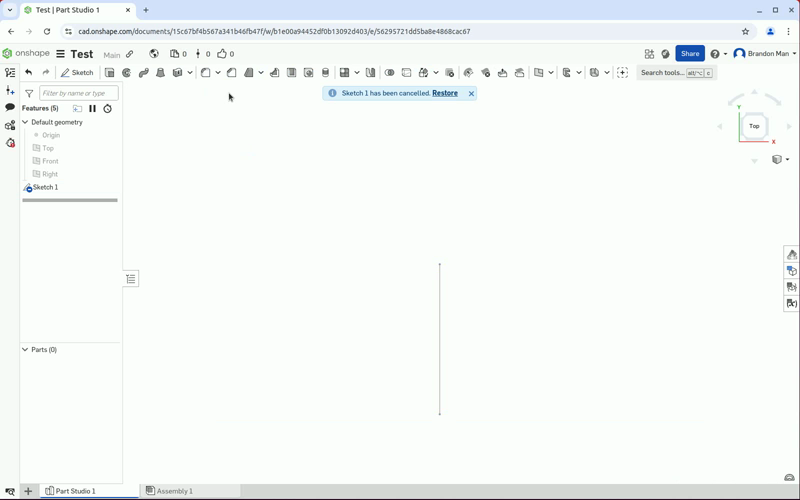
key(shift+h)
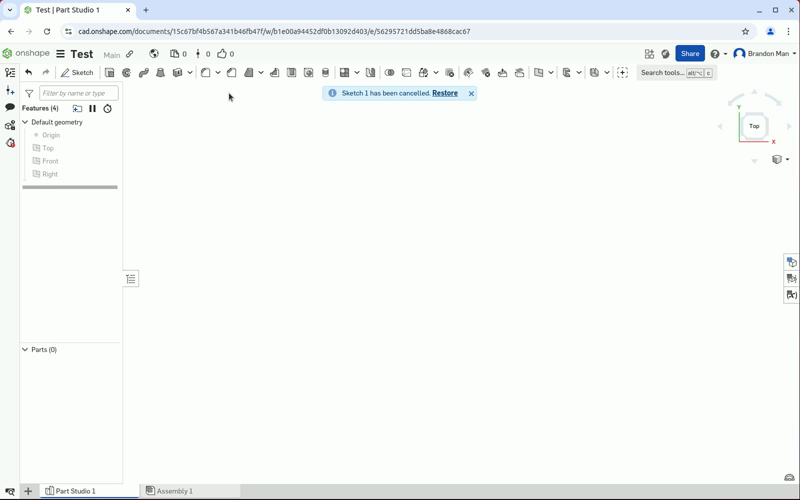
mouse_move(73, 352)
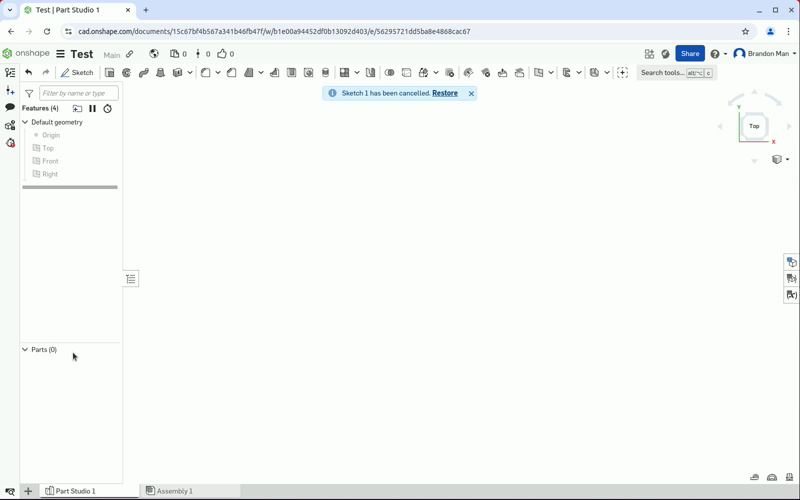
key(y)
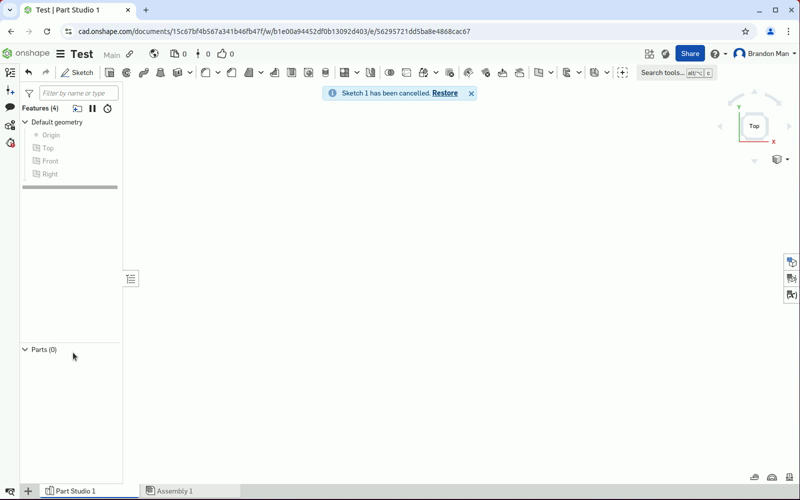
key(shift+p)
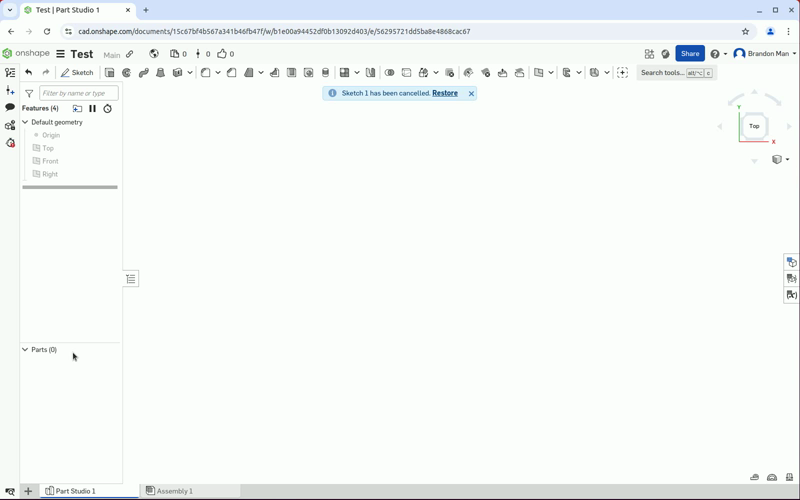
key(space)
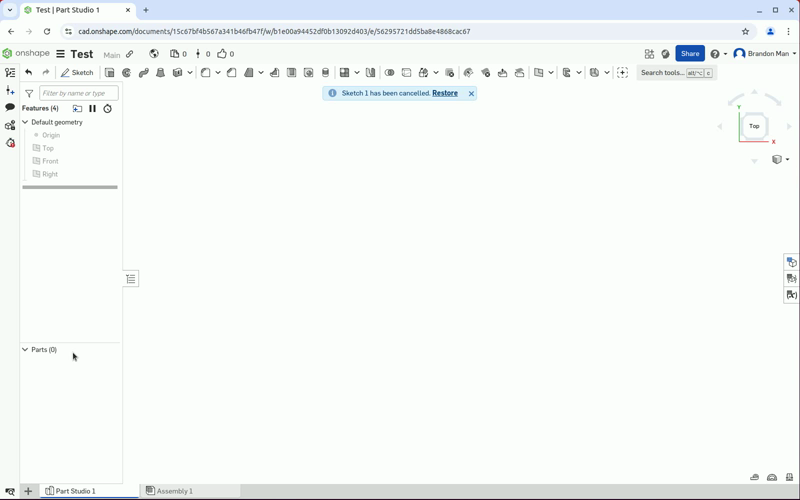
key_down(shift)
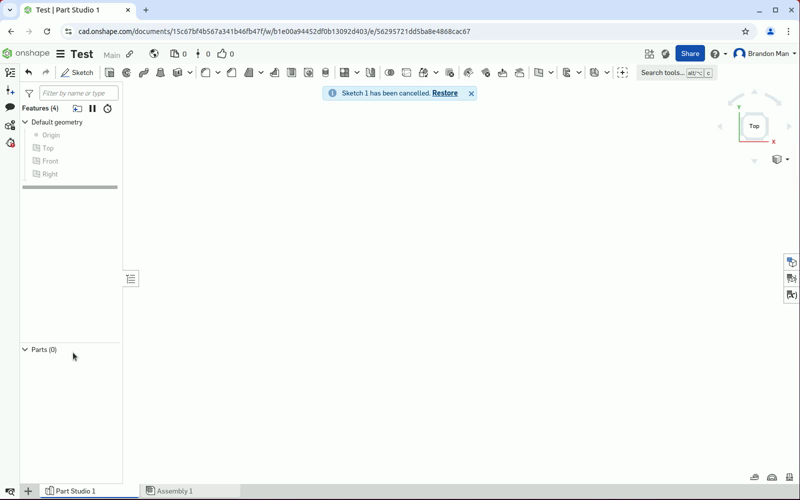
key(up)
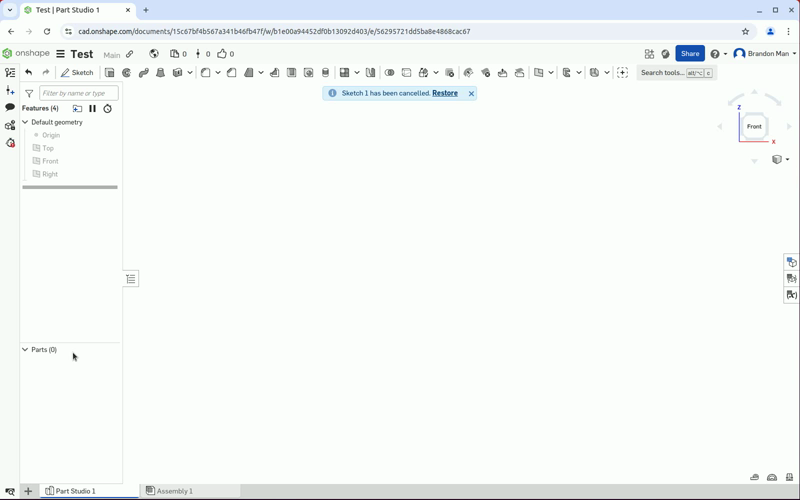
key_up(shift)
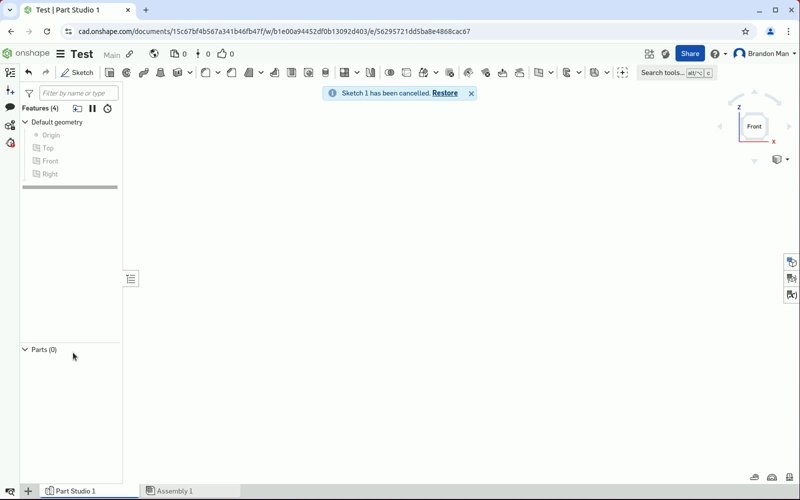
mouse_move(73, 352)
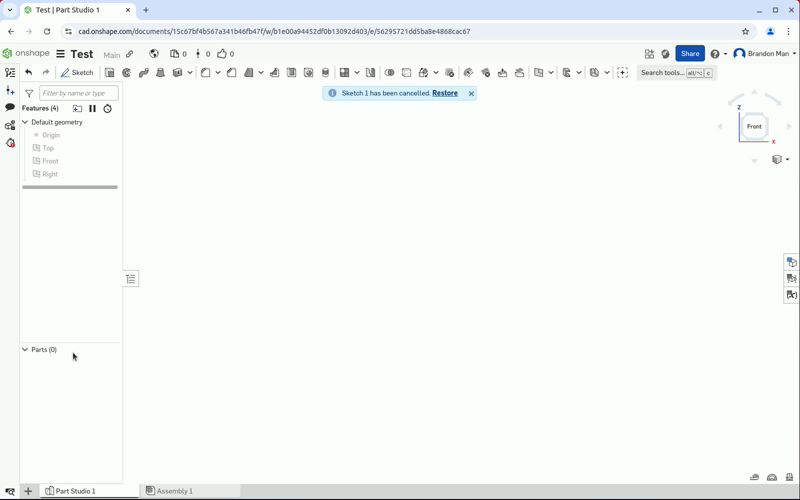
key(shift+y)
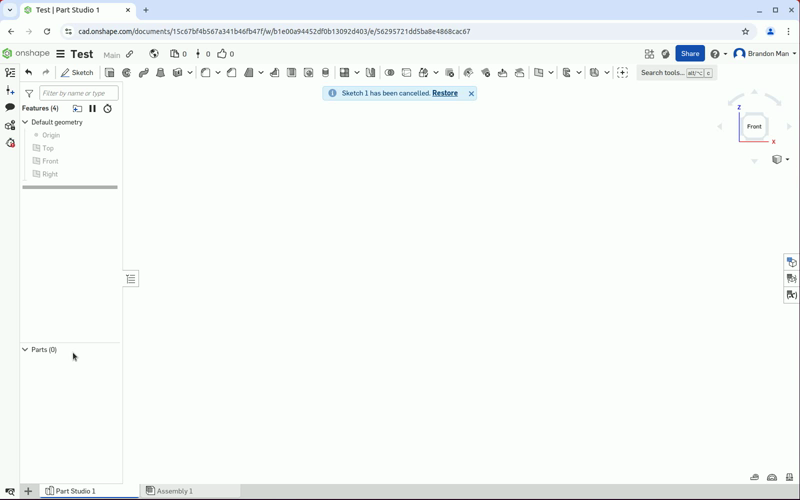
key(shift+s)
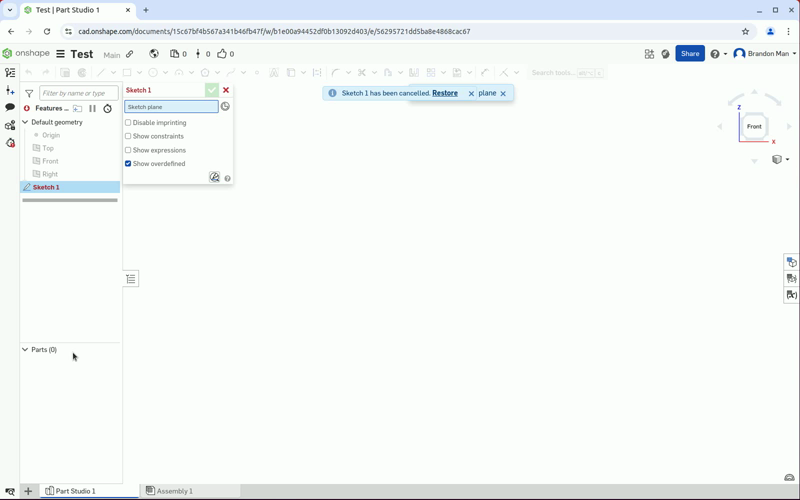
mouse_move(73, 163)
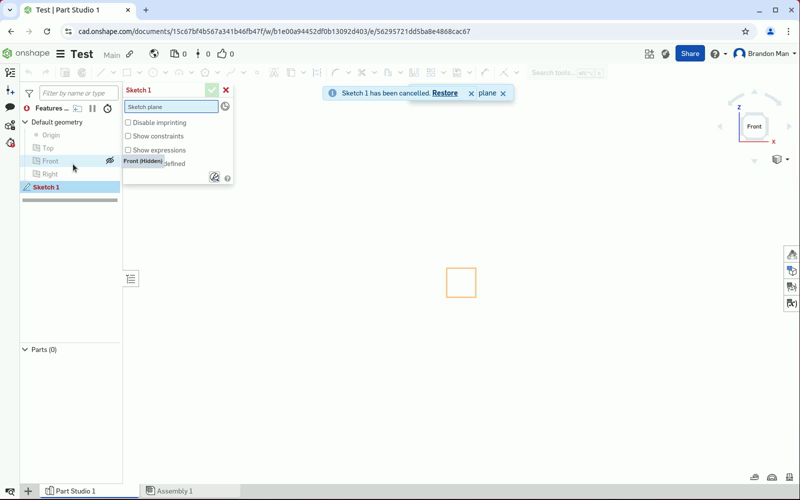
click(73, 163)
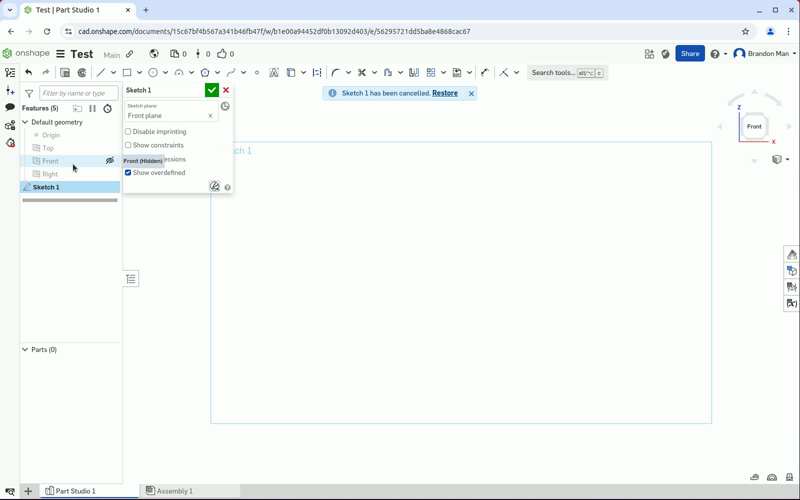
mouse_move(73, 352)
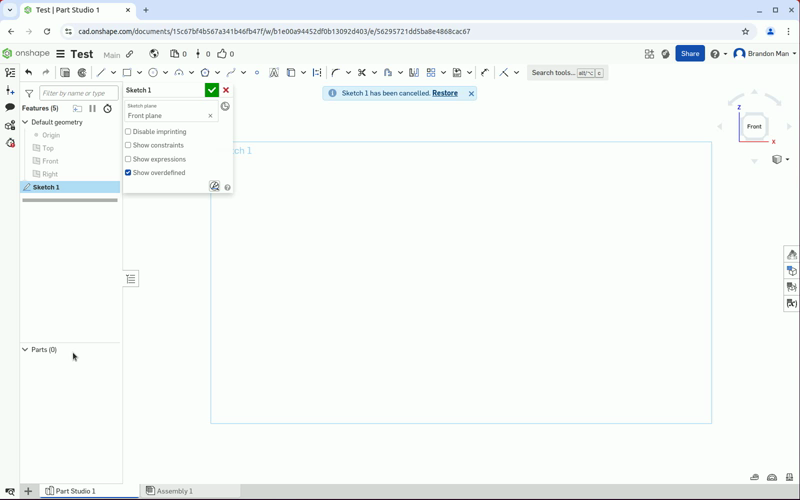
key(y)
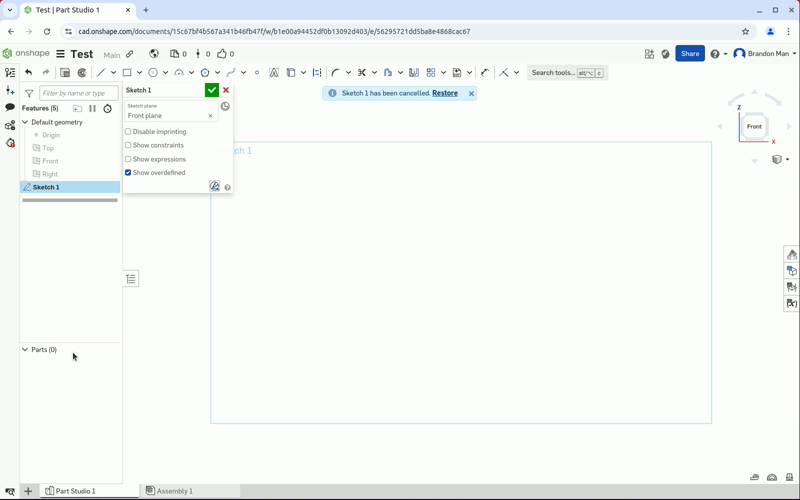
key(l)
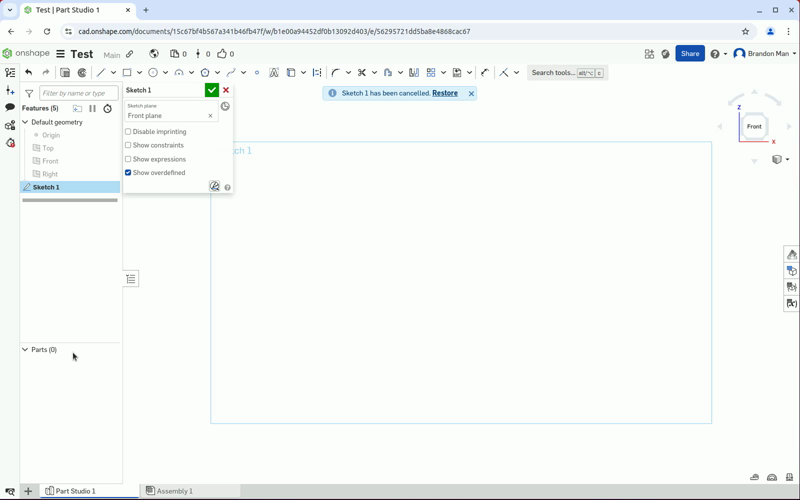
key_down(shift)
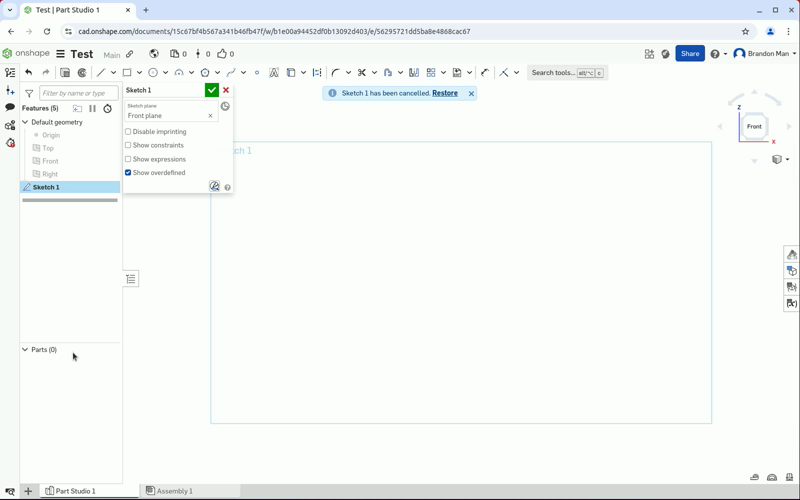
mouse_move(458, 281)
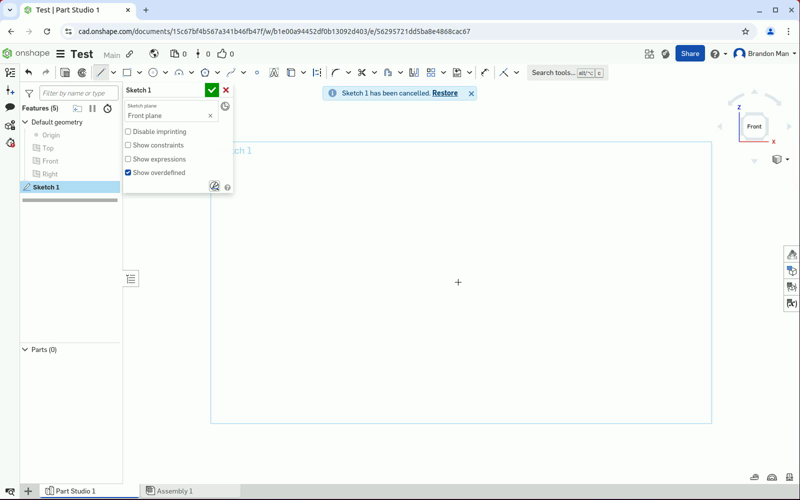
click(458, 281)
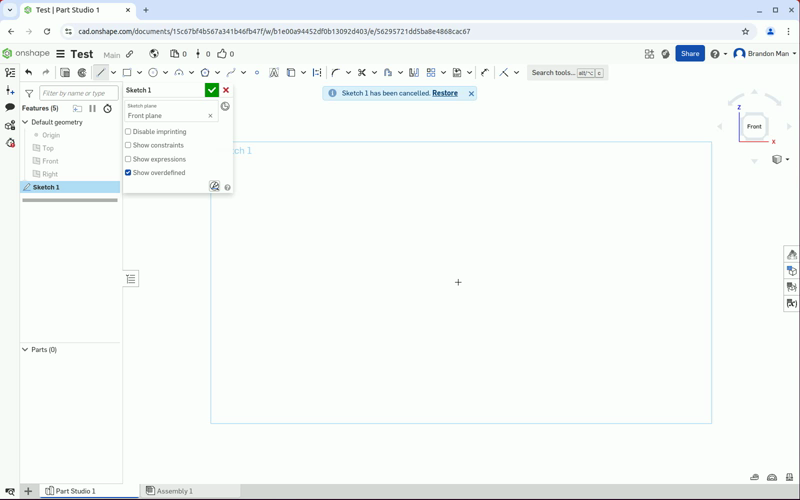
key_up(shift)
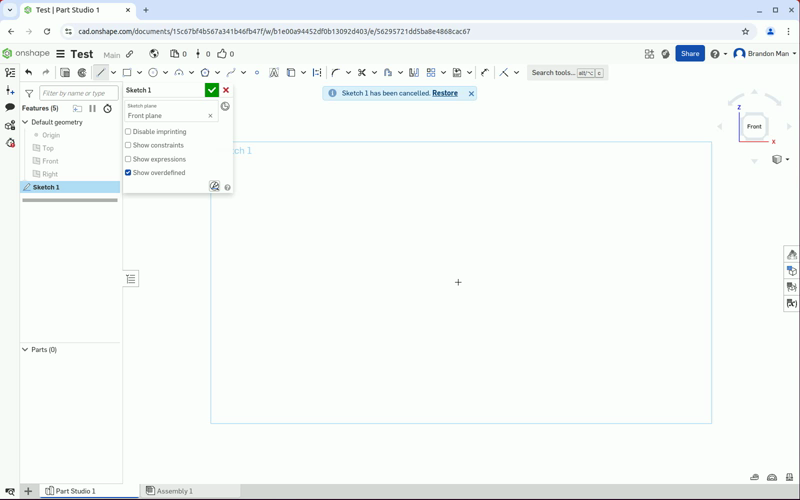
key_down(shift)
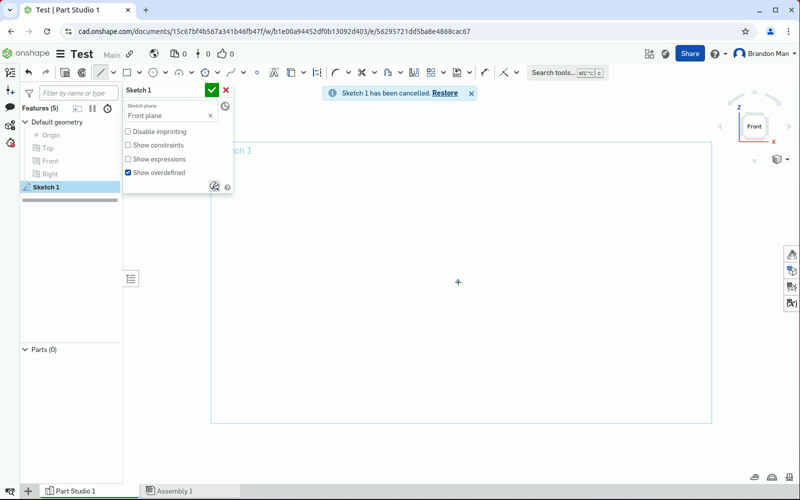
mouse_move(573, 281)
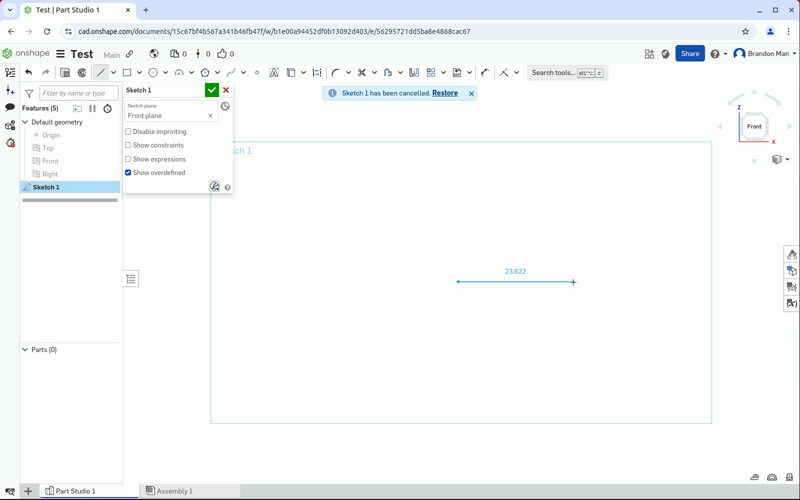
click(573, 281)
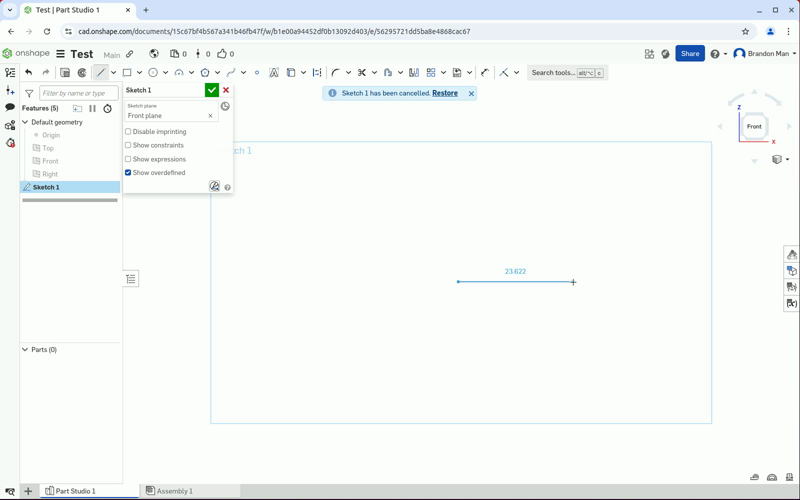
key_up(shift)
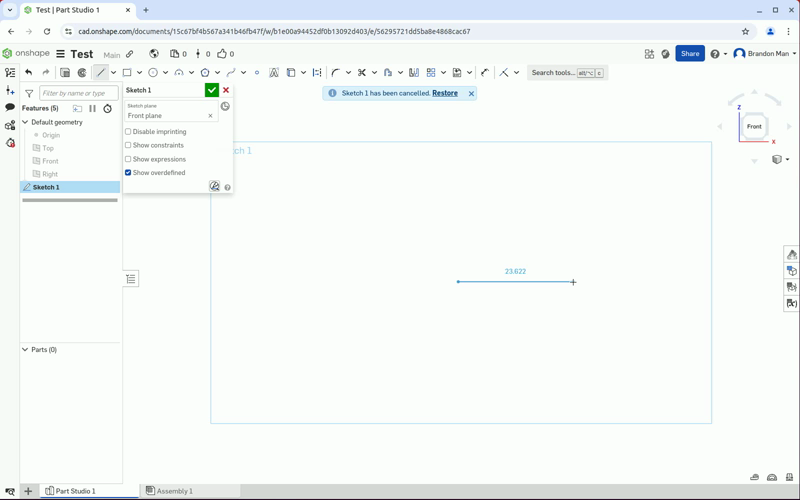
key_down(shift)
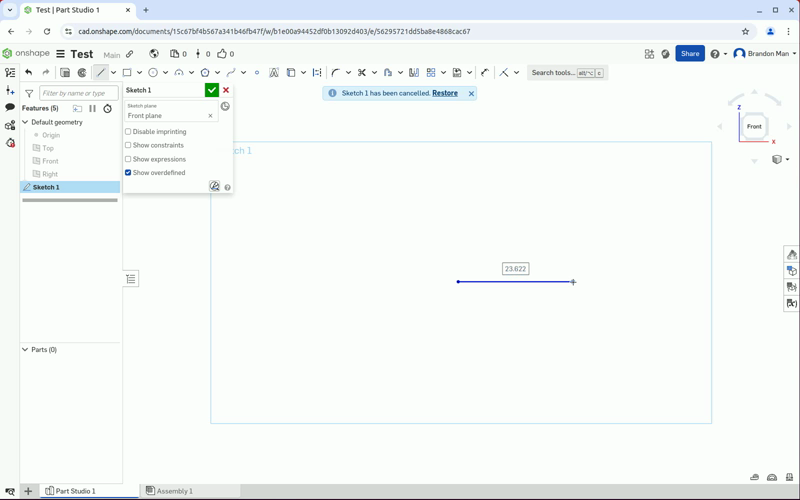
mouse_move(589, 281)
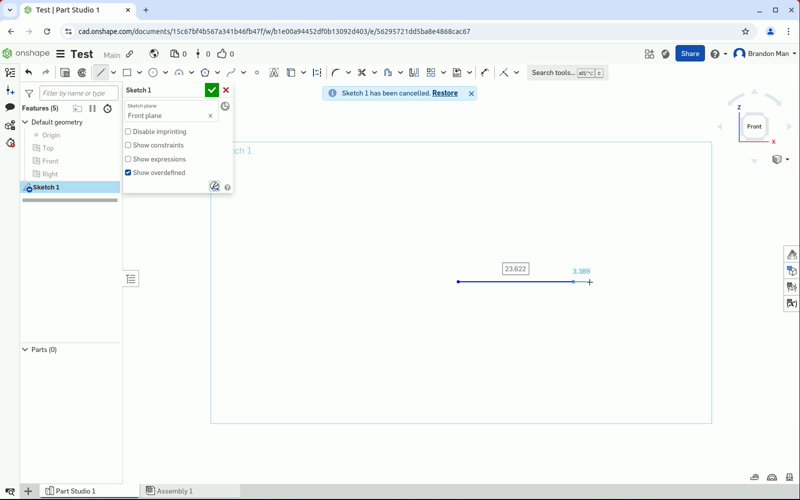
mouse_move(573, 280)
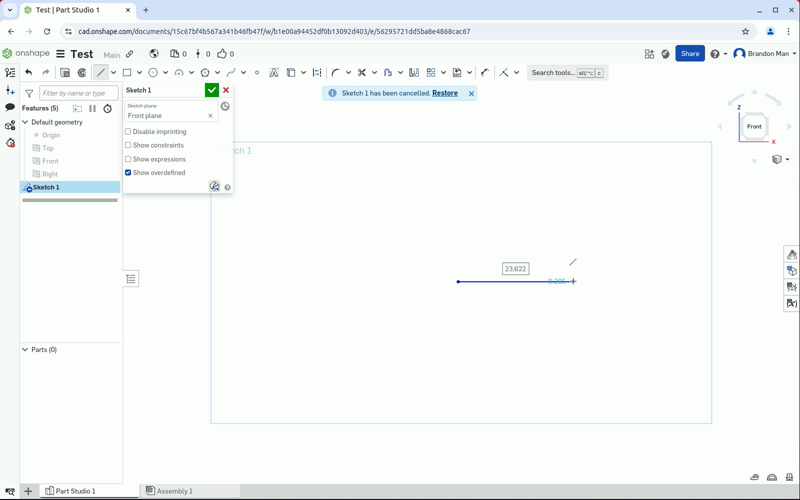
scroll(6)
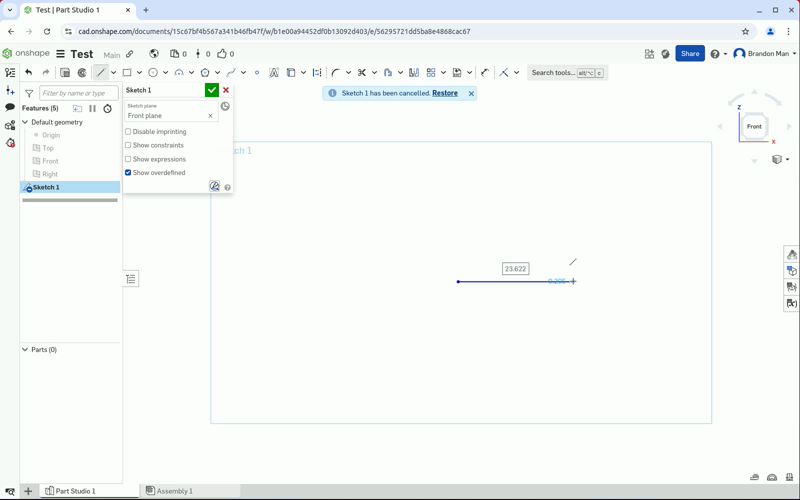
scroll(6)
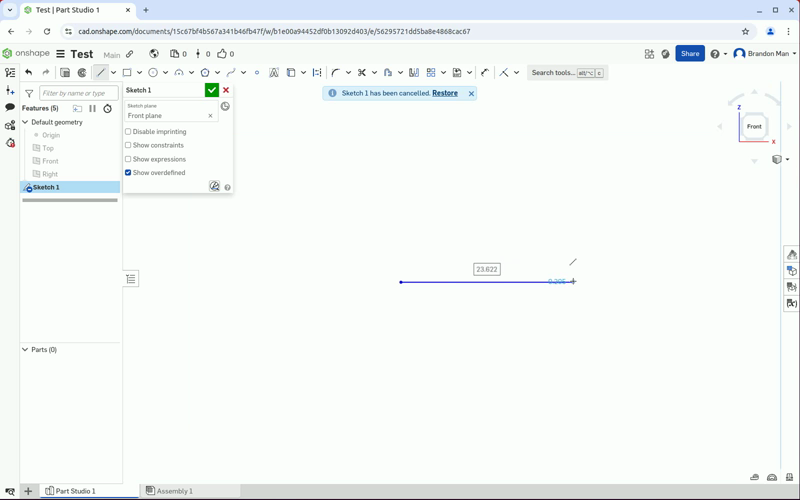
scroll(6)
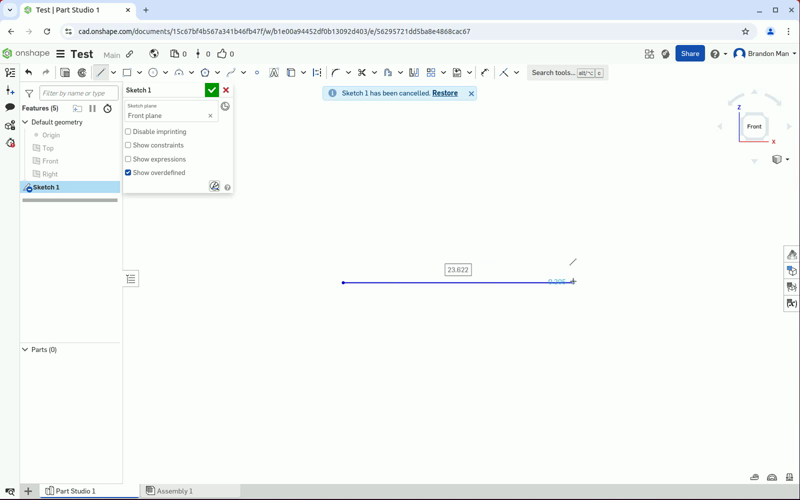
scroll(6)
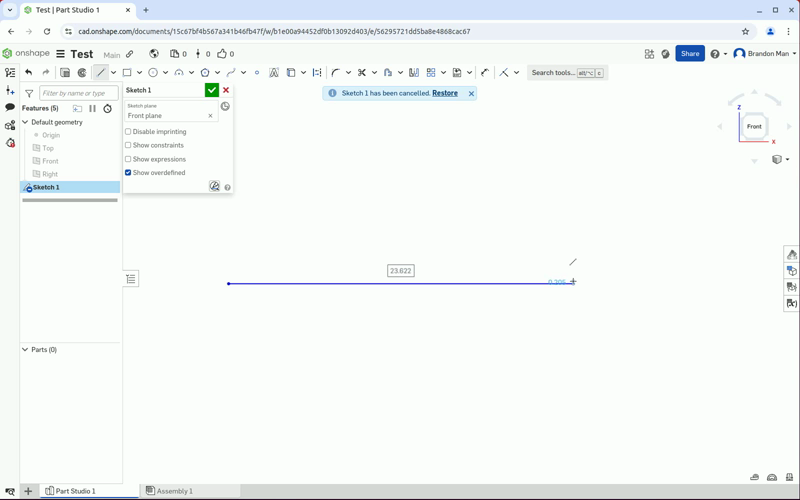
scroll(6)
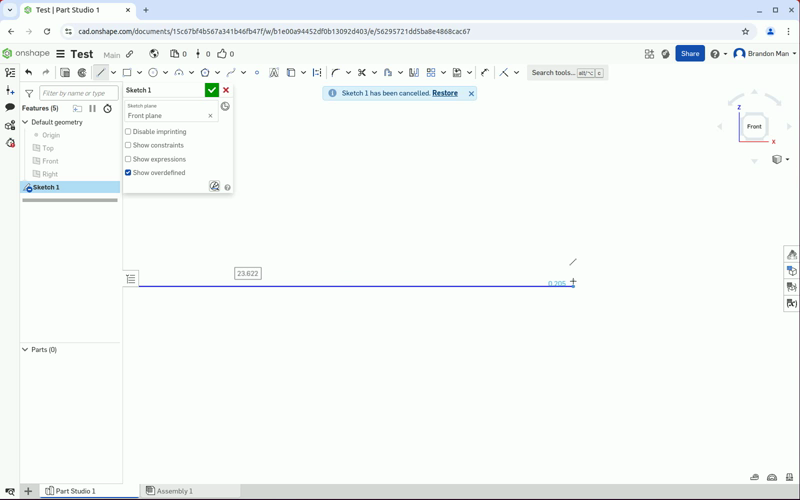
scroll(6)
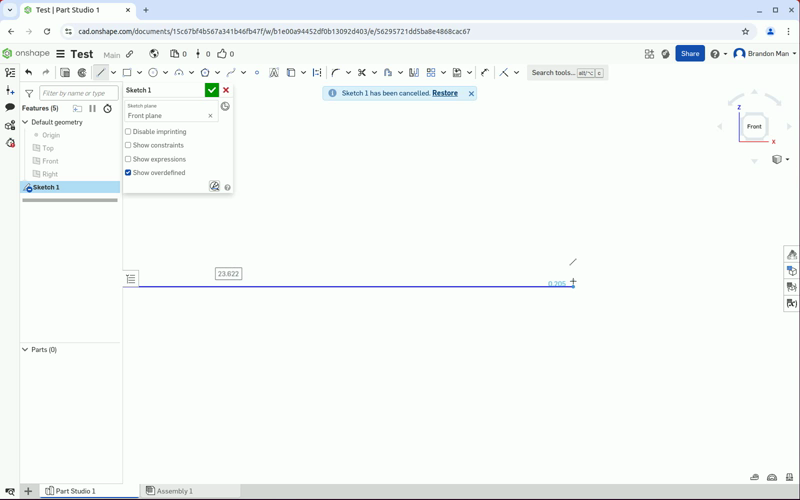
scroll(6)
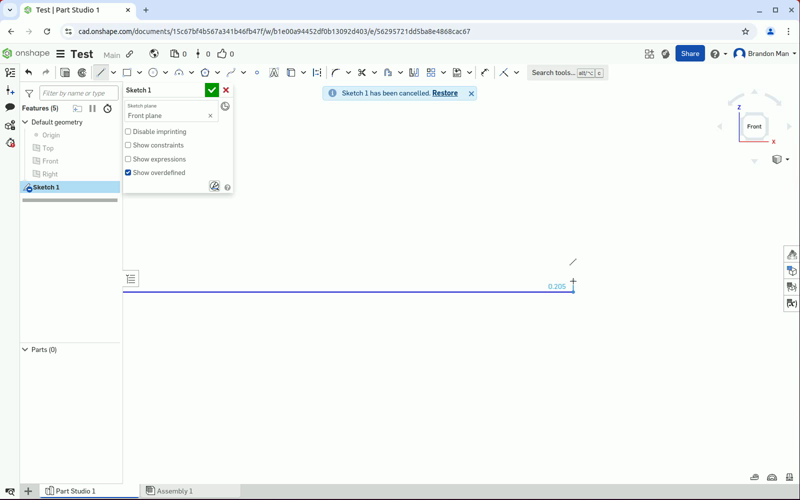
click(573, 280)
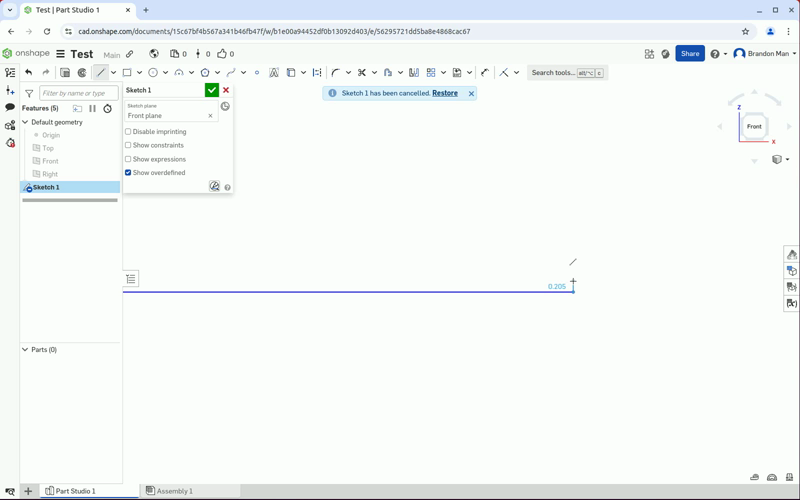
scroll(-6)
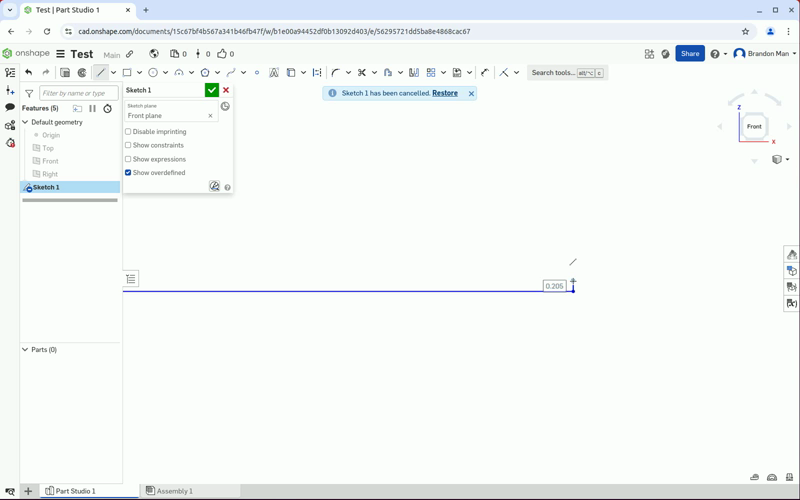
scroll(-6)
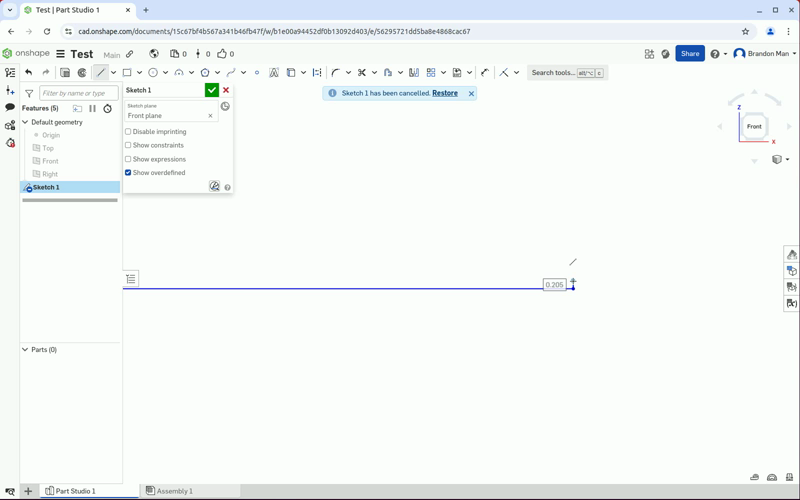
scroll(-6)
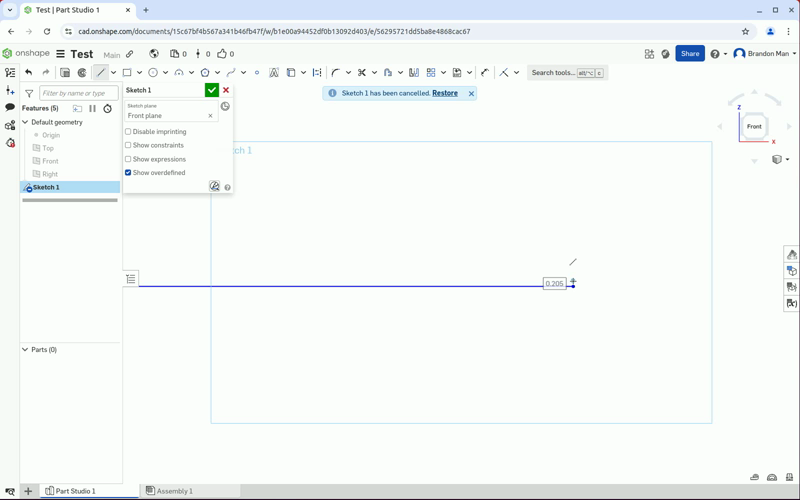
scroll(-6)
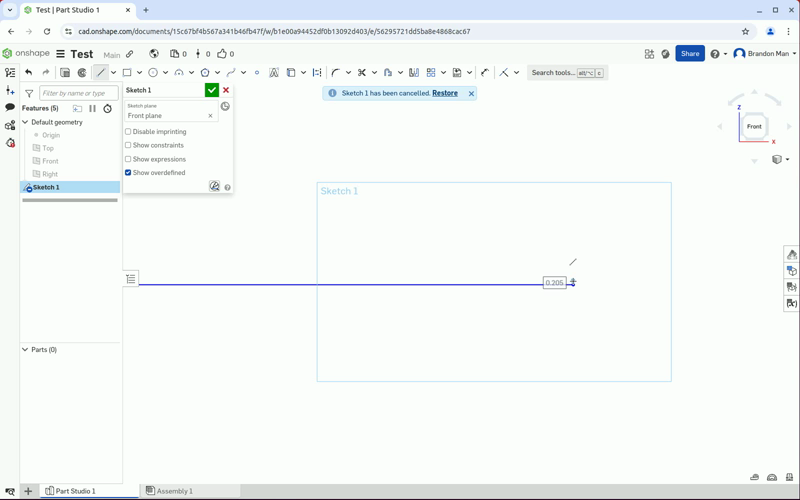
scroll(-6)
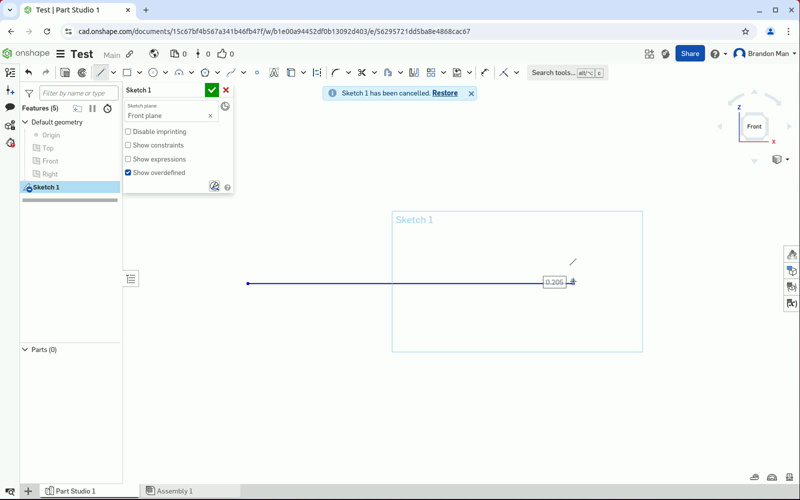
scroll(-6)
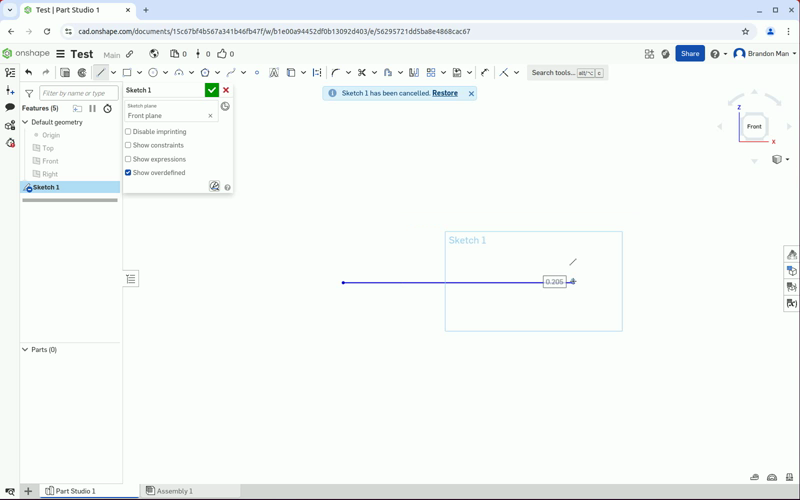
scroll(-6)
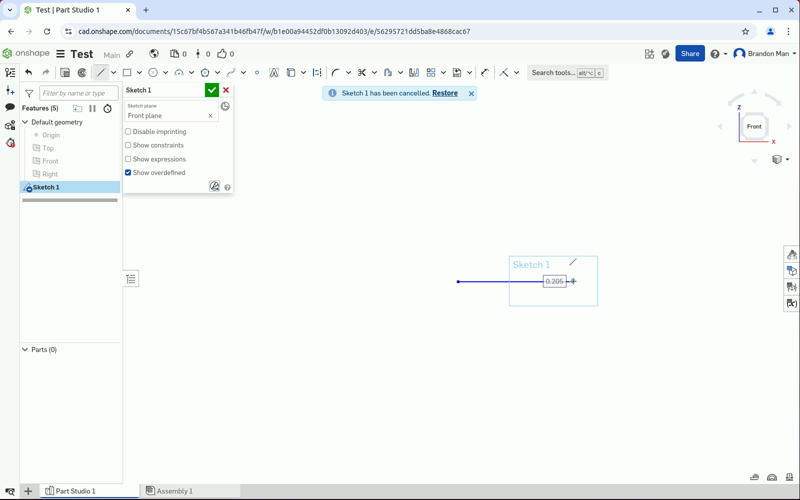
key_up(shift)
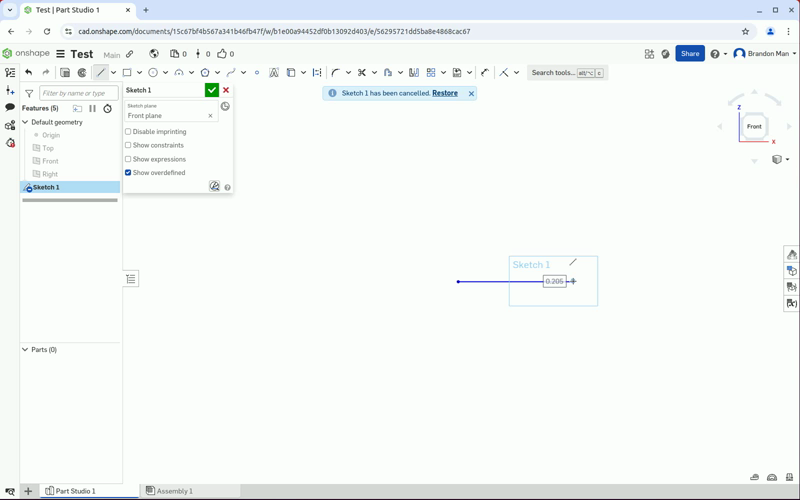
key_down(shift)
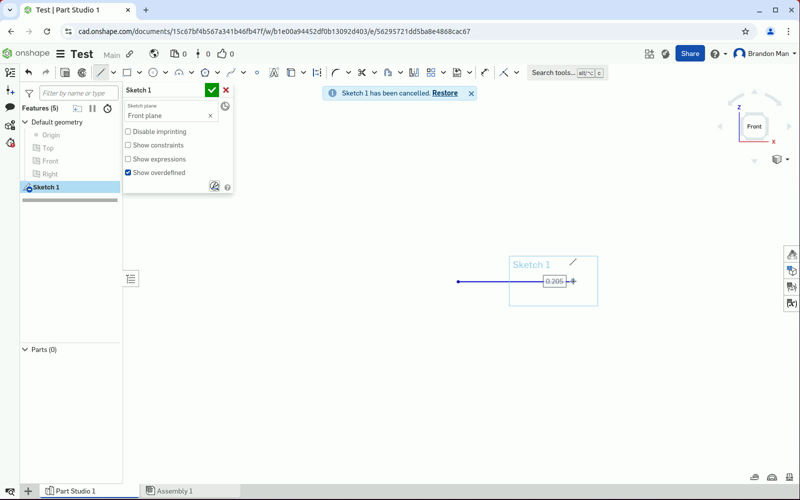
mouse_move(458, 280)
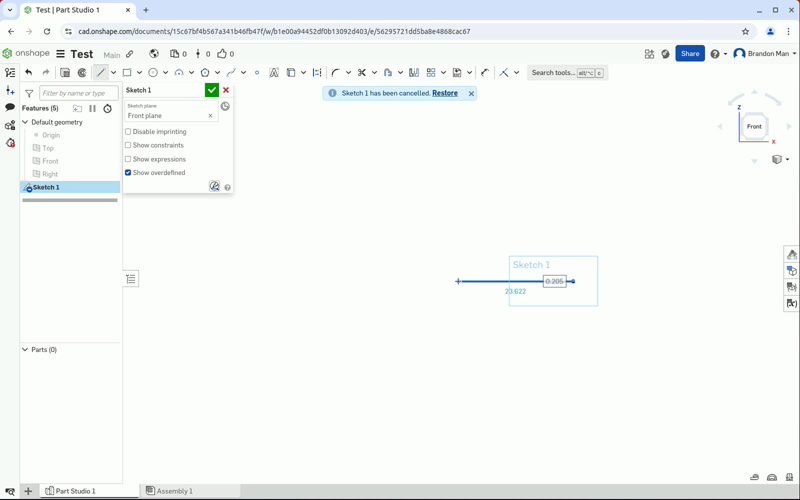
scroll(6)
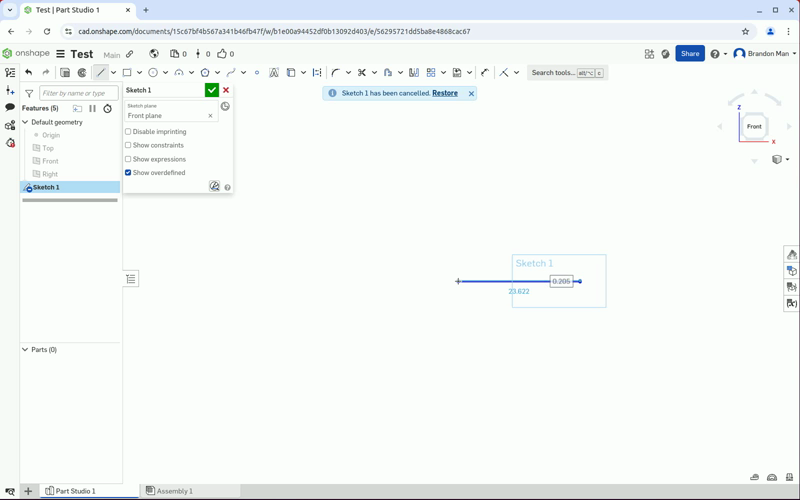
scroll(6)
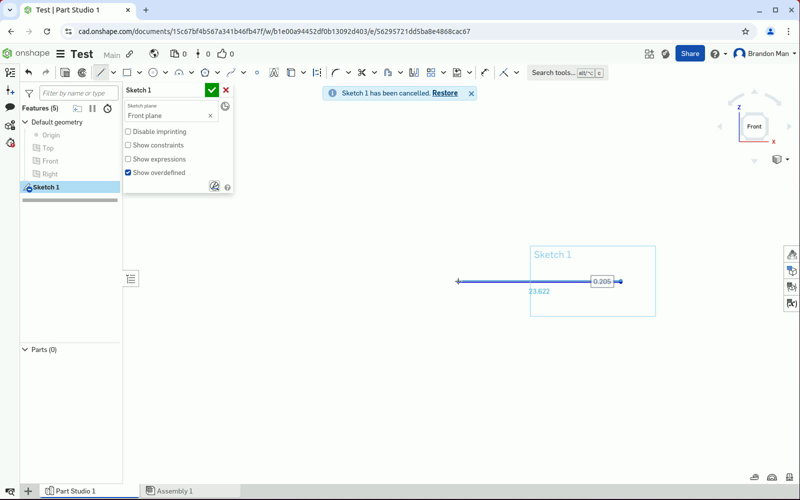
scroll(6)
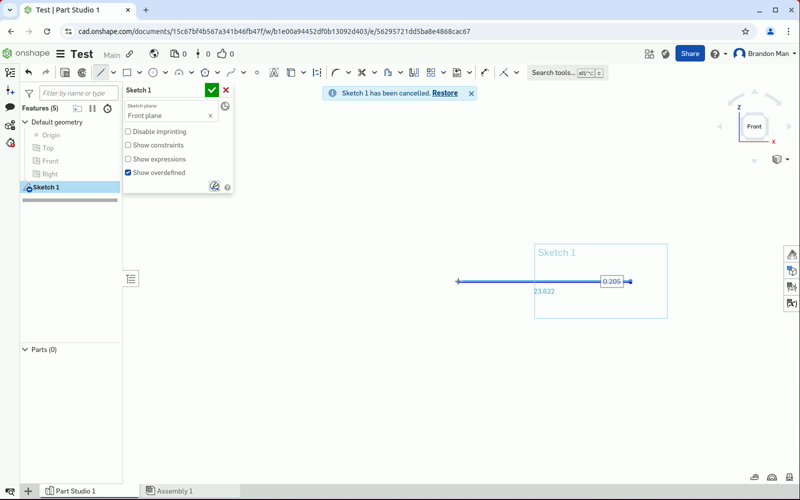
scroll(6)
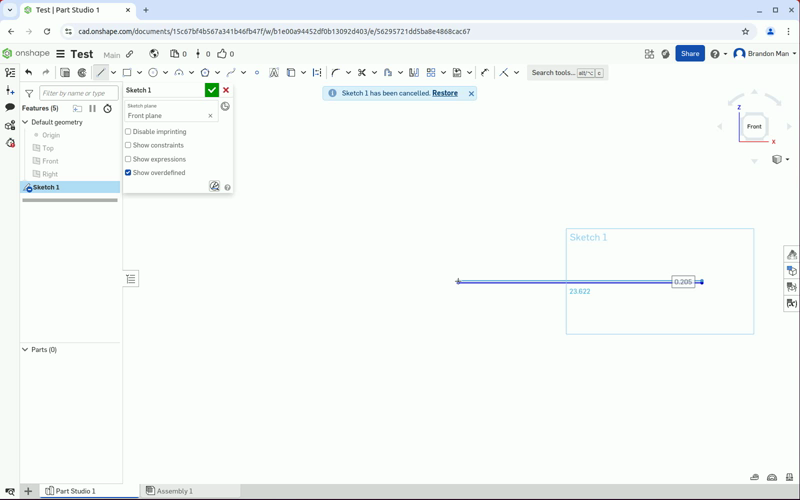
scroll(6)
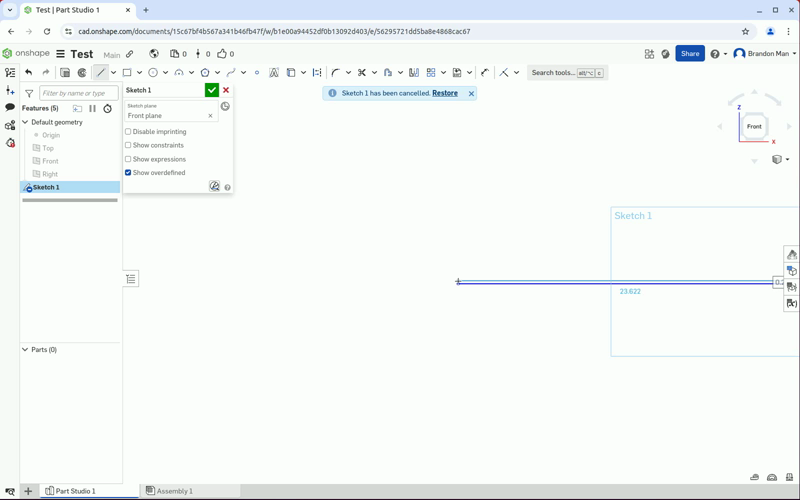
scroll(6)
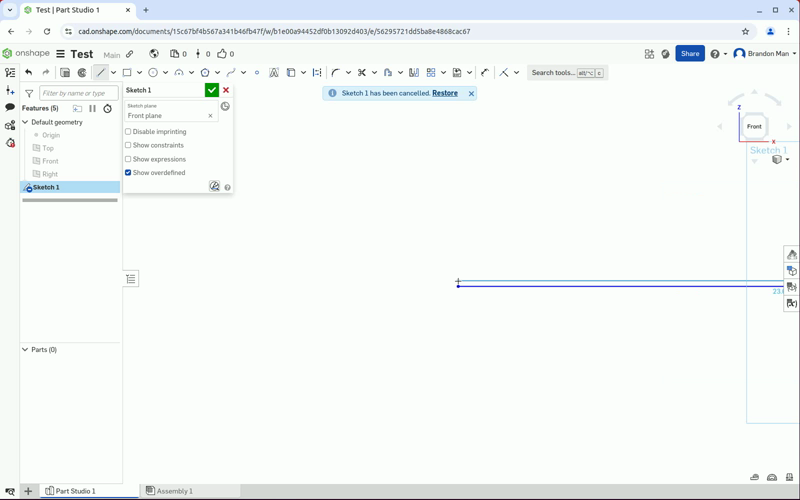
scroll(6)
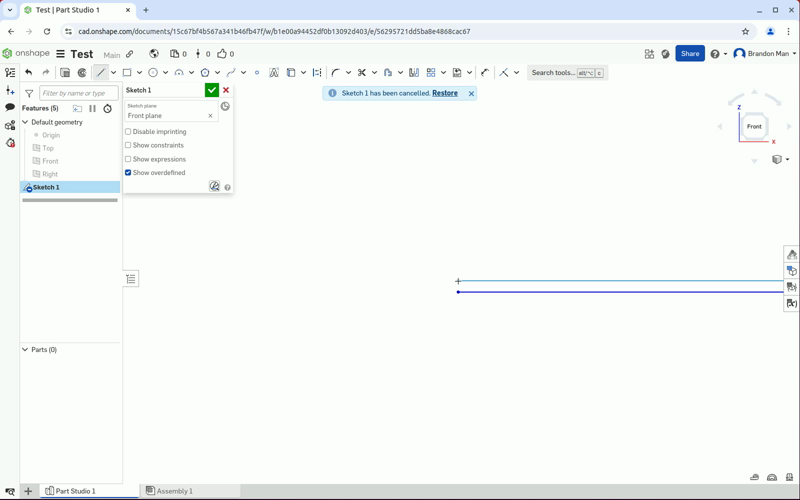
click(458, 280)
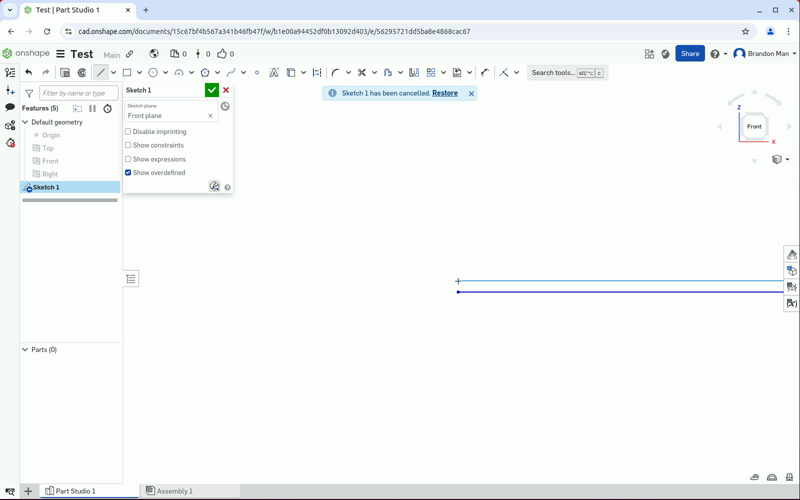
scroll(-6)
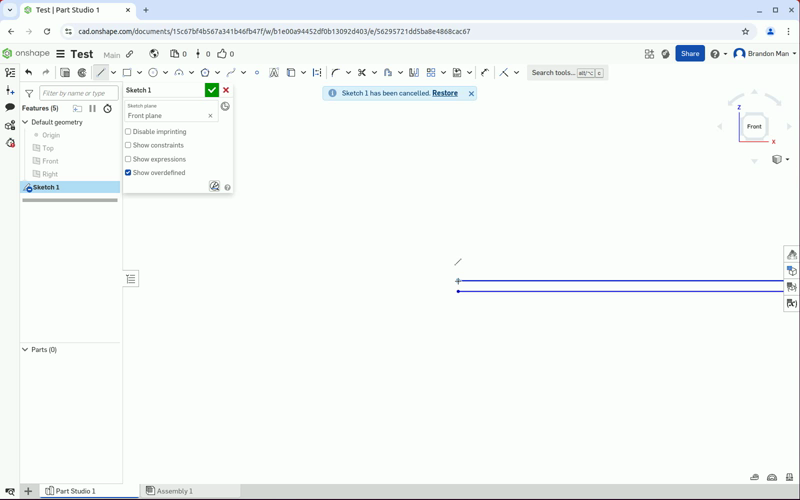
scroll(-6)
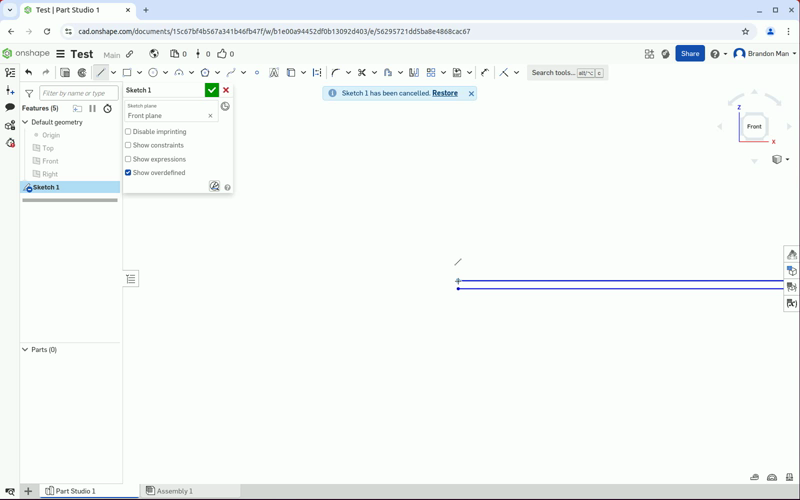
scroll(-6)
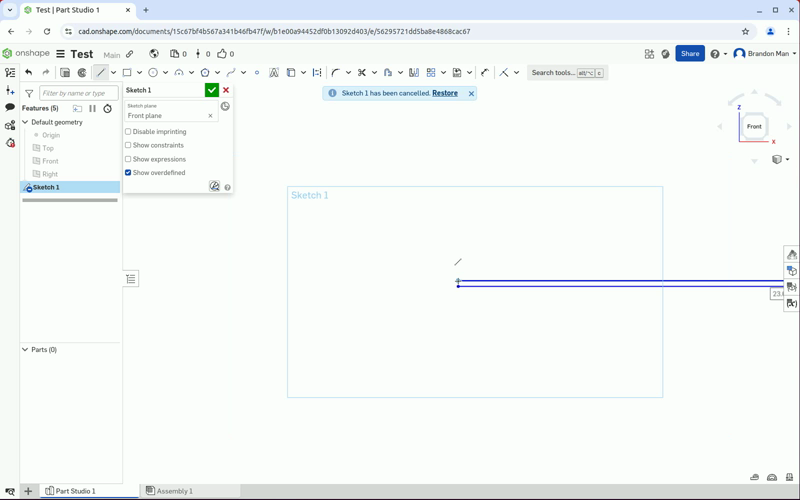
scroll(-6)
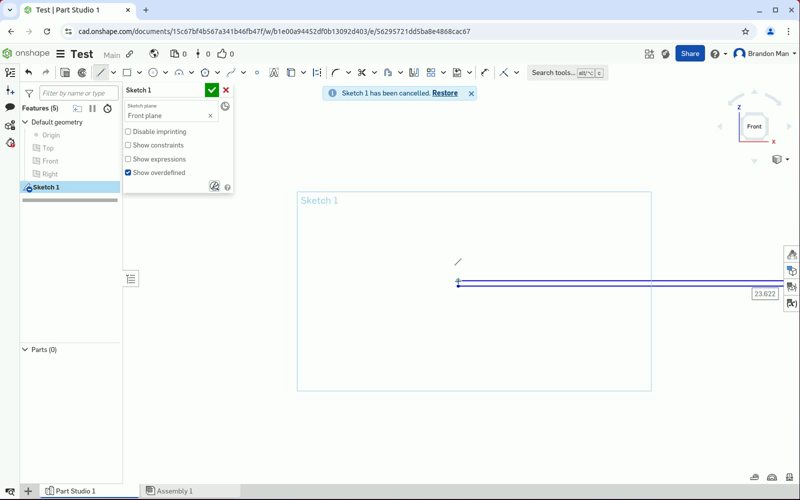
scroll(-6)
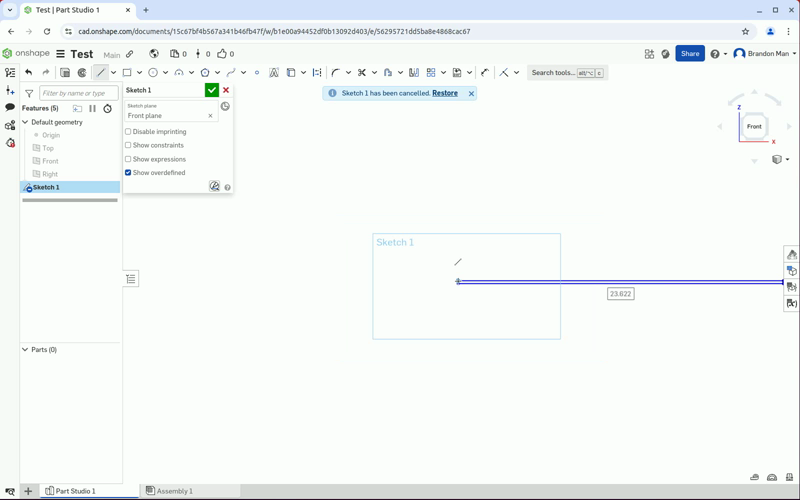
scroll(-6)
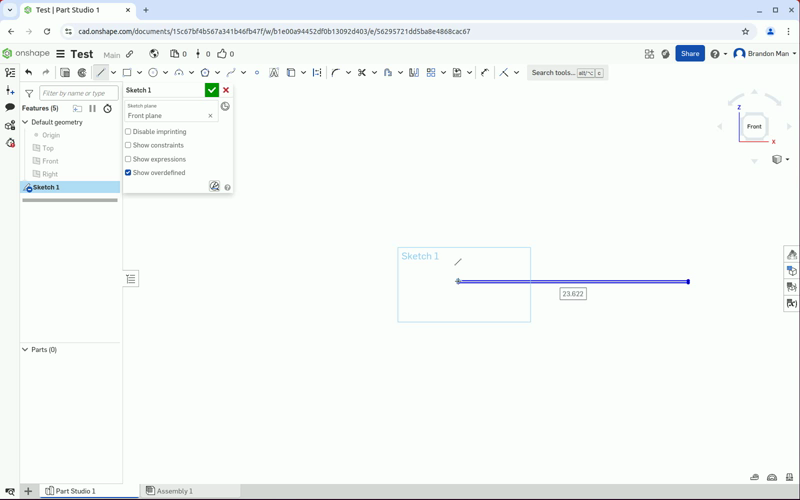
scroll(-6)
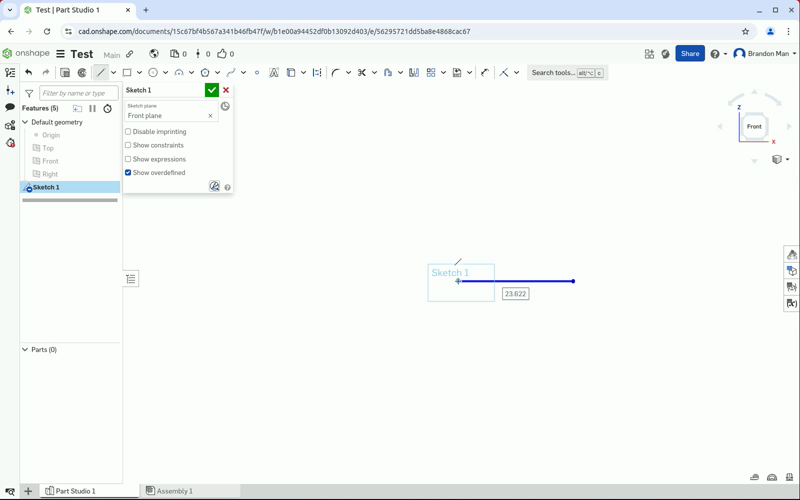
key_up(shift)
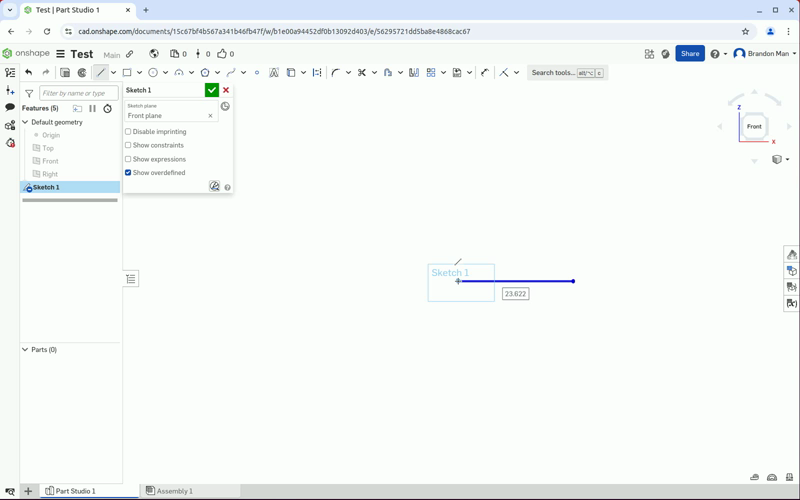
mouse_move(488, 280)
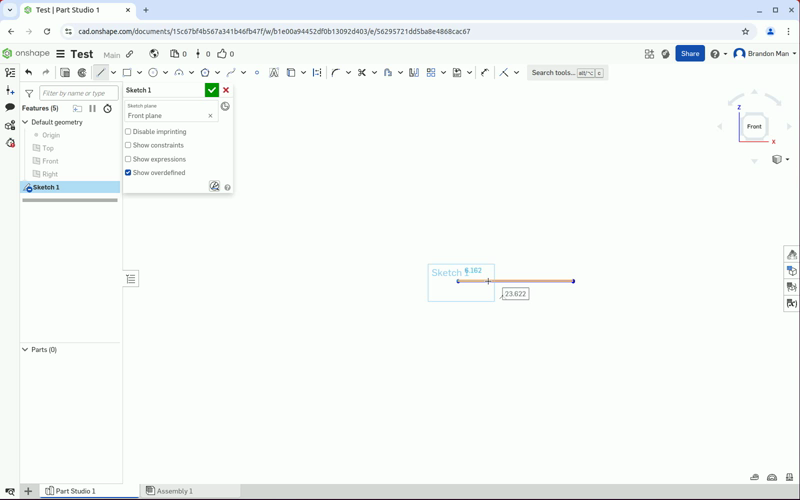
key_down(shift)
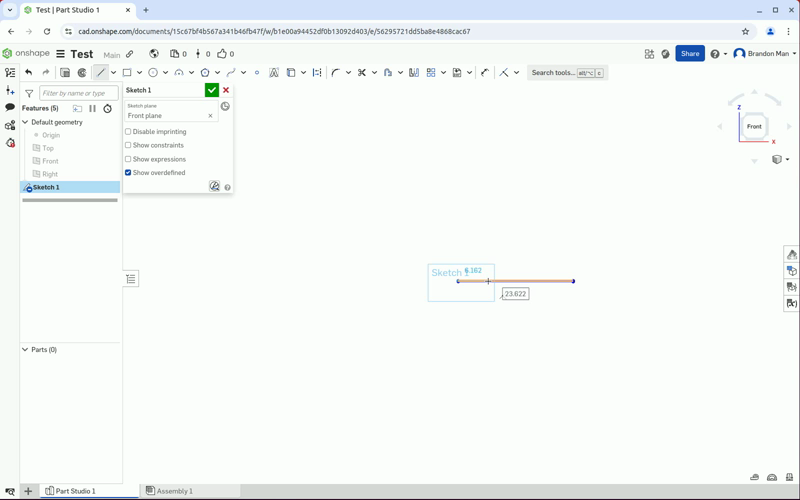
mouse_move(458, 281)
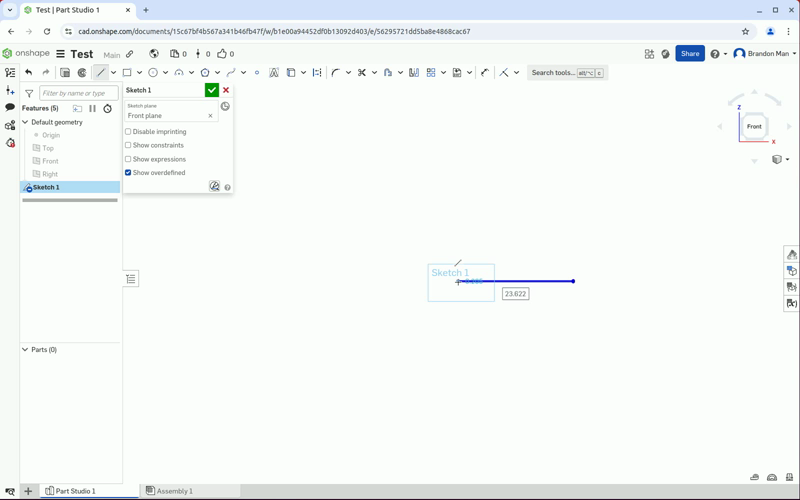
scroll(6)
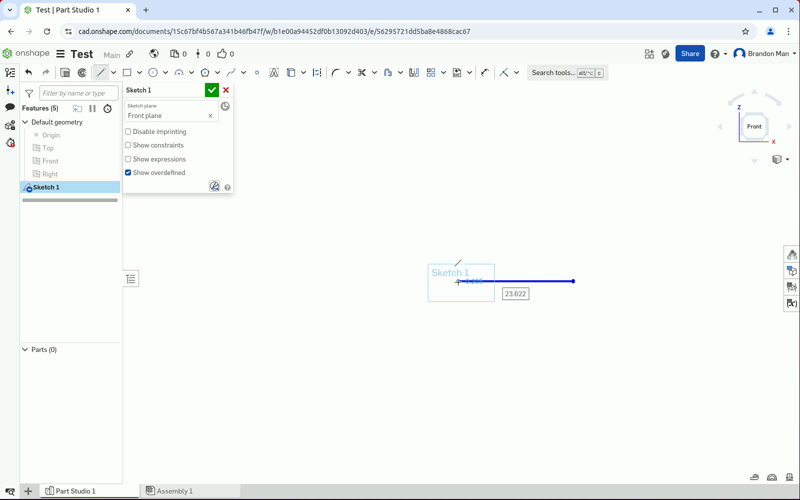
scroll(6)
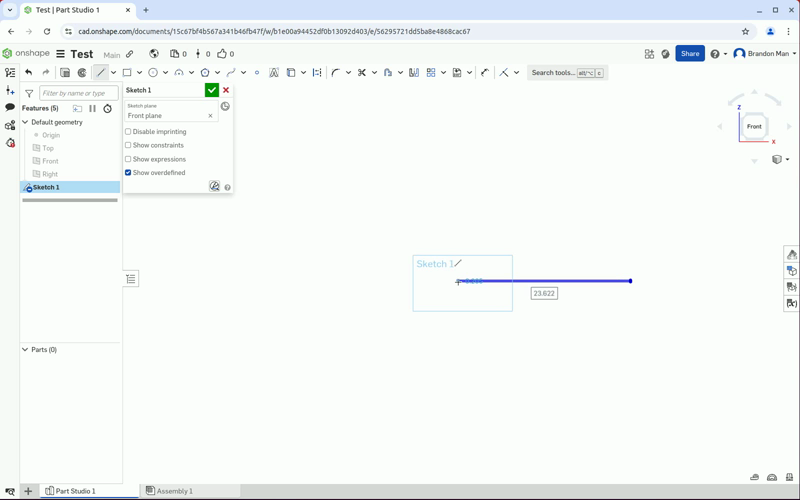
scroll(6)
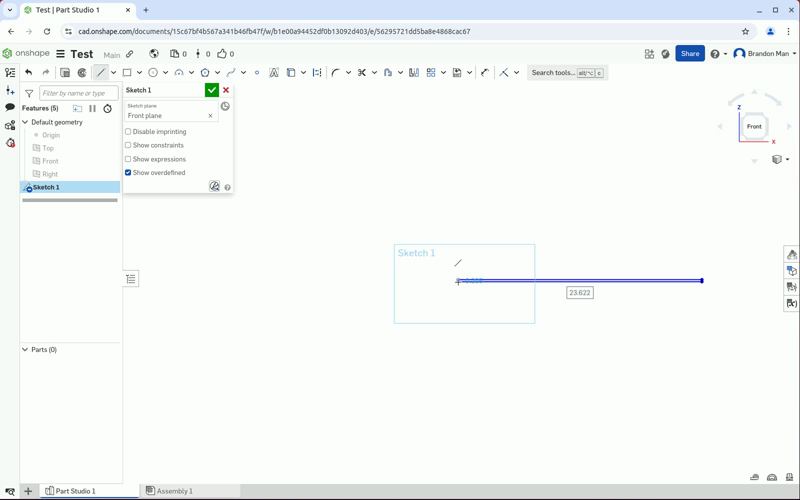
scroll(6)
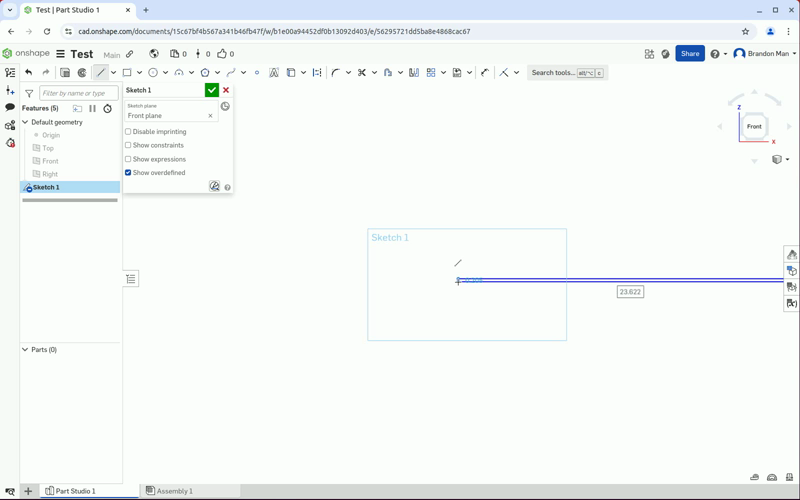
scroll(6)
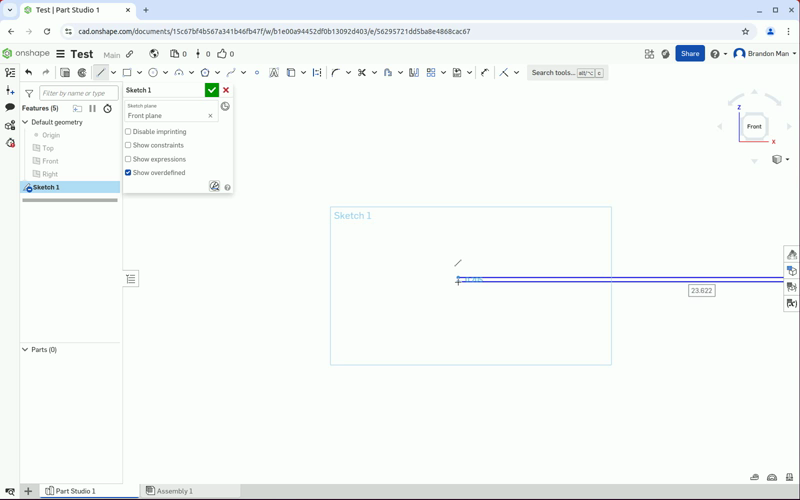
scroll(6)
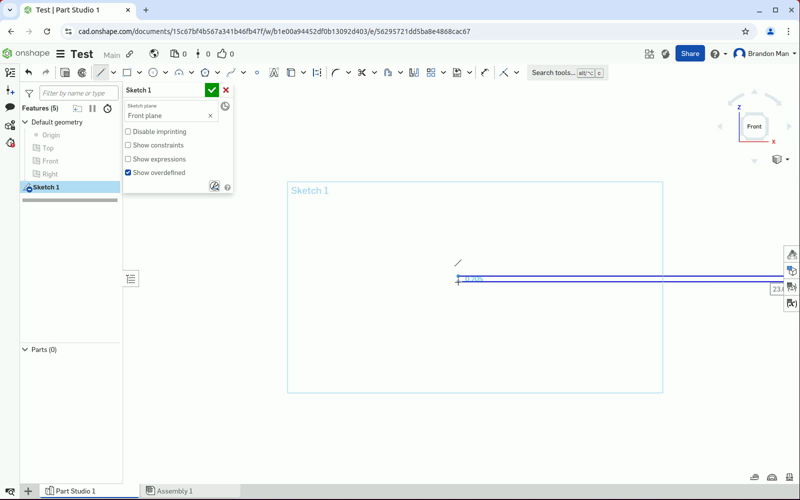
scroll(6)
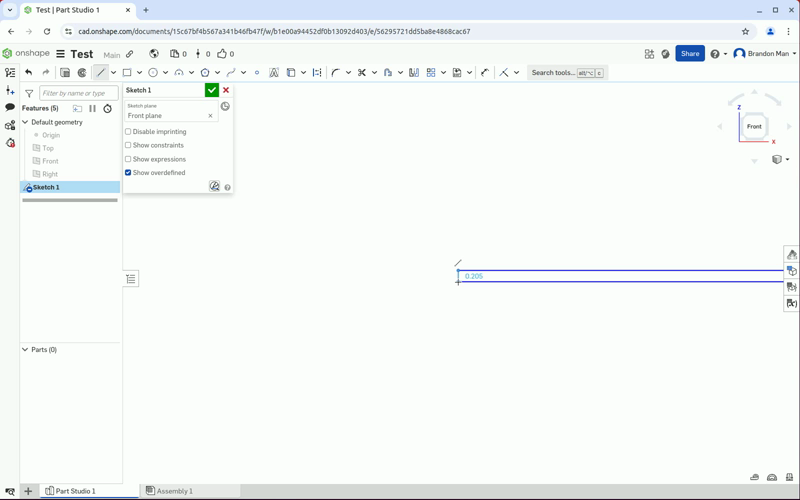
key_up(shift)
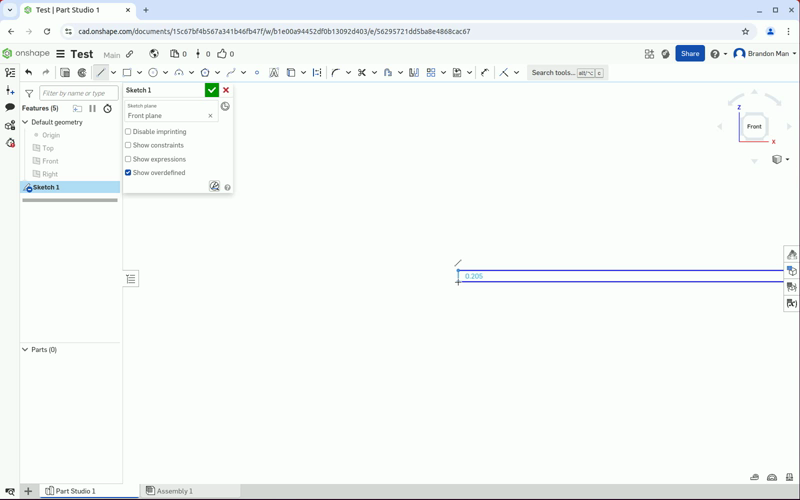
click(458, 281)
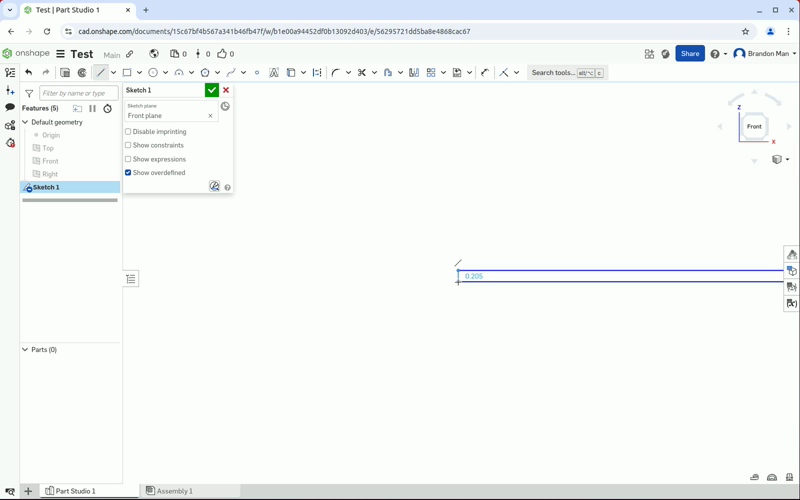
scroll(-6)
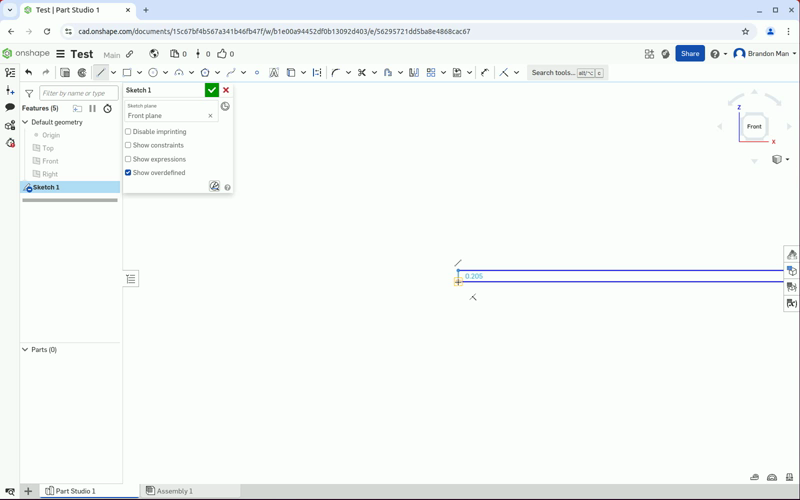
scroll(-6)
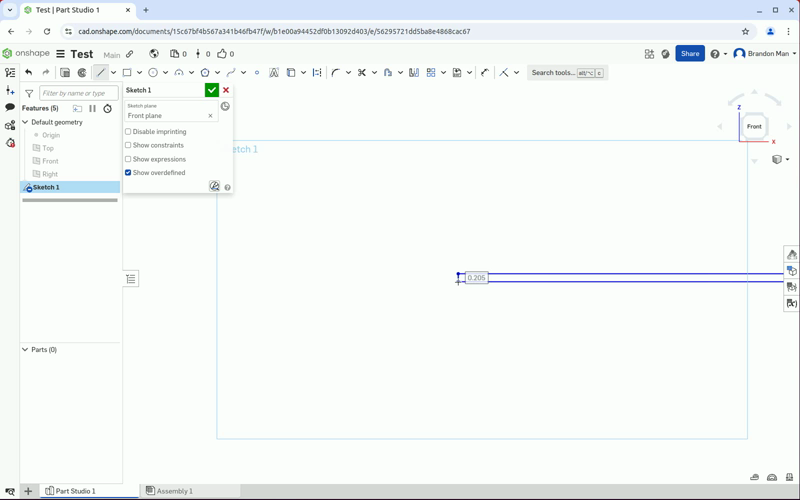
scroll(-6)
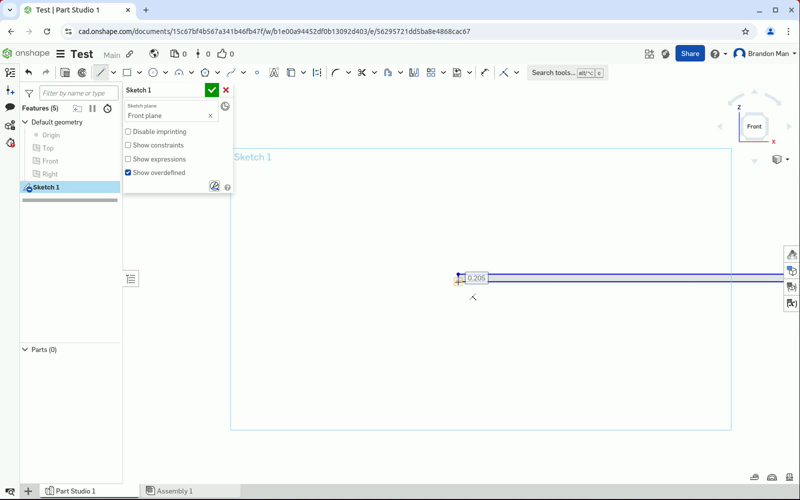
scroll(-6)
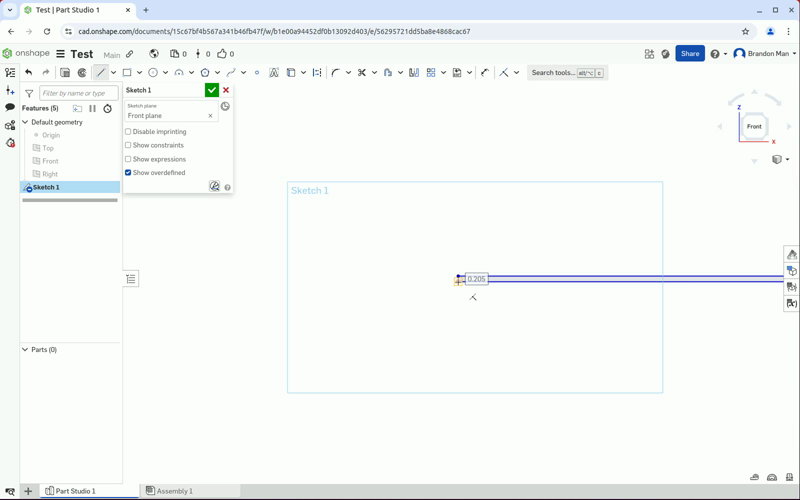
scroll(-6)
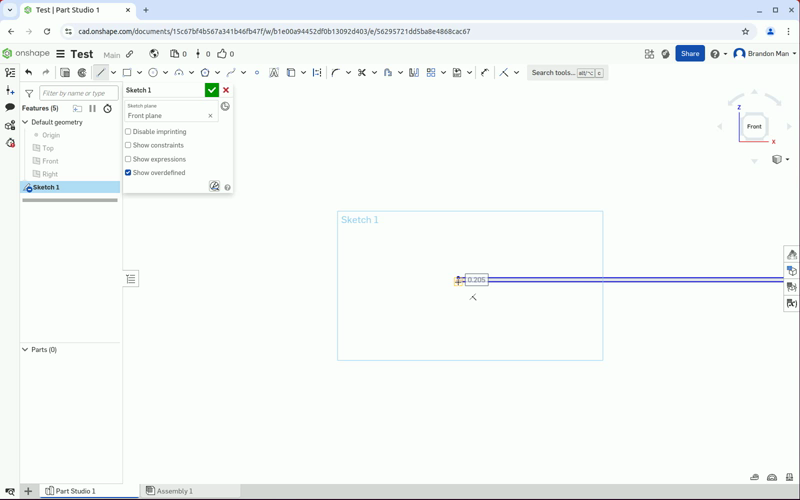
scroll(-6)
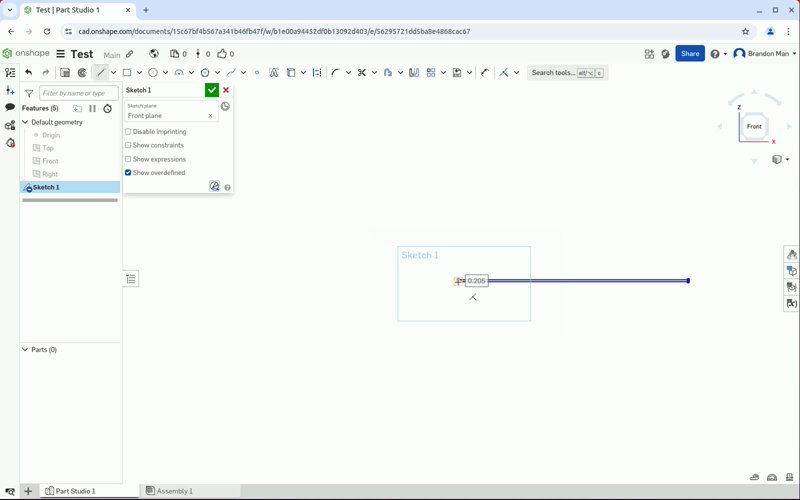
scroll(-6)
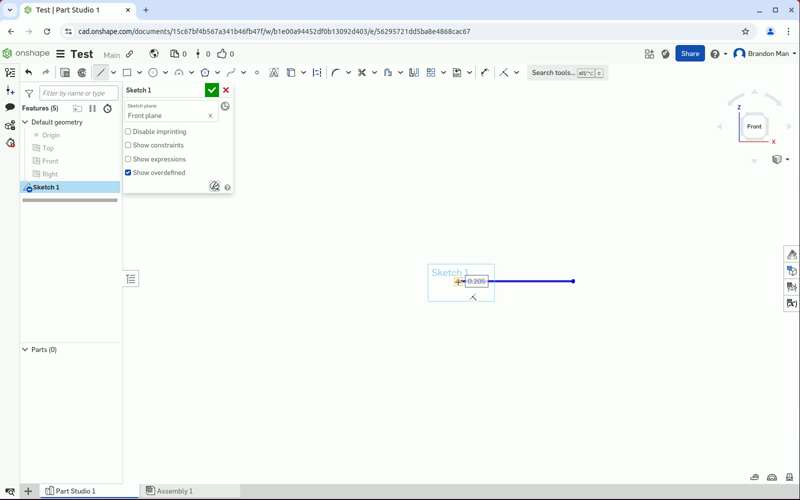
key(esc)
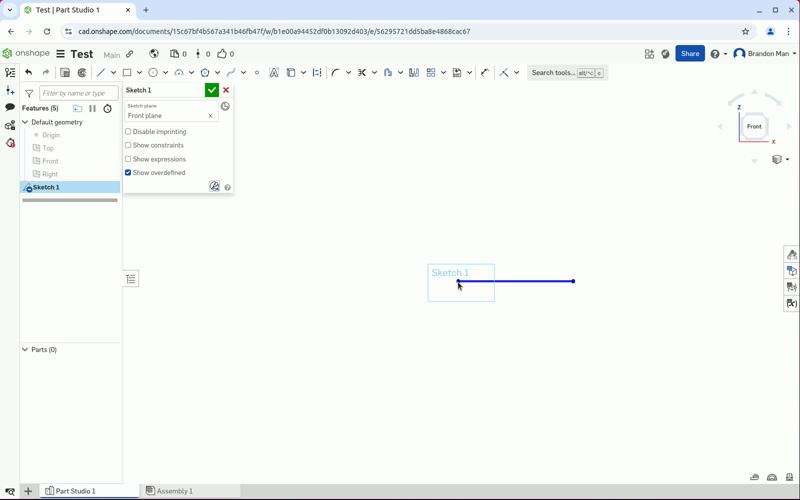
mouse_move(554, 281)
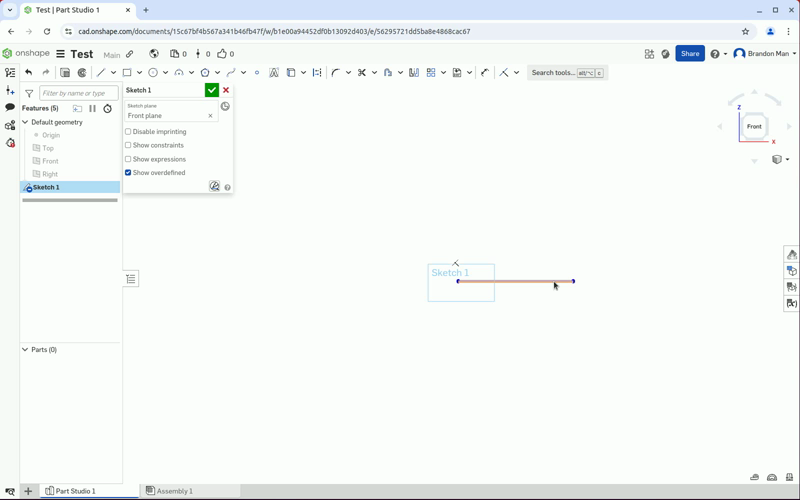
scroll(6)
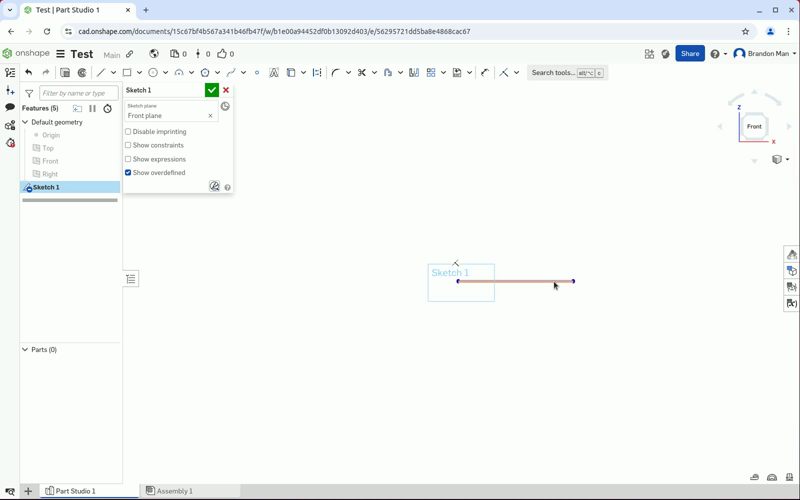
scroll(6)
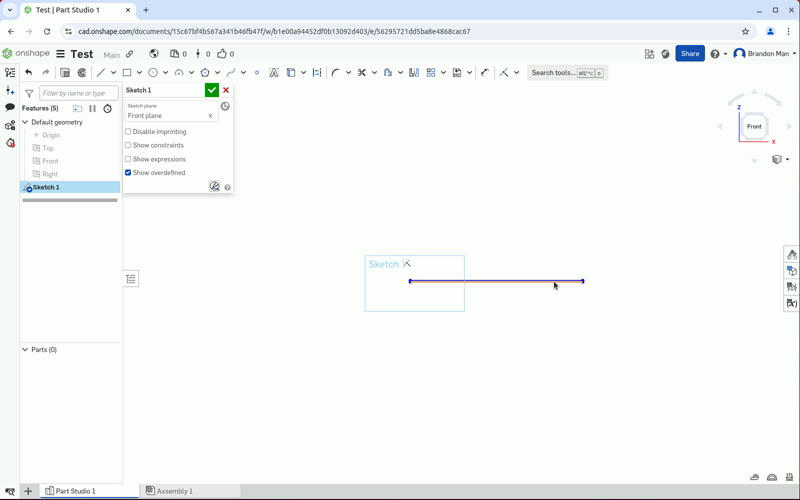
scroll(6)
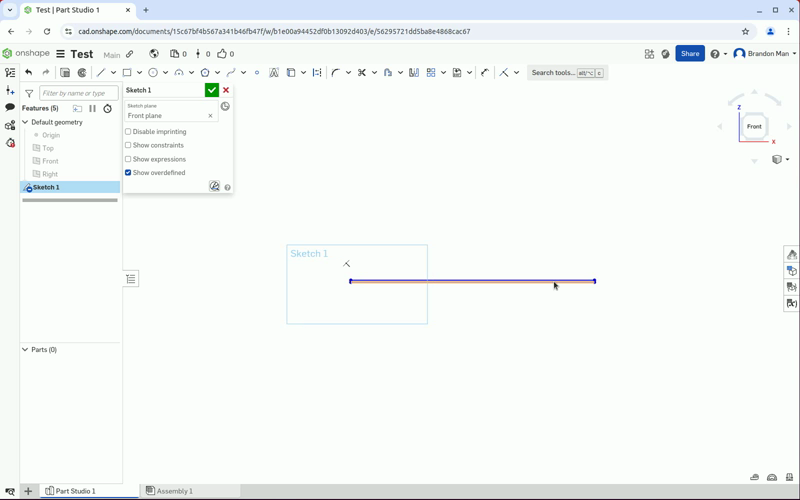
scroll(6)
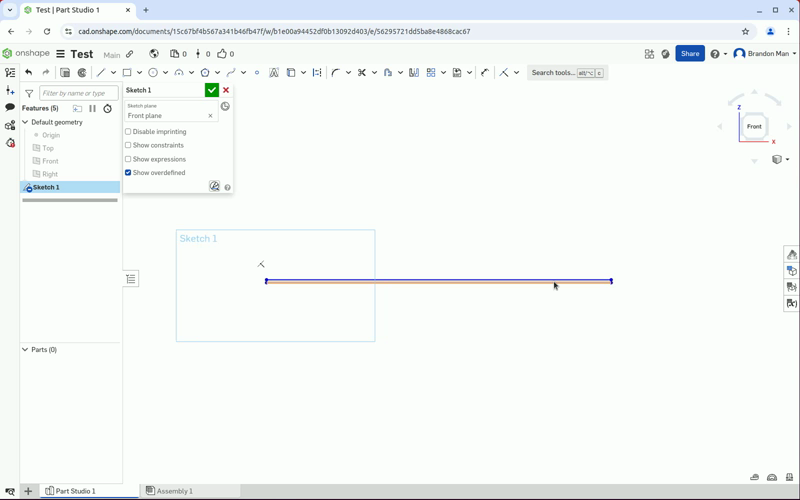
scroll(6)
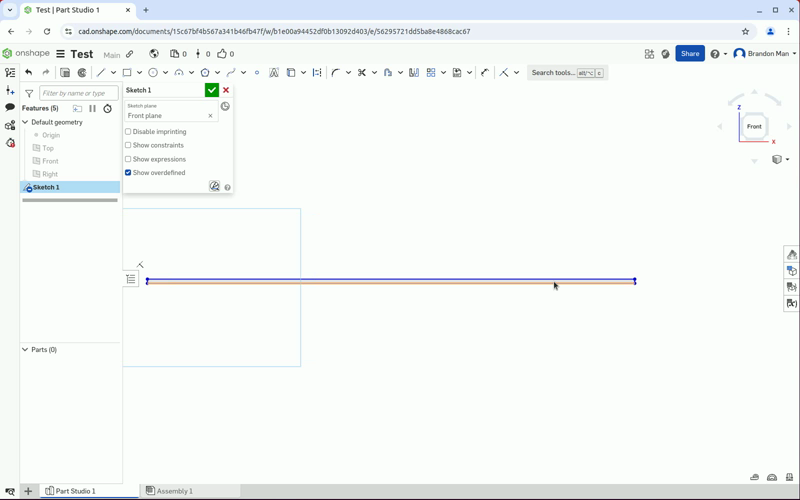
scroll(6)
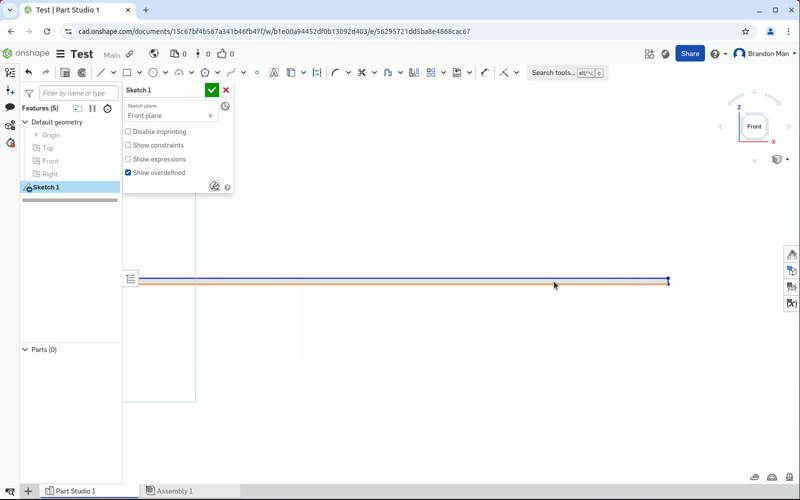
scroll(6)
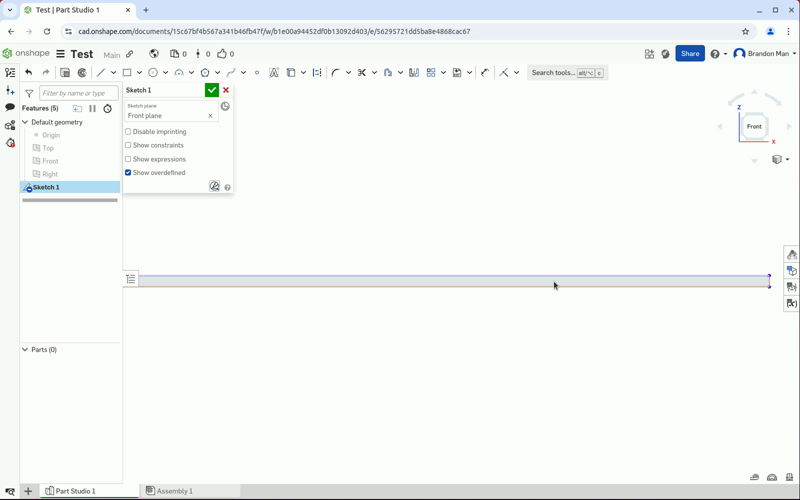
click(554, 281)
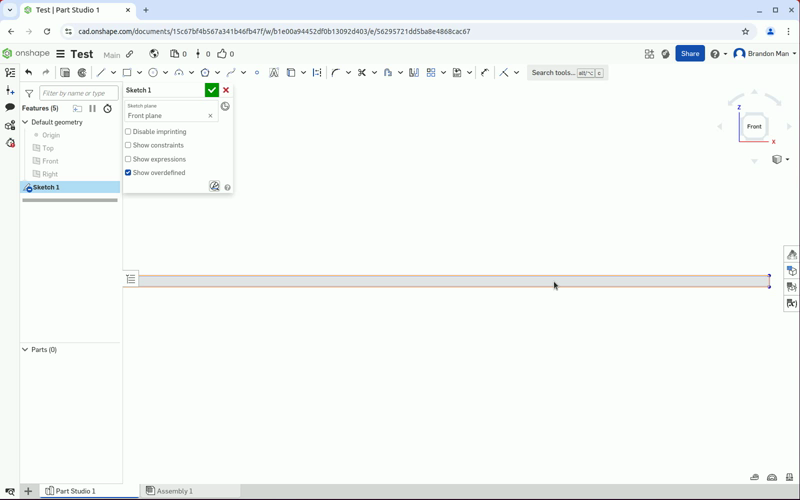
scroll(-6)
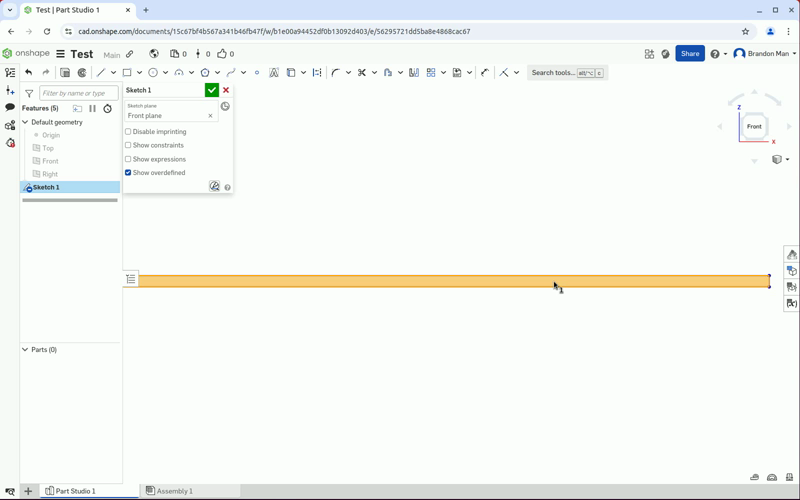
scroll(-6)
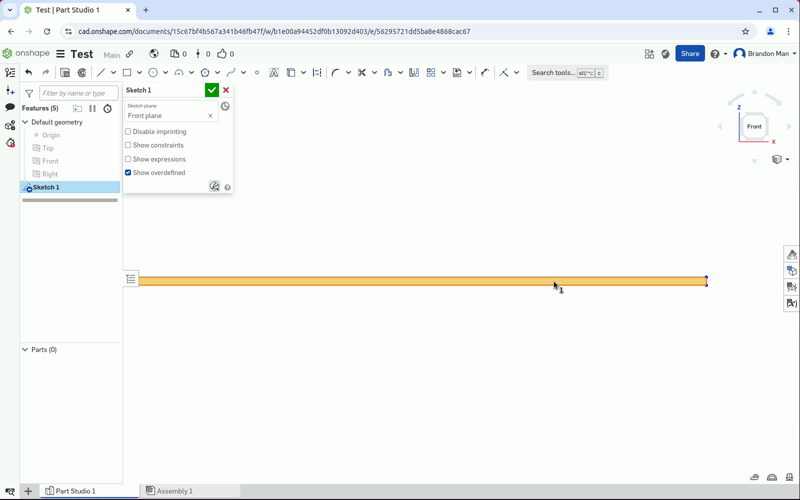
scroll(-6)
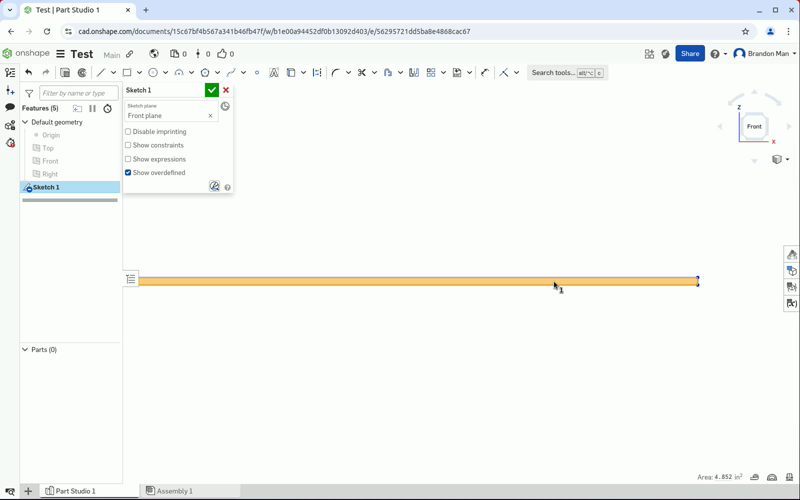
scroll(-6)
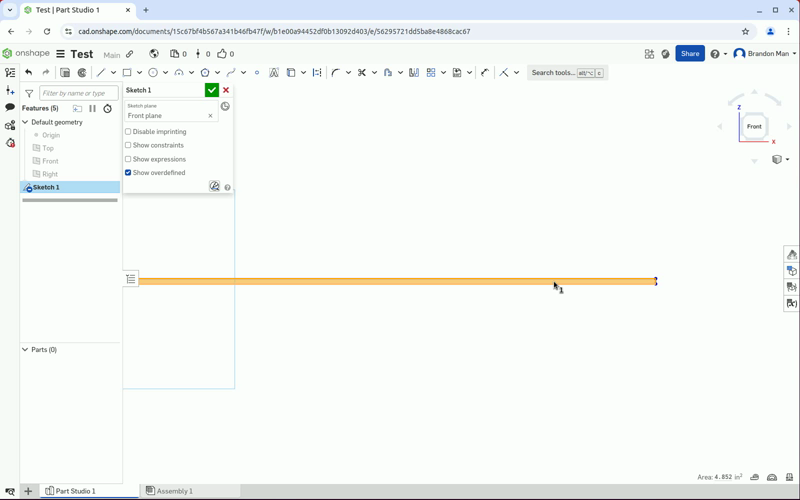
scroll(-6)
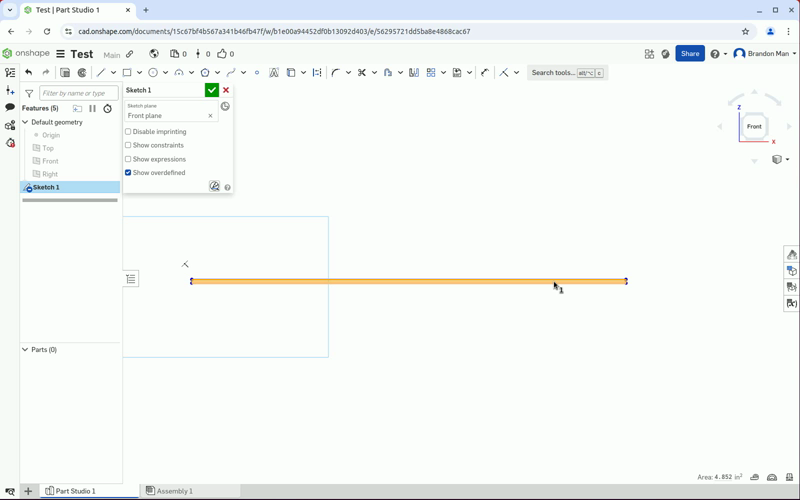
scroll(-6)
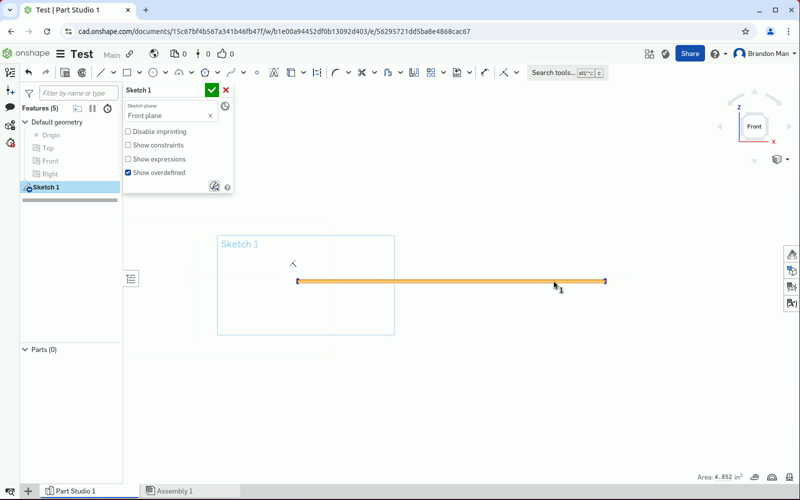
scroll(-6)
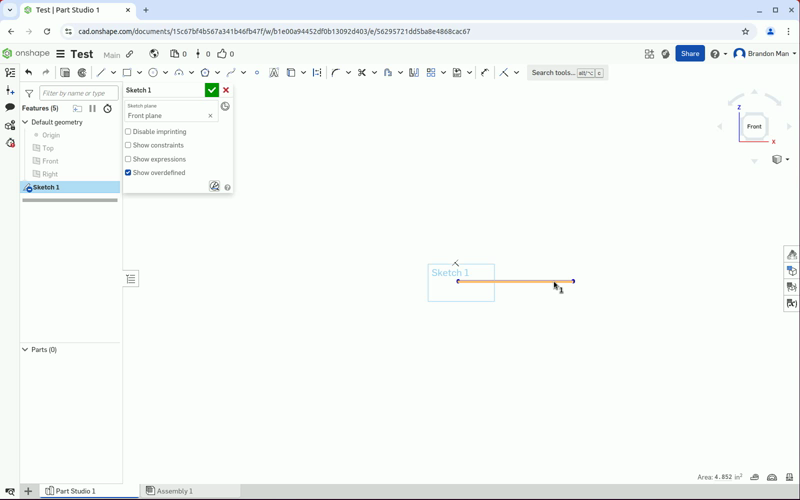
mouse_move(73, 352)
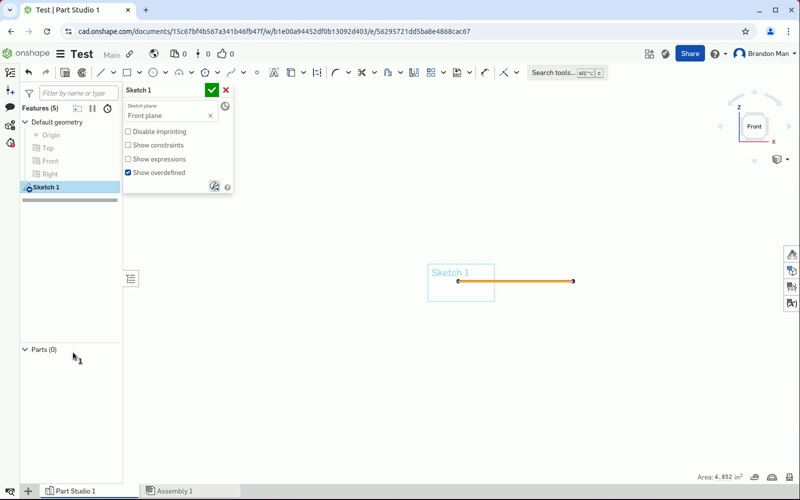
key(shift+y)
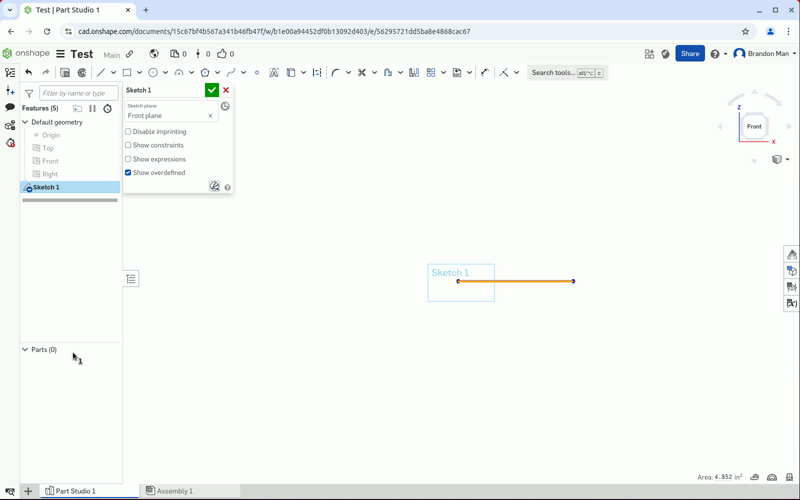
key(shift+e)
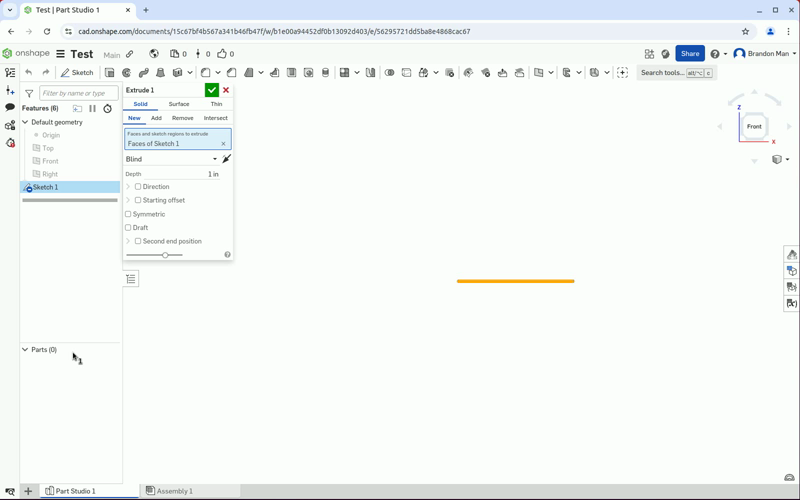
mouse_move(143, 106)
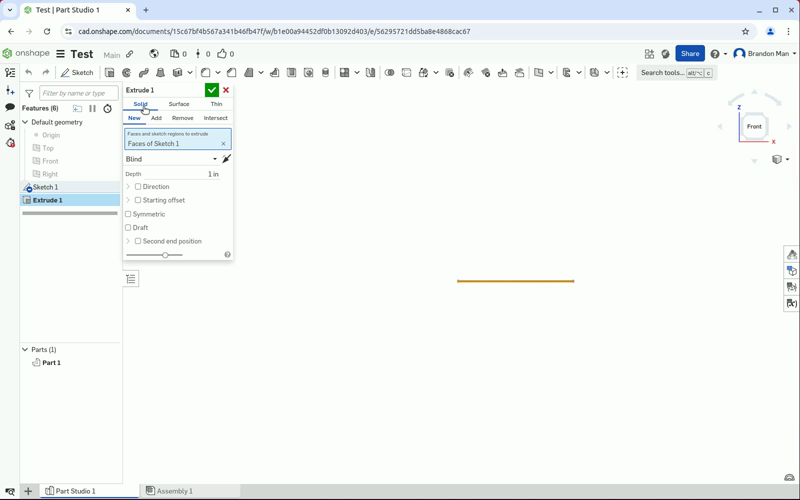
click(143, 106)
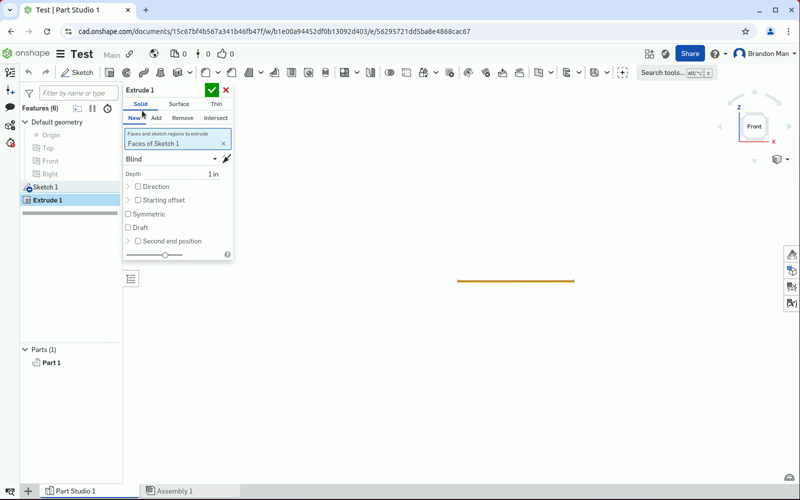
mouse_move(137, 120)
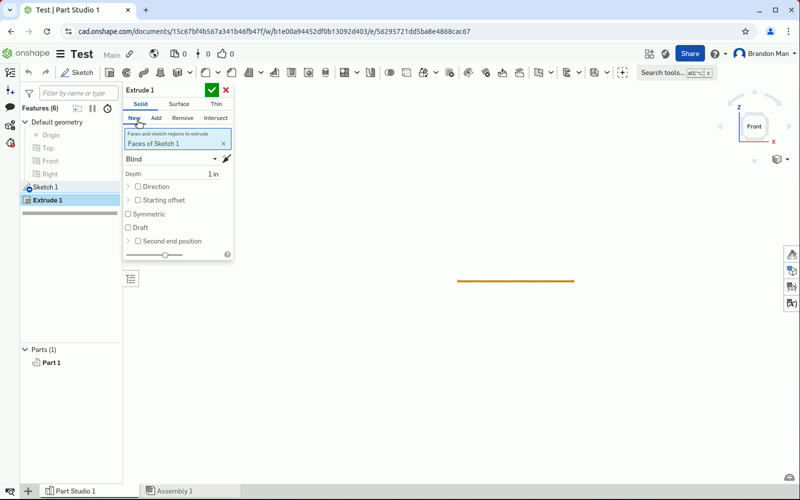
click(137, 120)
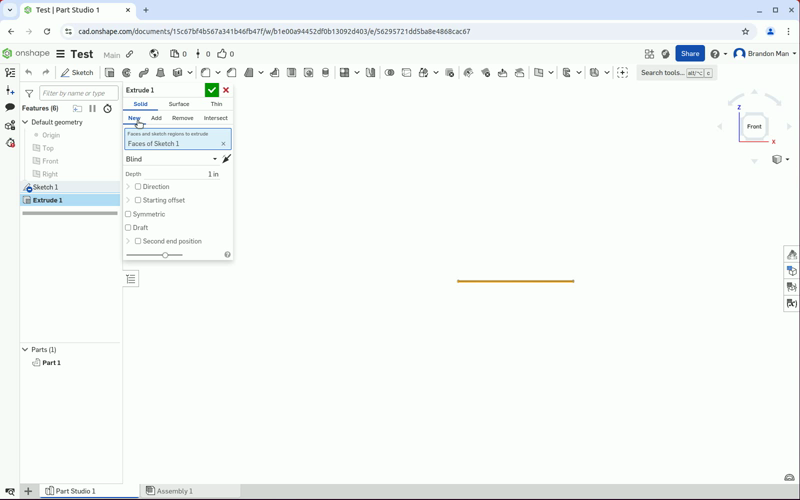
key(tab, 4)
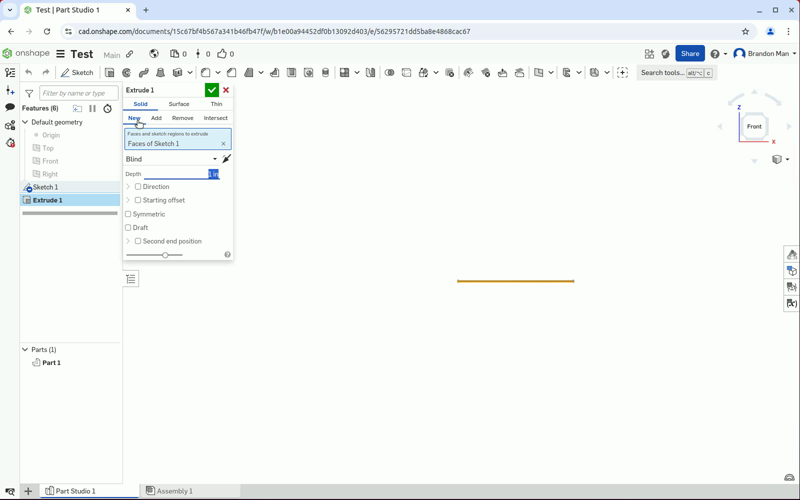
text(-0.482)
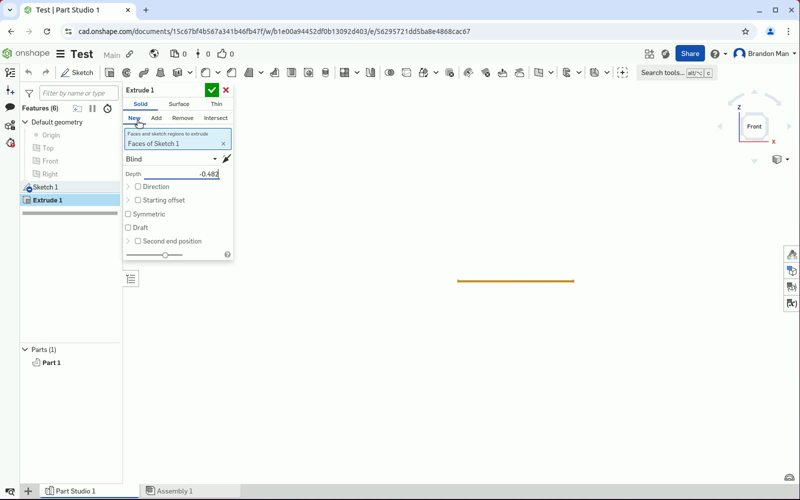
key(tab, 3)
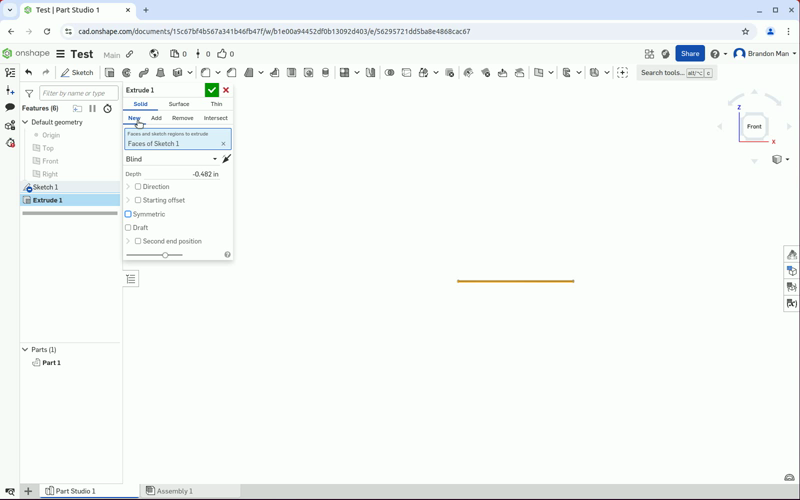
key(space)
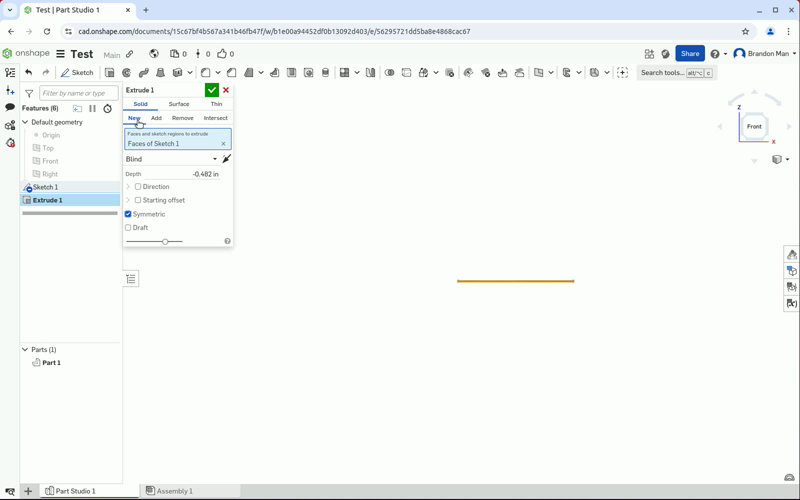
key(enter)
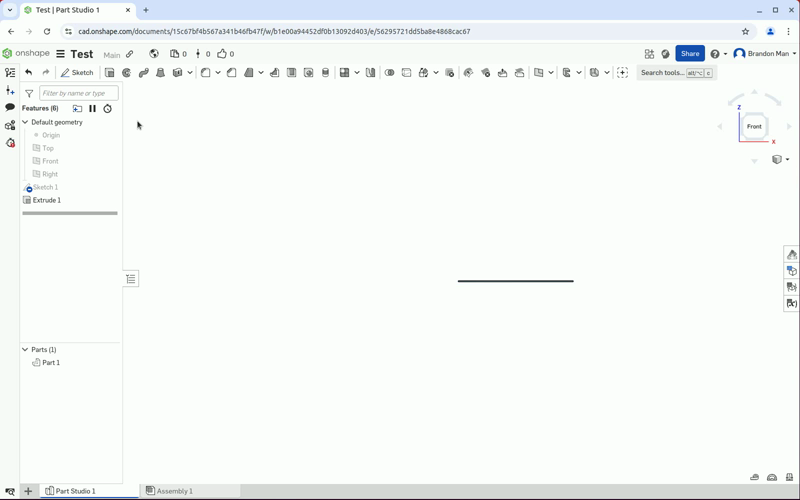
key(shift+h)
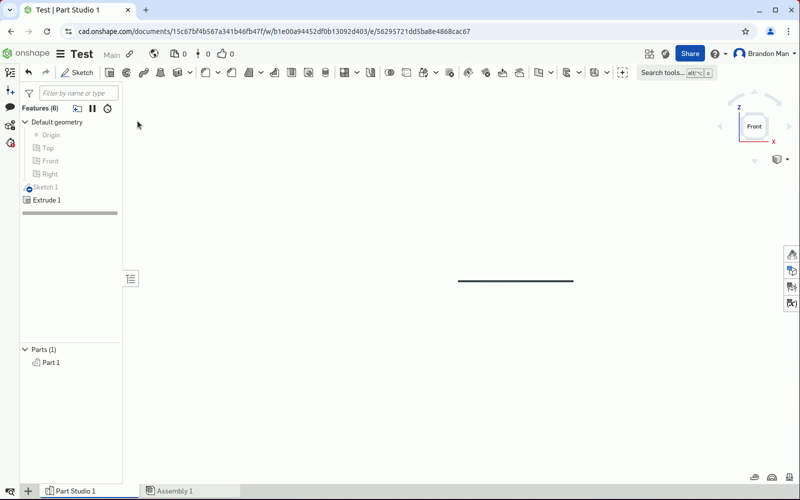
key(shift+h)
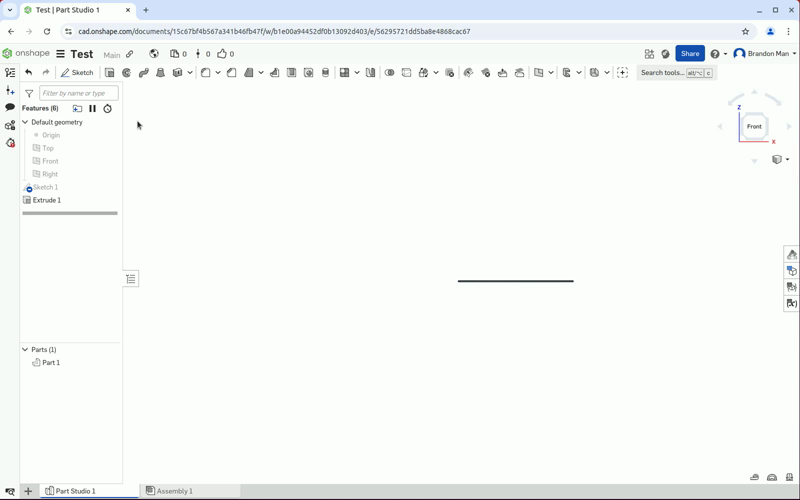
mouse_move(73, 189)
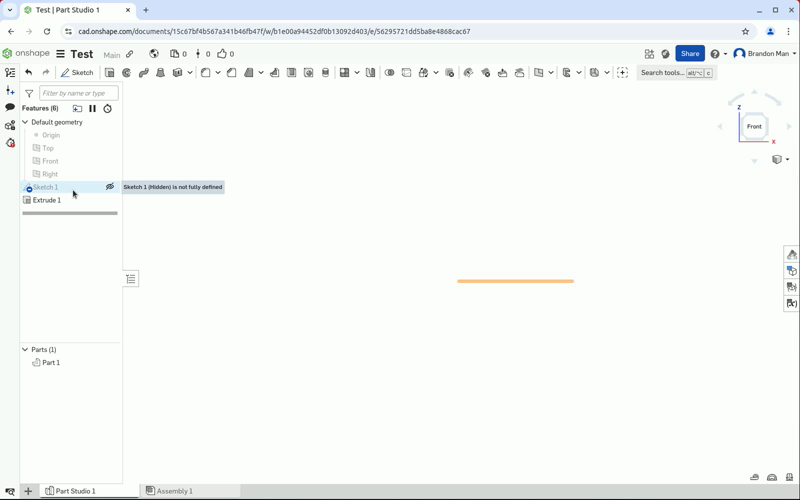
click(73, 189)
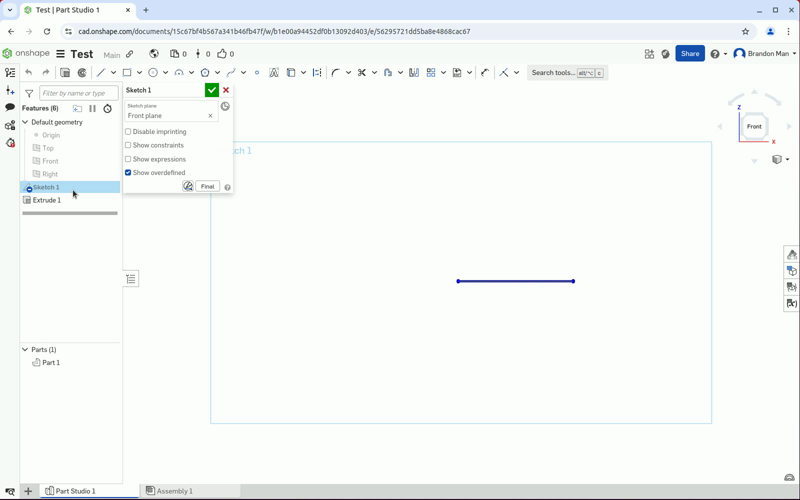
mouse_move(229, 92)
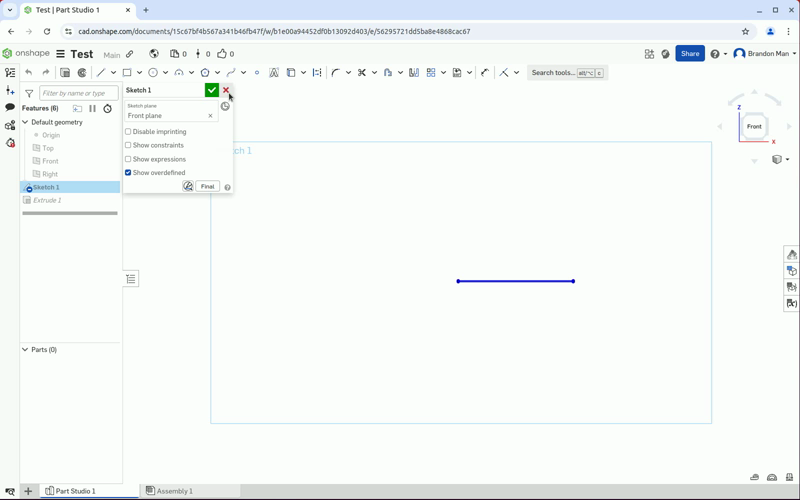
click(229, 92)
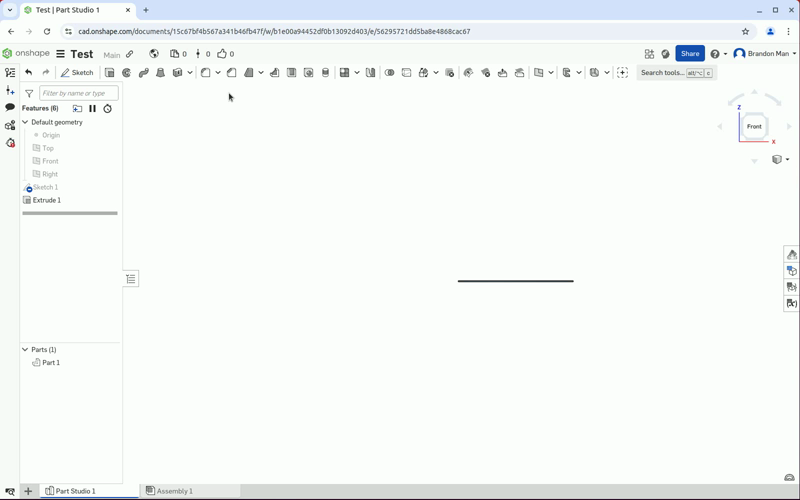
mouse_move(73, 352)
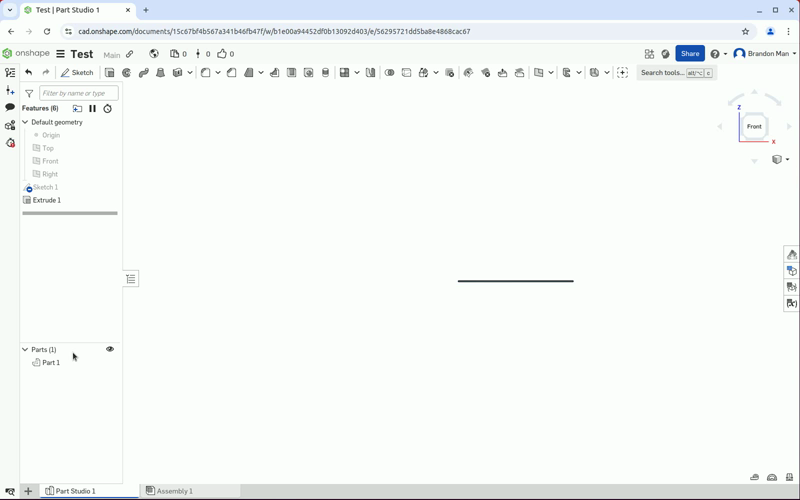
key(y)
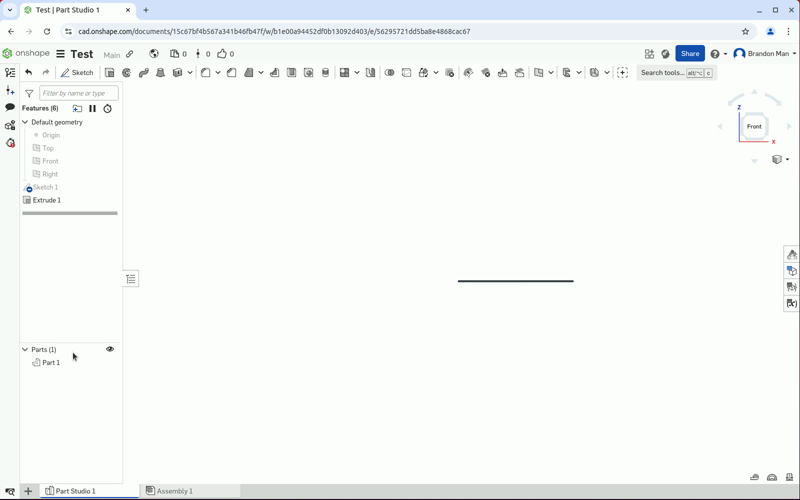
key(shift+p)
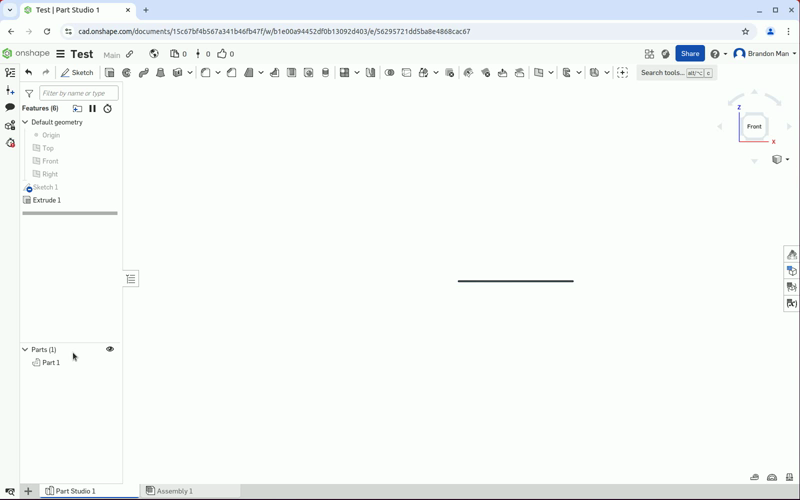
key(space)
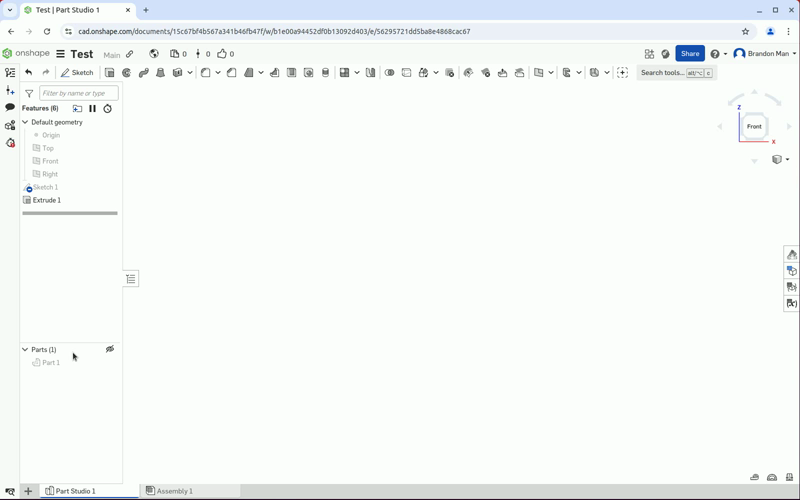
key_down(shift)
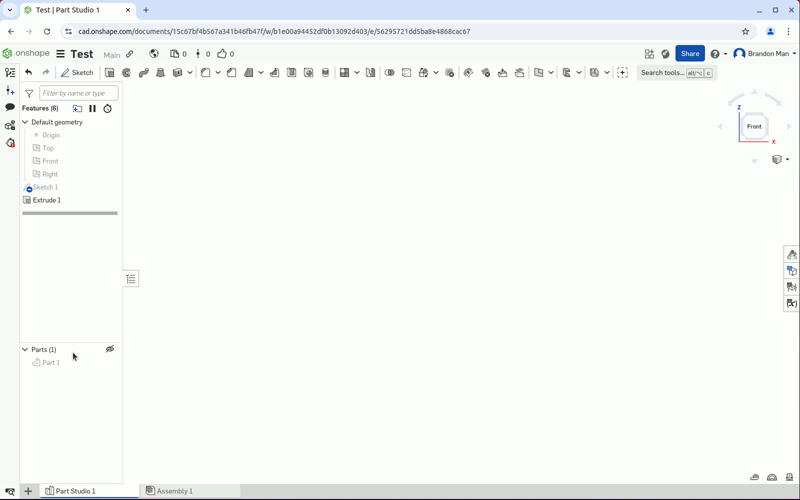
key(left)
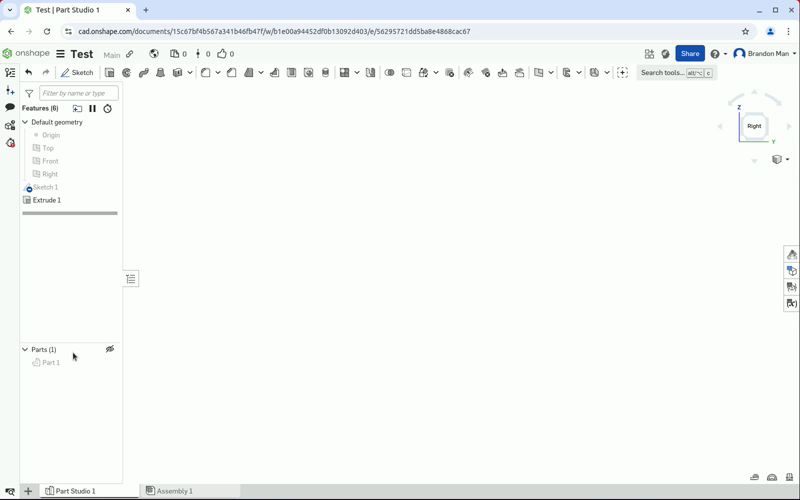
key_up(shift)
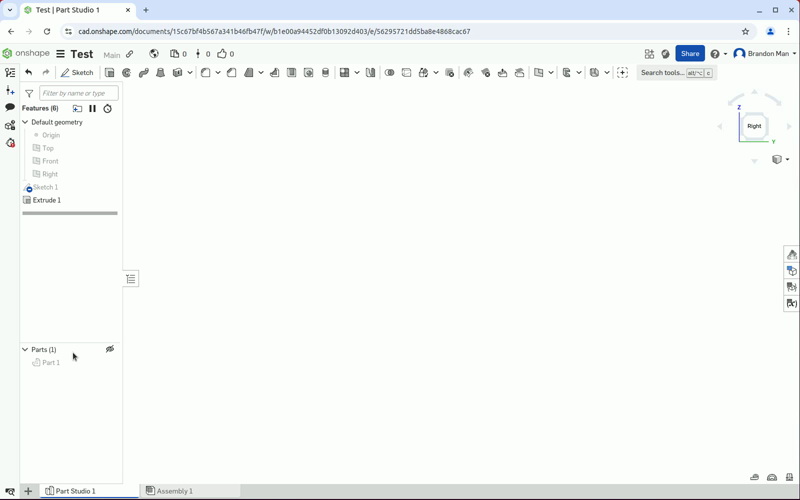
mouse_move(73, 352)
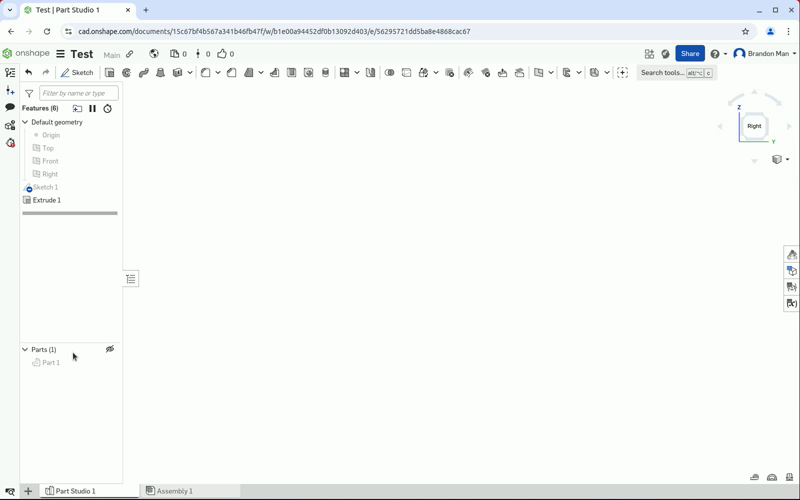
key(shift+y)
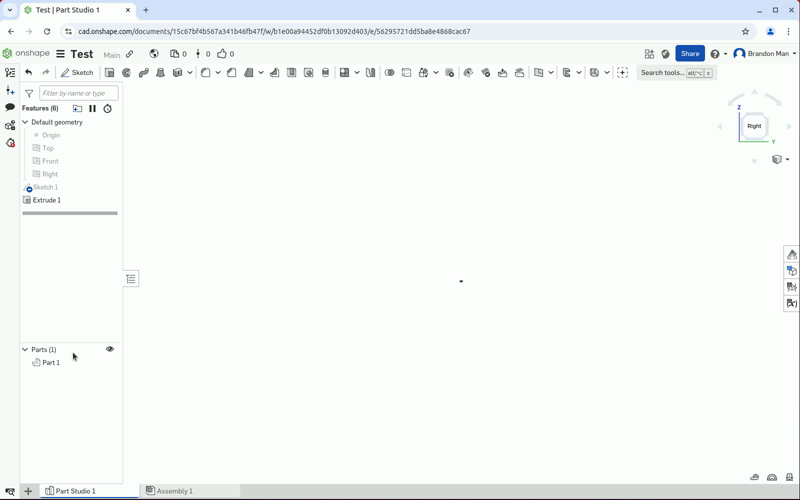
mouse_move(541, 75)
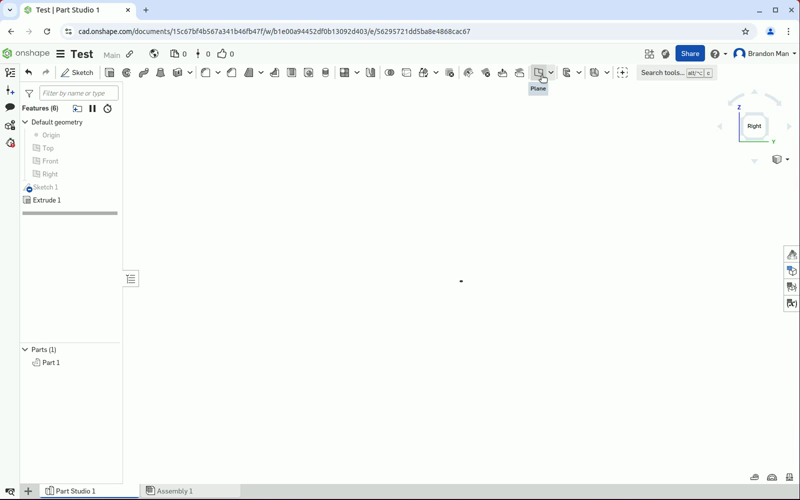
click(541, 75)
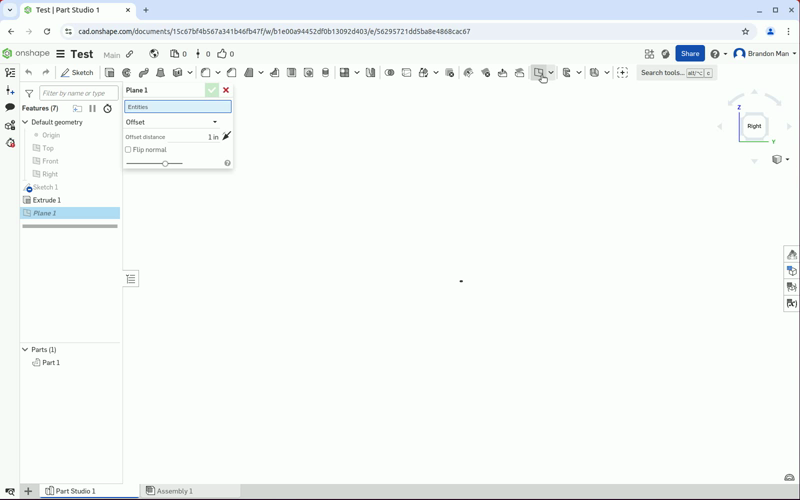
mouse_move(73, 176)
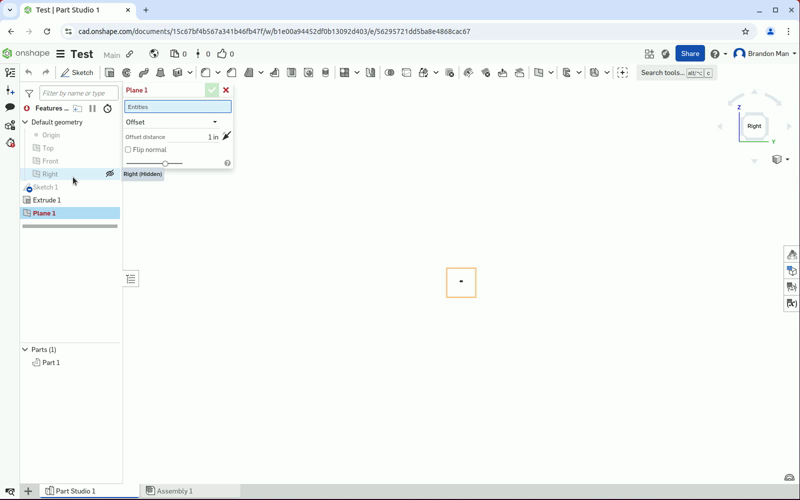
click(73, 176)
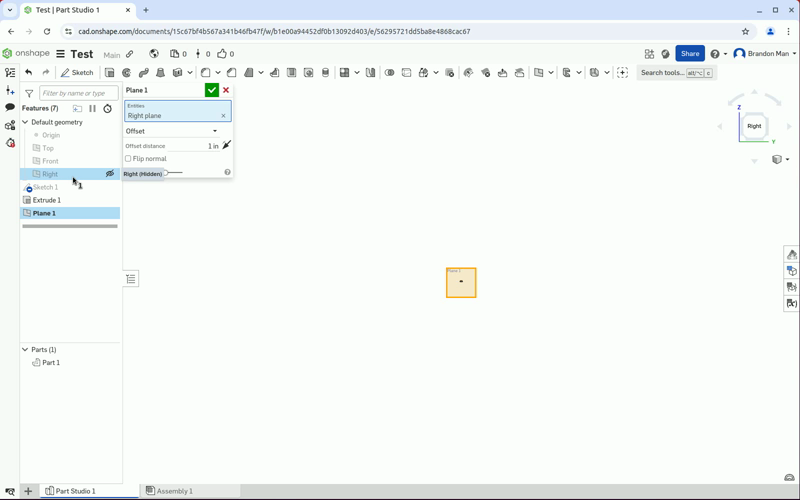
key(tab, 2)
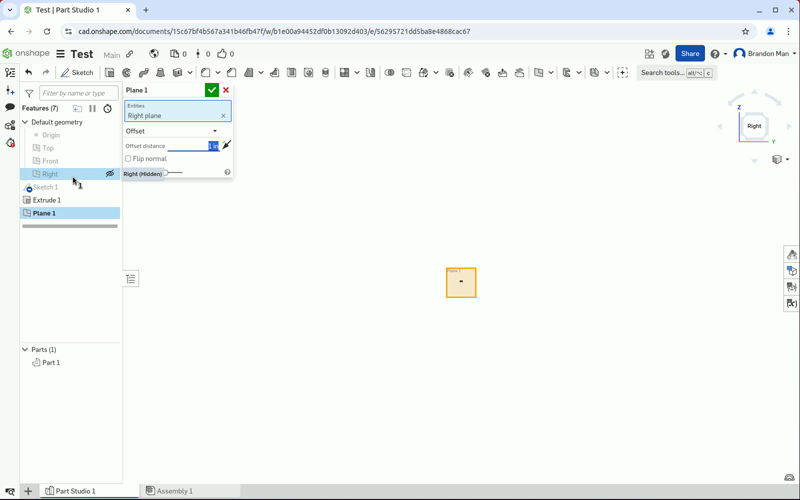
text(0.493)
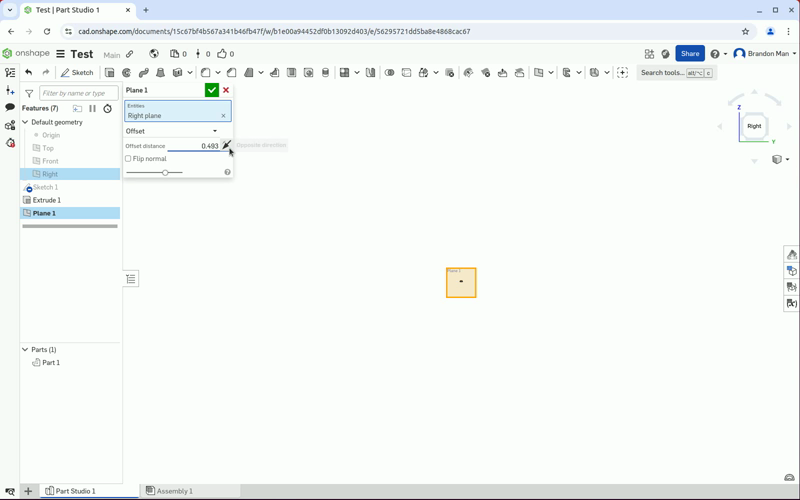
mouse_move(229, 147)
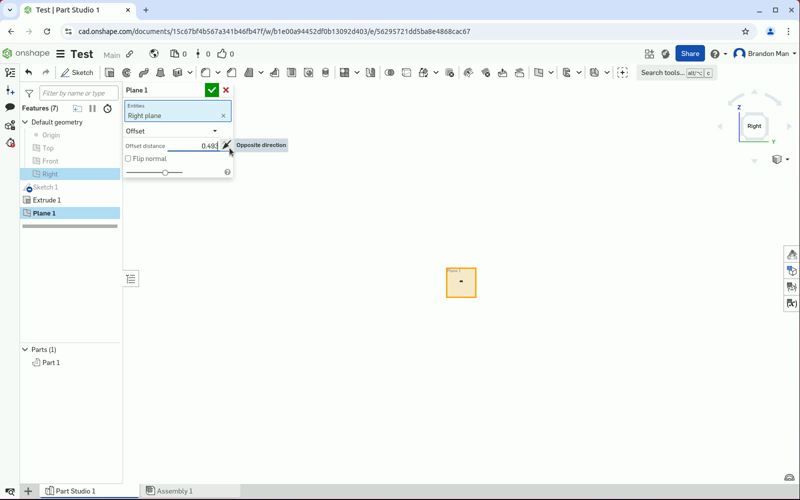
click(229, 147)
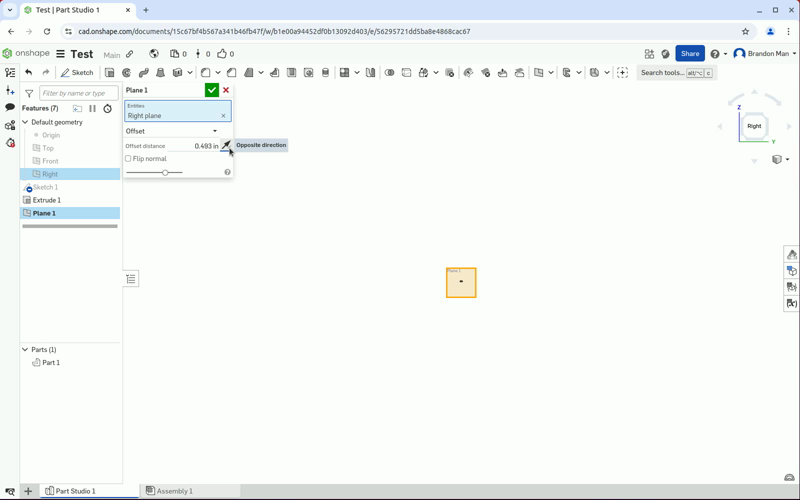
key(enter, 2)
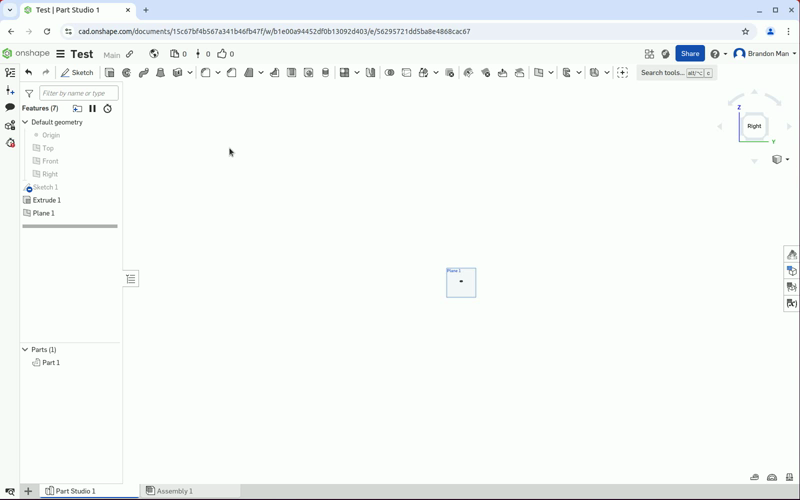
key(shift+s)
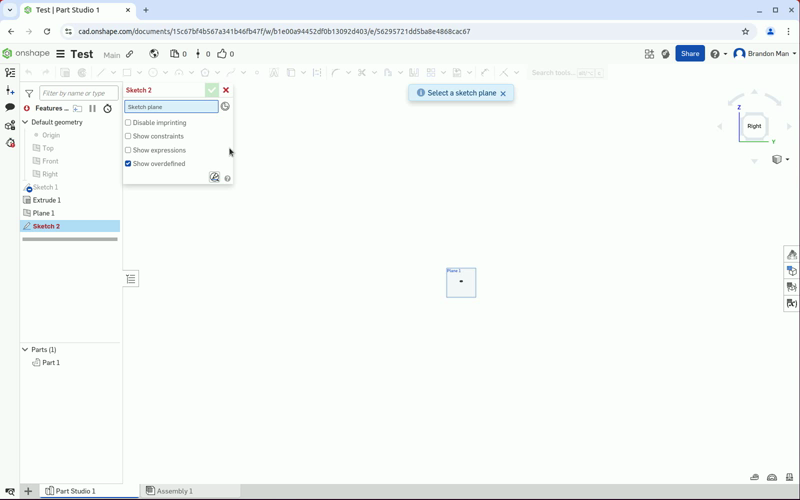
mouse_move(73, 215)
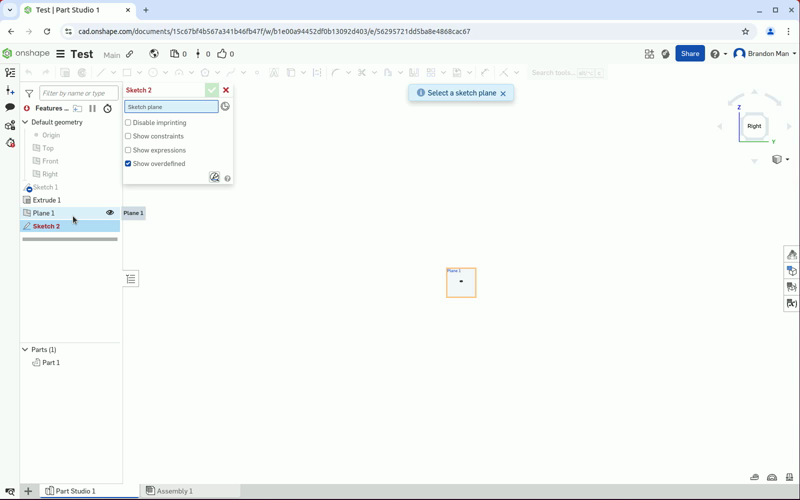
click(73, 215)
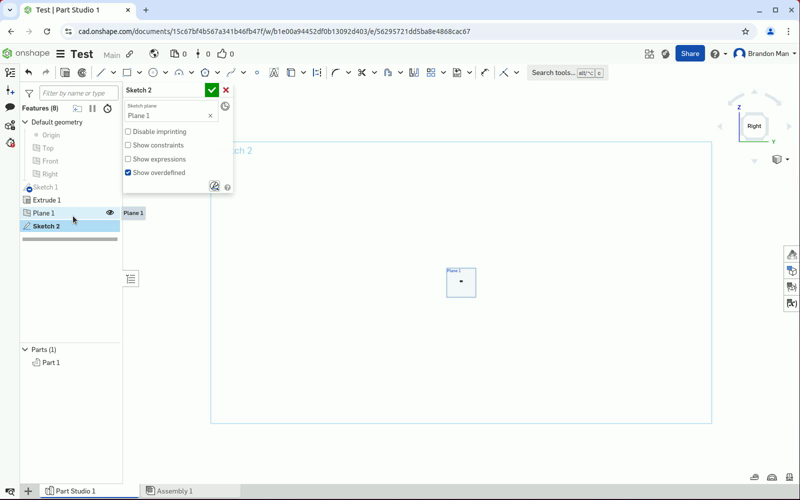
mouse_move(73, 352)
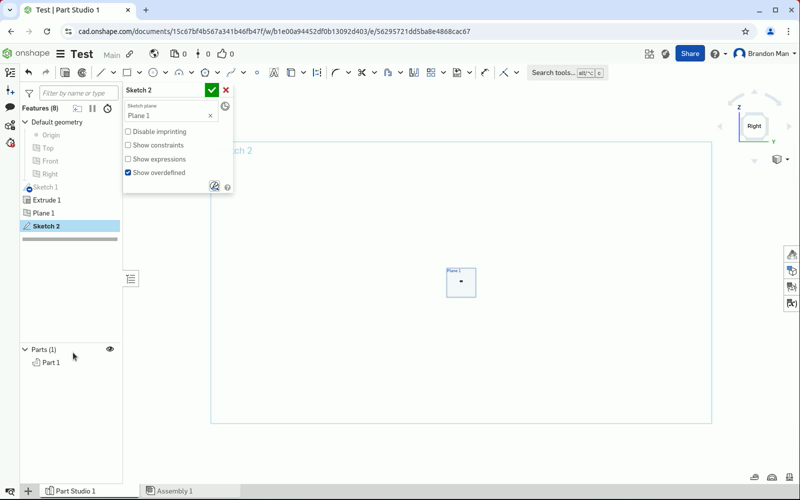
key(y)
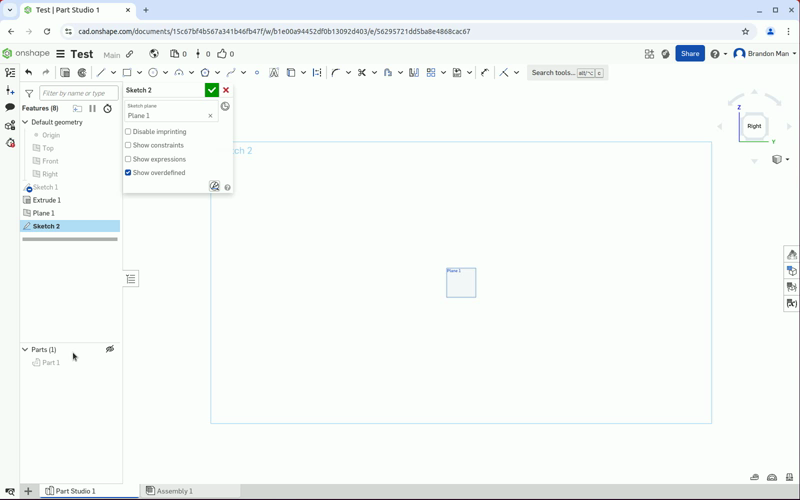
key(l)
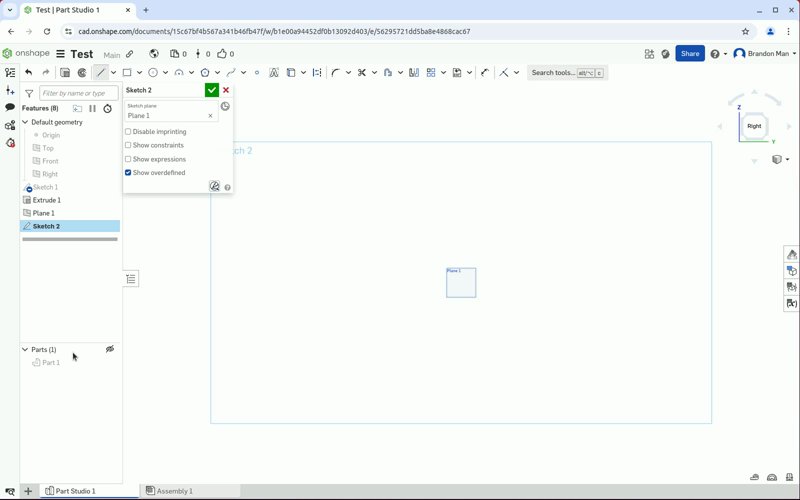
key_down(shift)
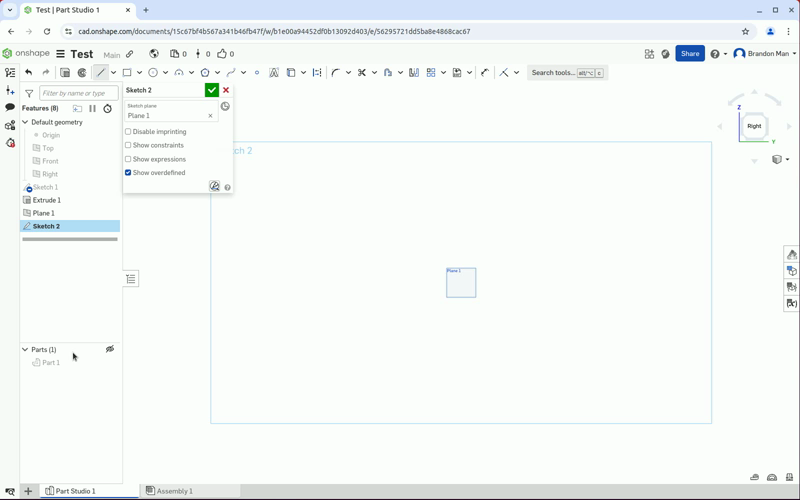
mouse_move(460, 281)
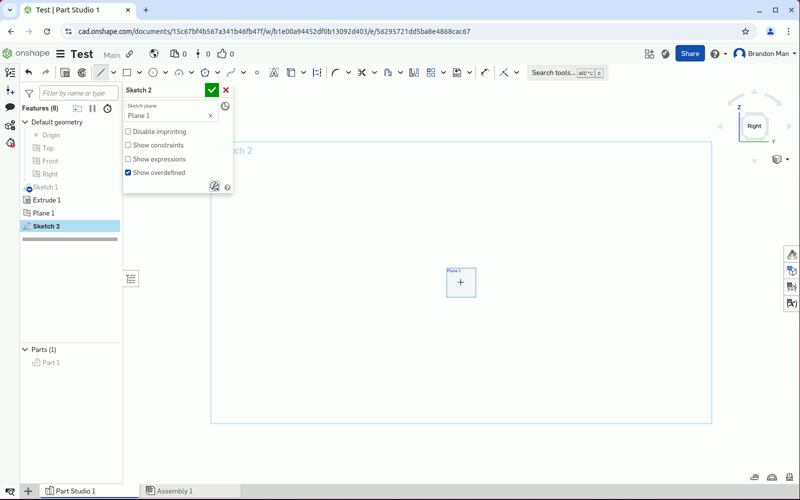
click(460, 281)
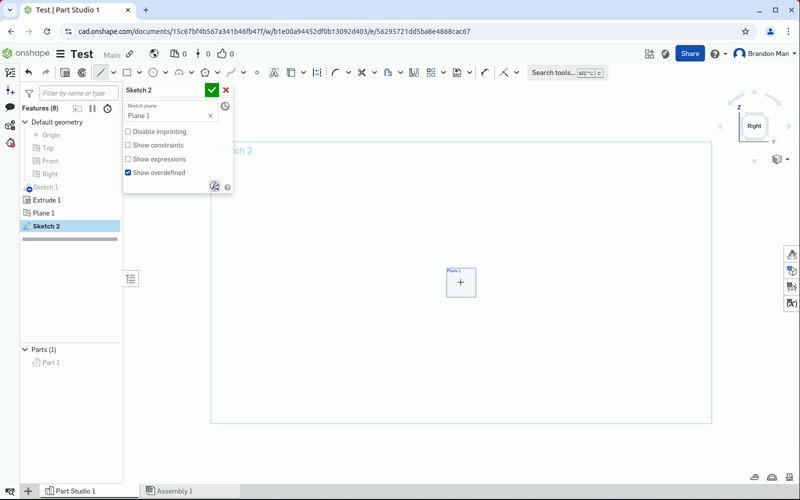
key_up(shift)
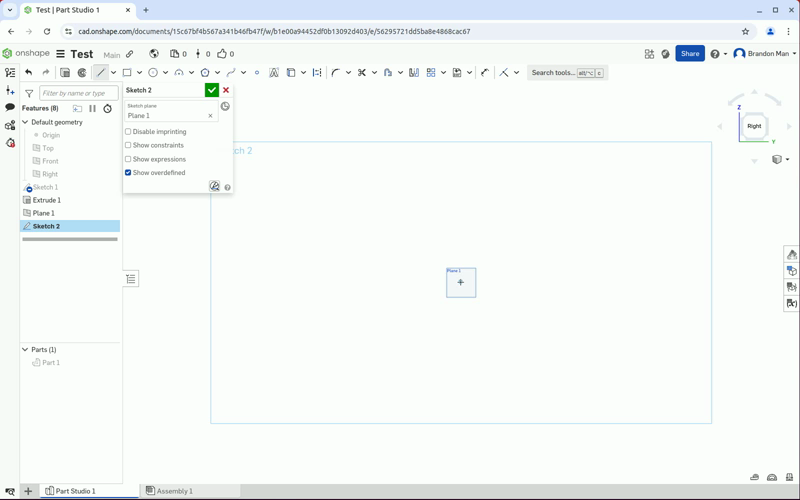
key_down(shift)
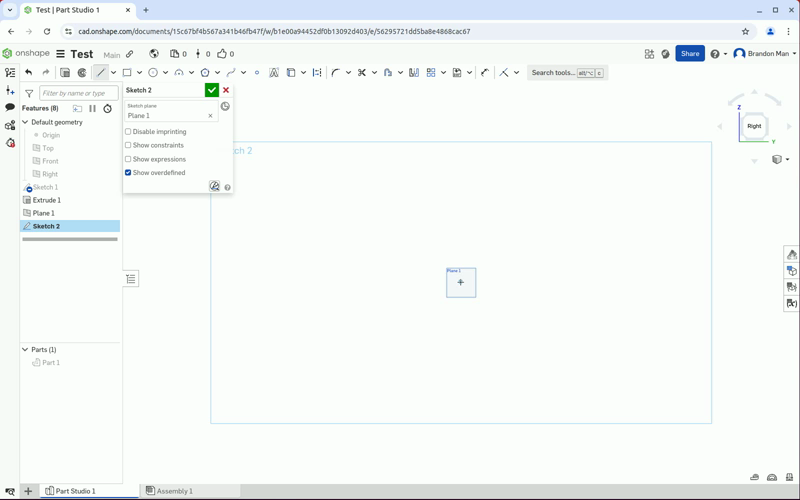
mouse_move(490, 281)
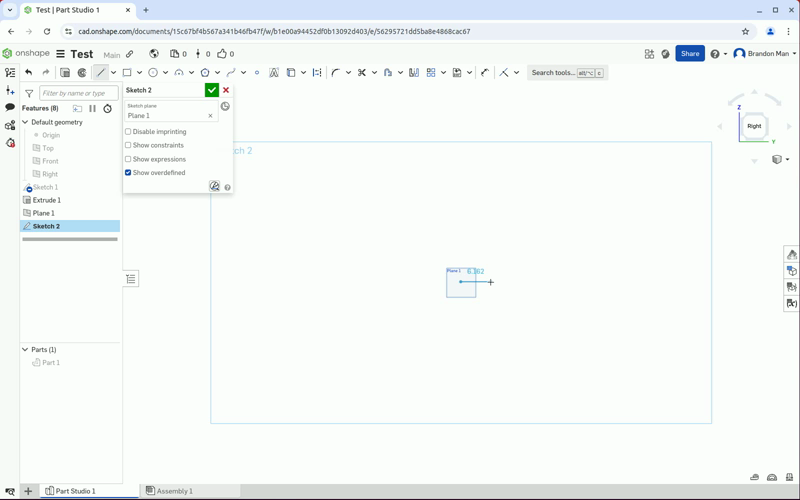
mouse_move(461, 281)
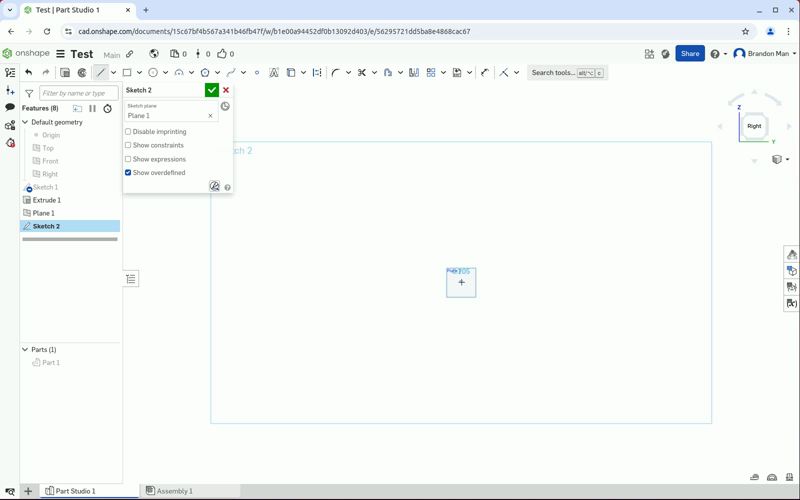
scroll(6)
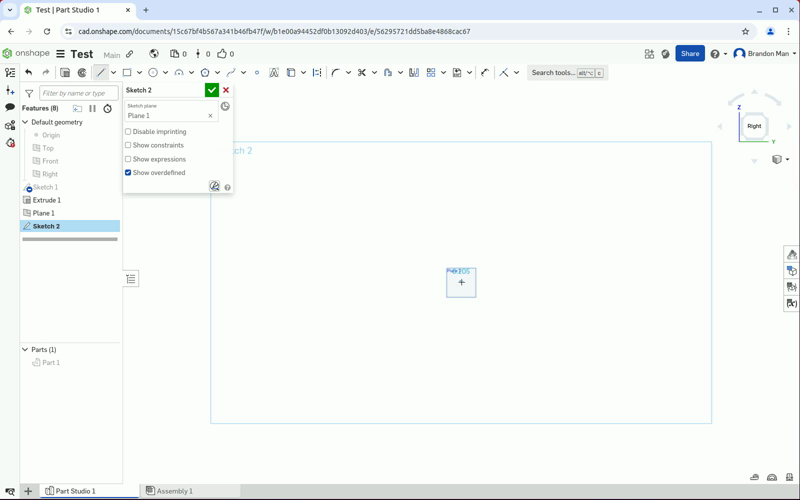
scroll(6)
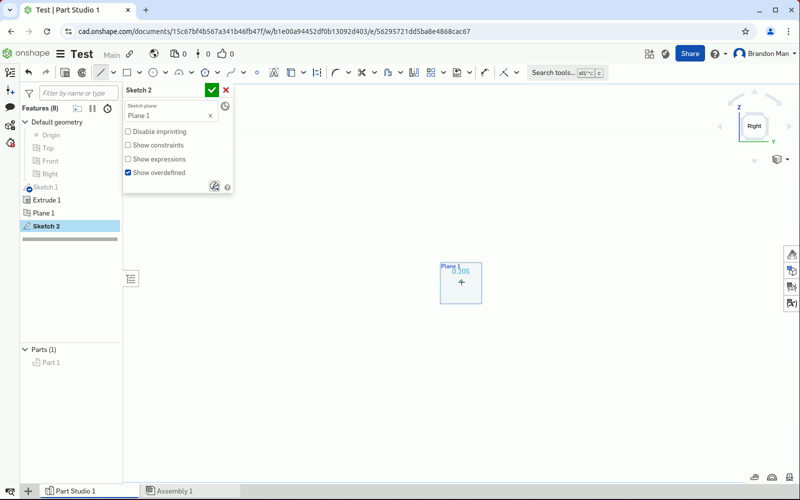
scroll(6)
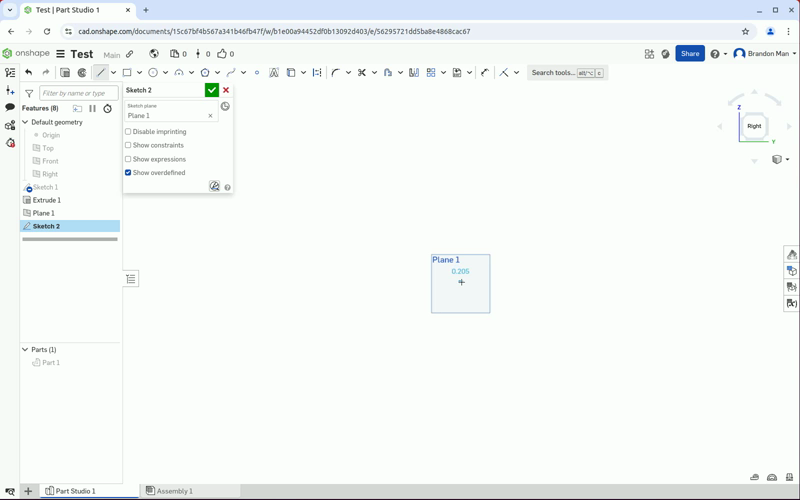
scroll(6)
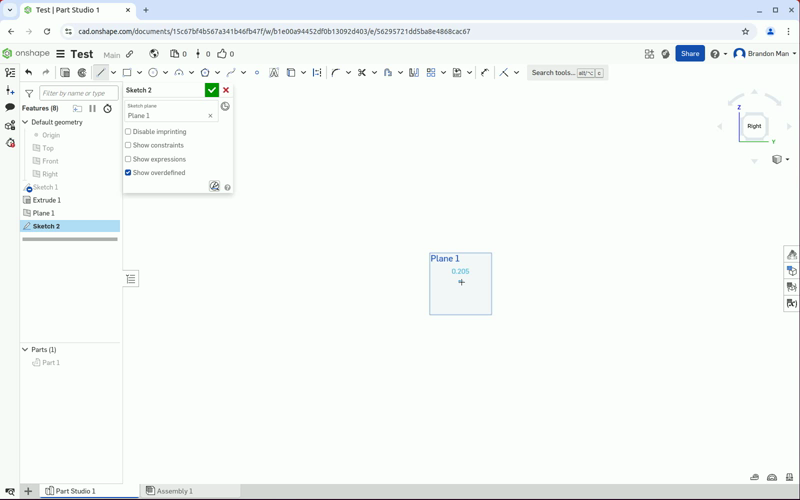
scroll(6)
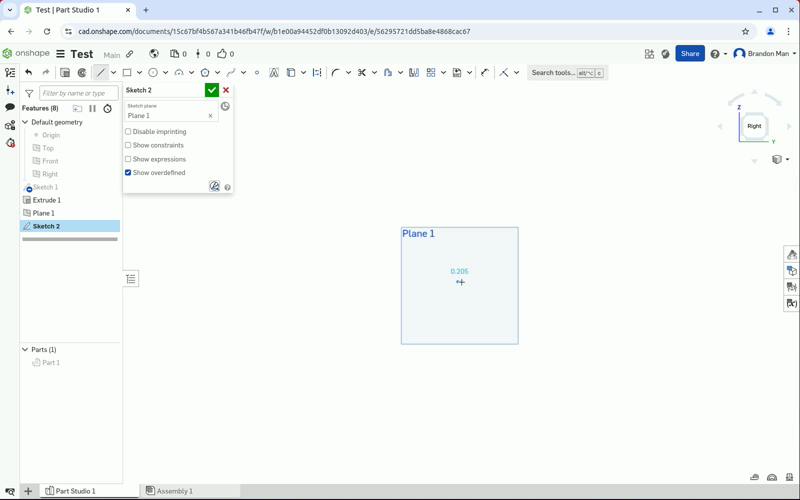
scroll(6)
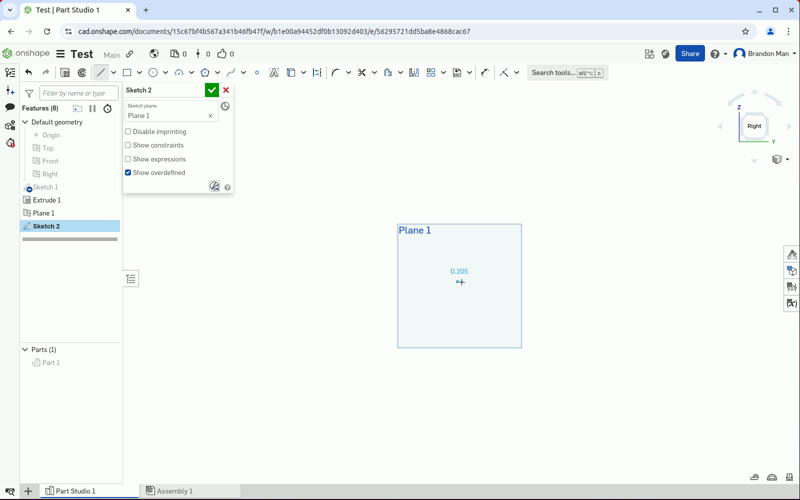
scroll(6)
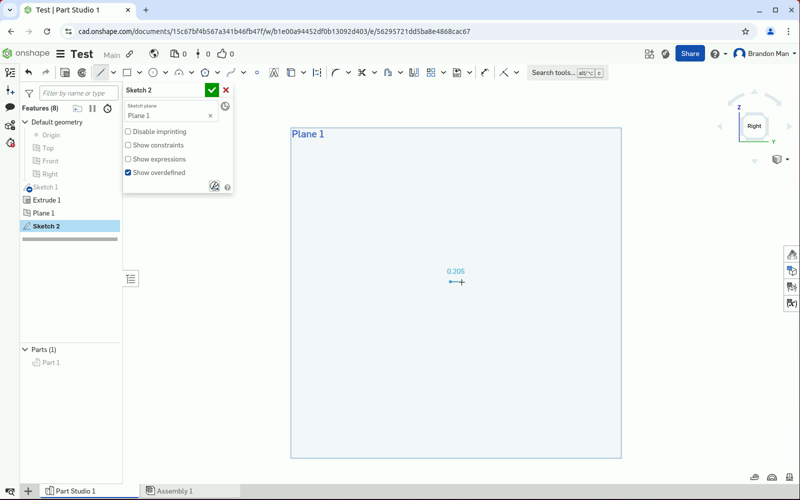
click(461, 281)
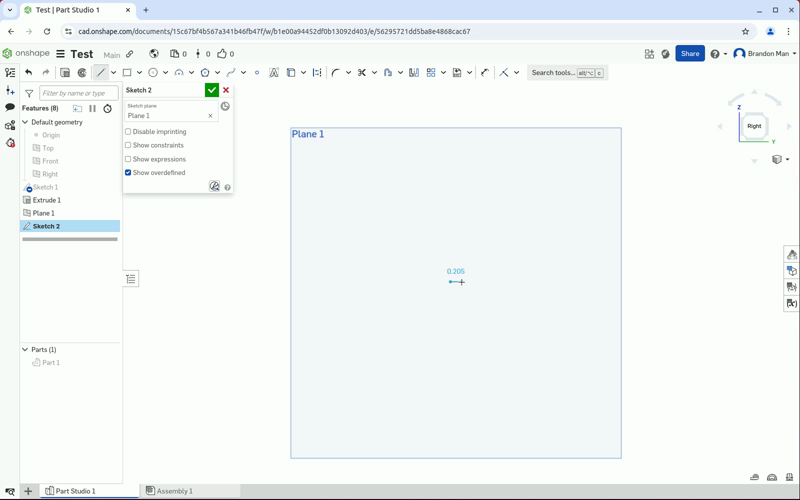
scroll(-6)
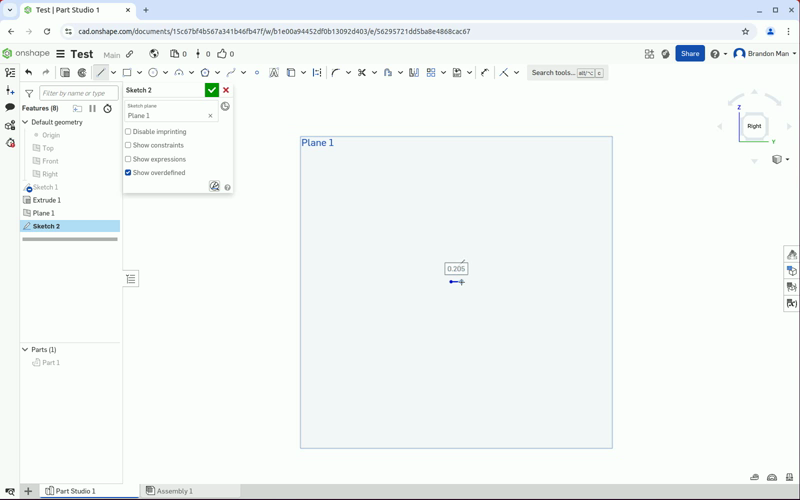
scroll(-6)
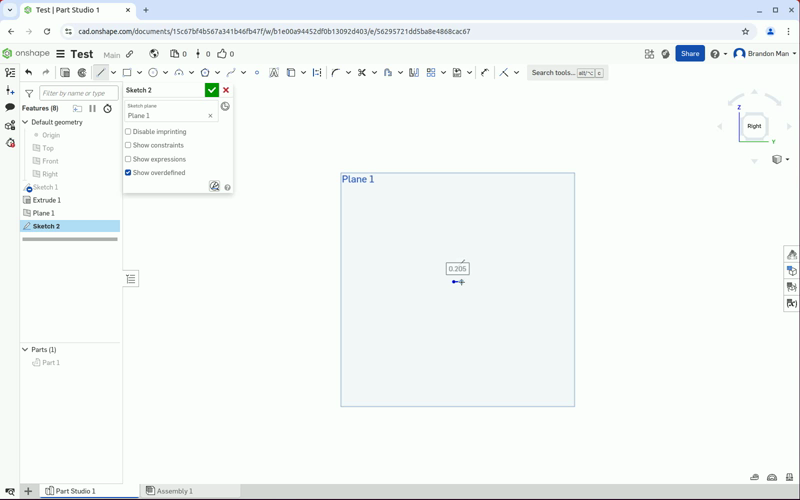
scroll(-6)
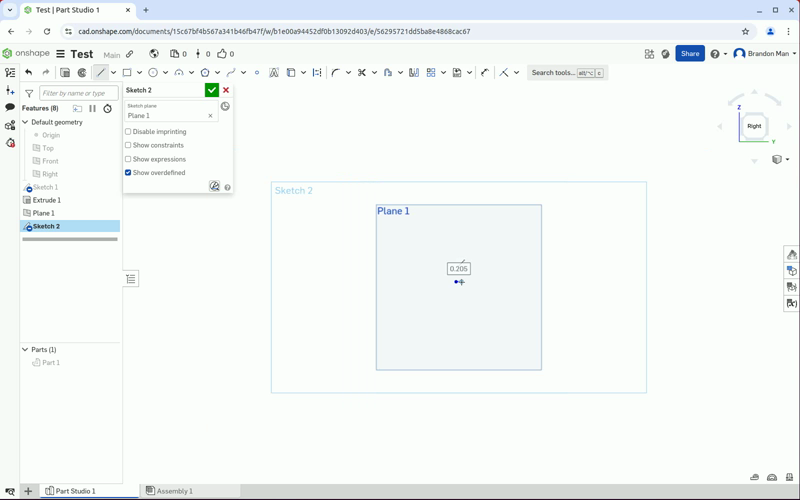
scroll(-6)
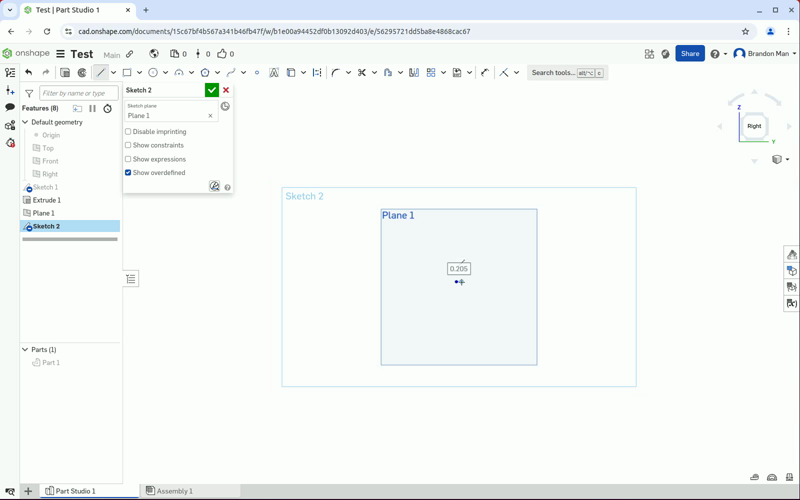
scroll(-6)
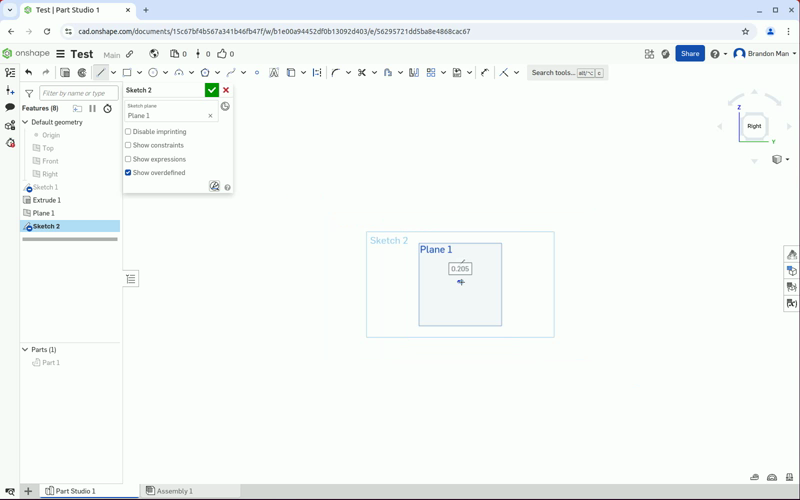
scroll(-6)
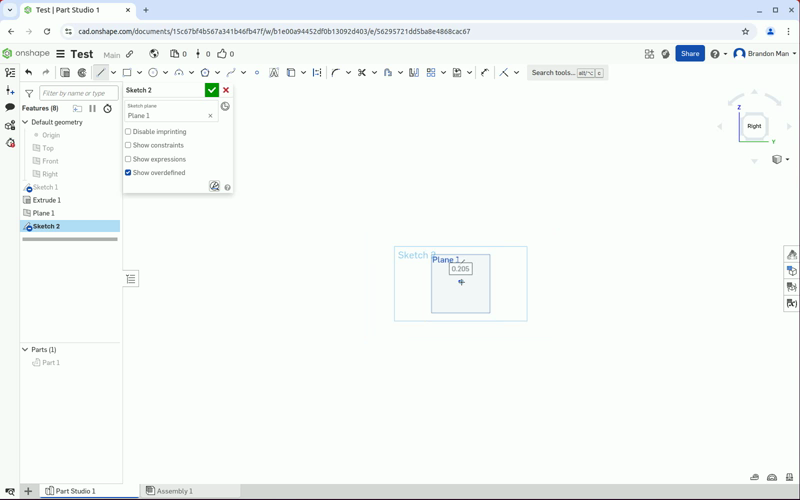
scroll(-6)
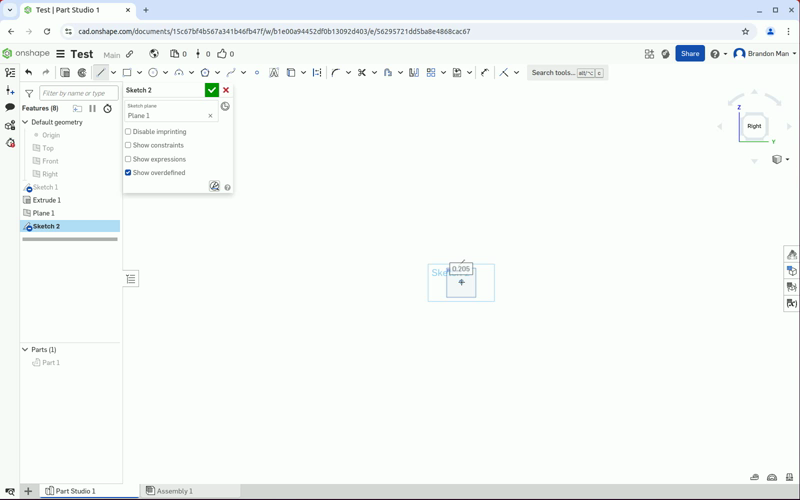
key_up(shift)
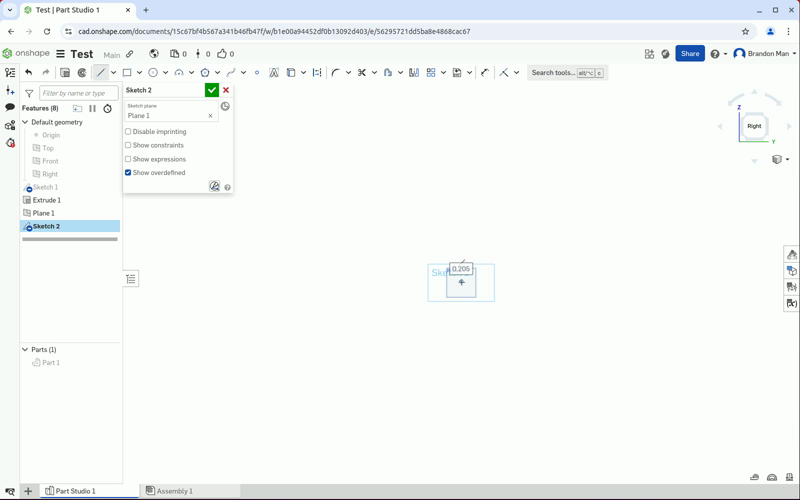
key_down(shift)
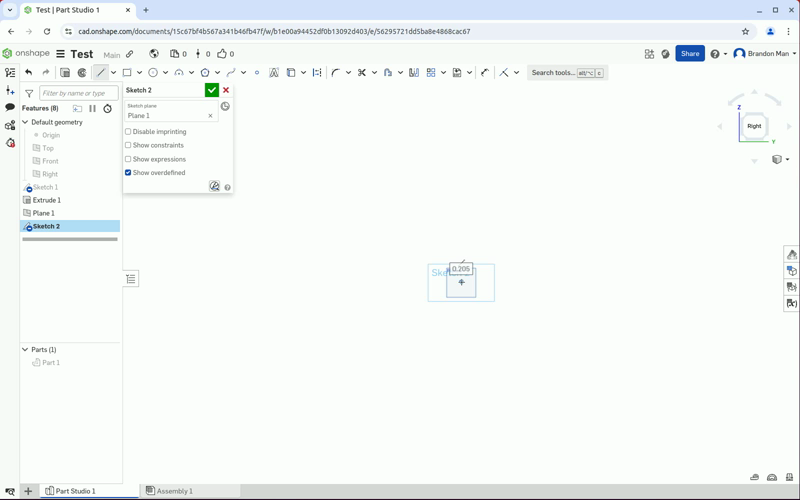
mouse_move(492, 281)
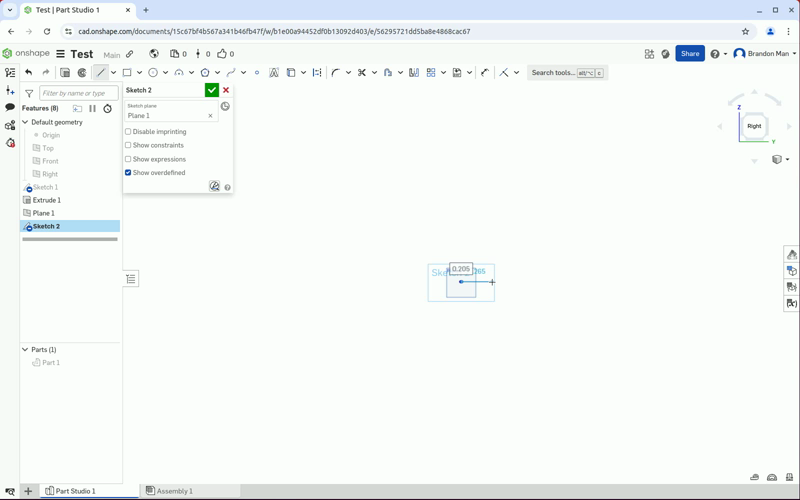
mouse_move(461, 280)
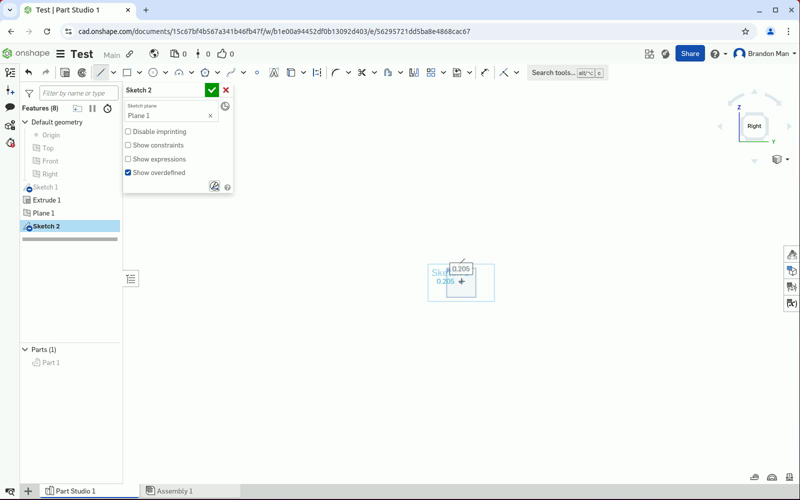
scroll(6)
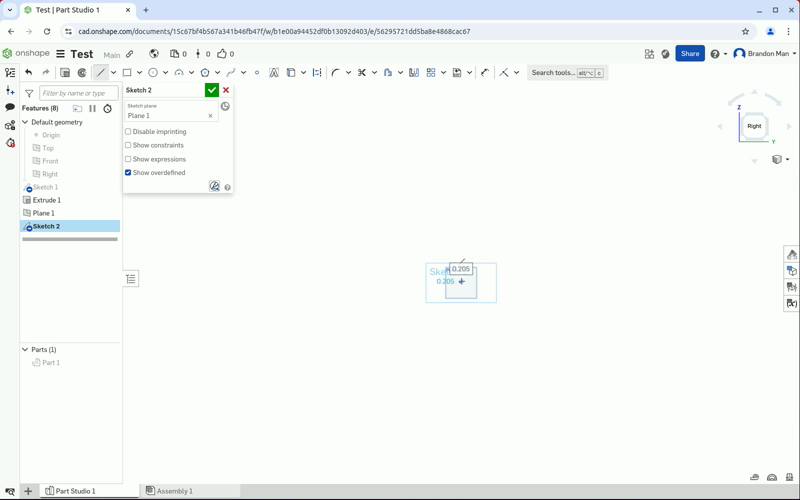
scroll(6)
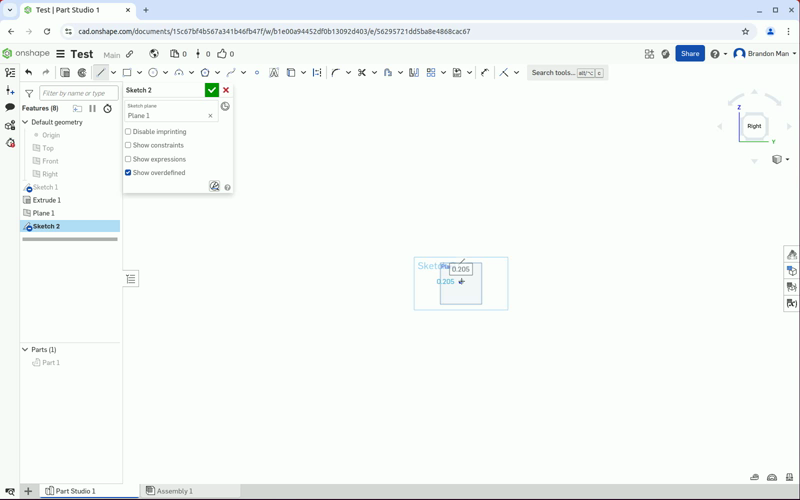
scroll(6)
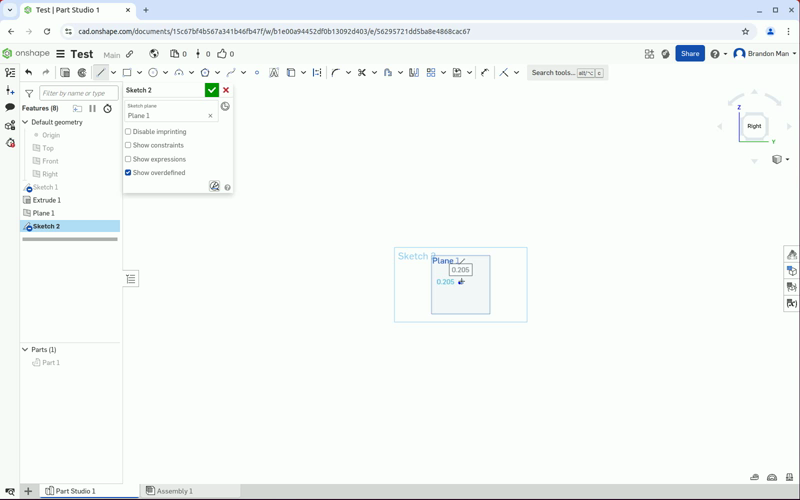
scroll(6)
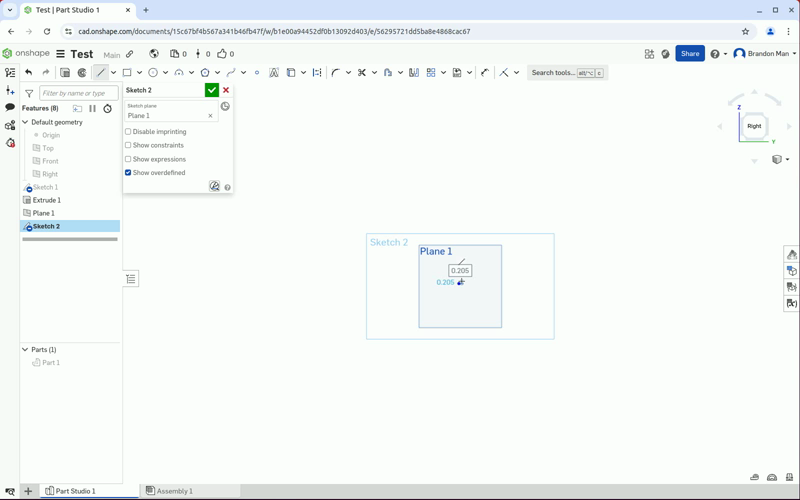
scroll(6)
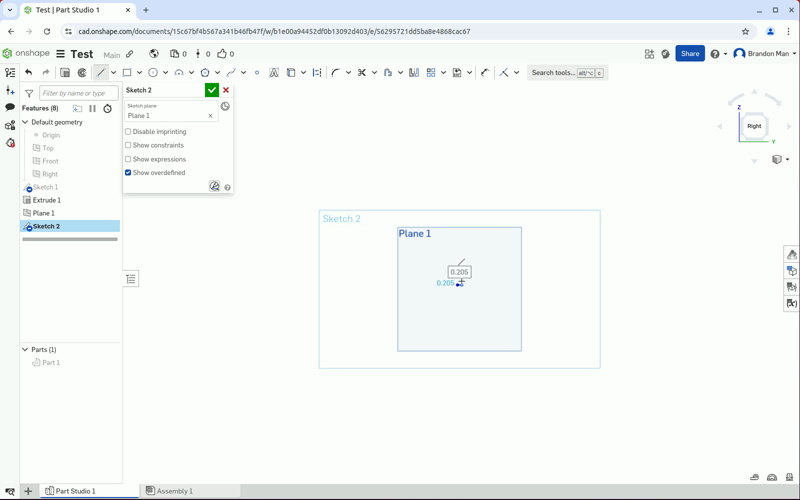
scroll(6)
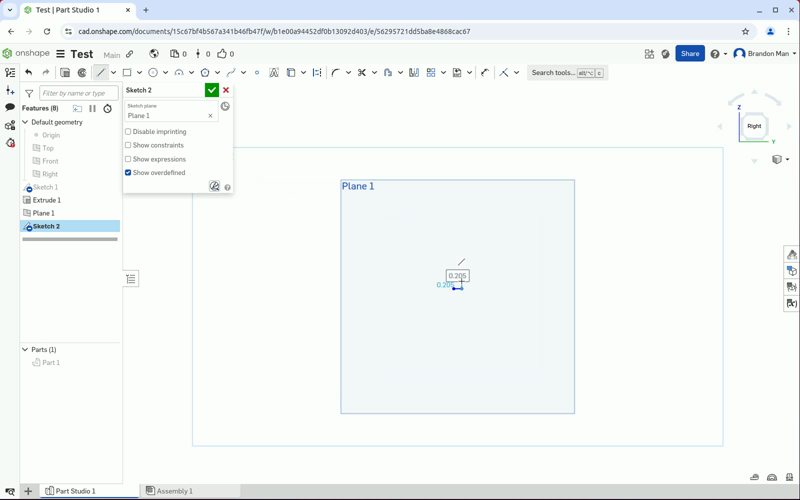
scroll(6)
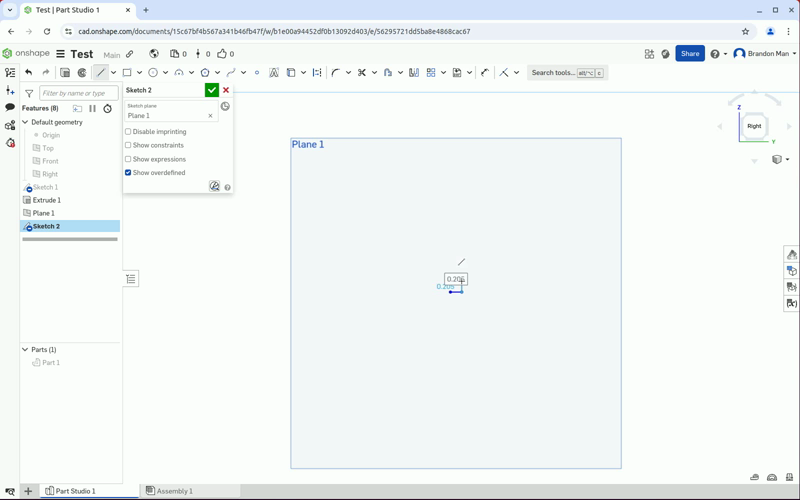
click(461, 280)
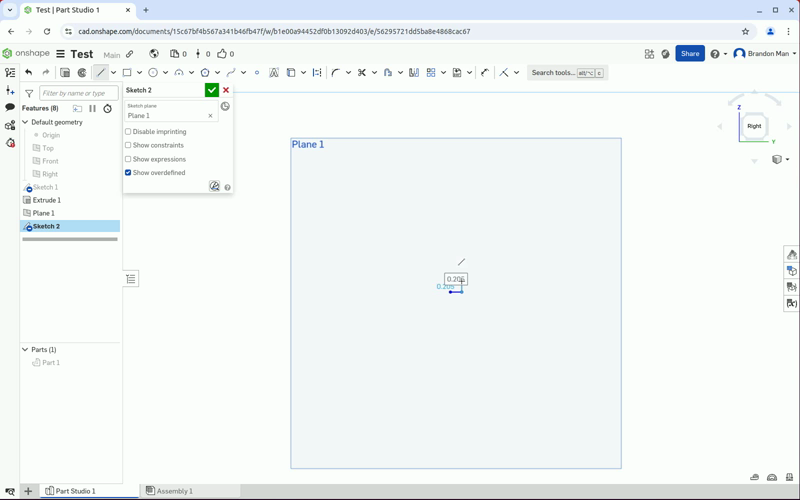
scroll(-6)
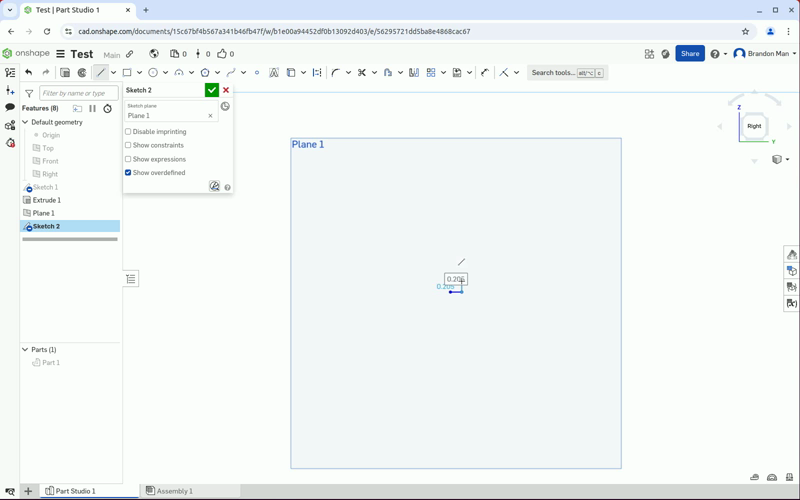
scroll(-6)
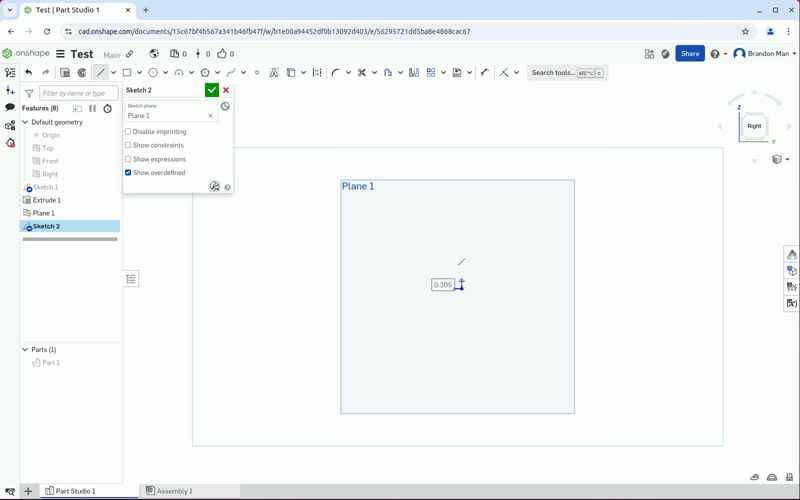
scroll(-6)
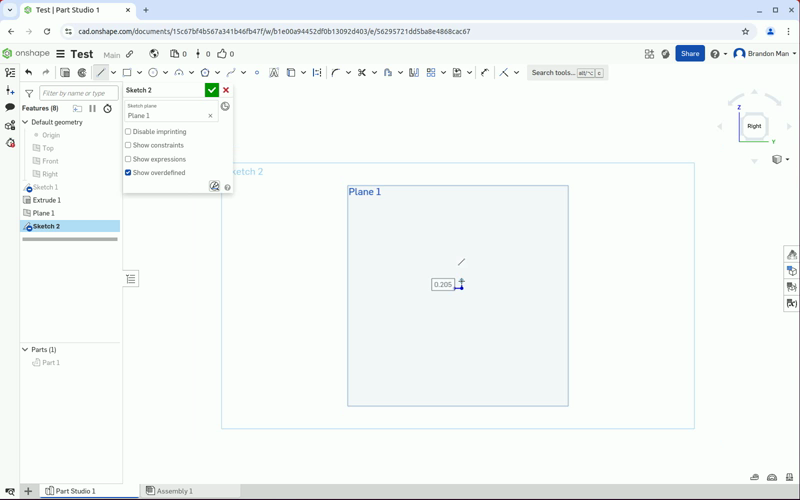
scroll(-6)
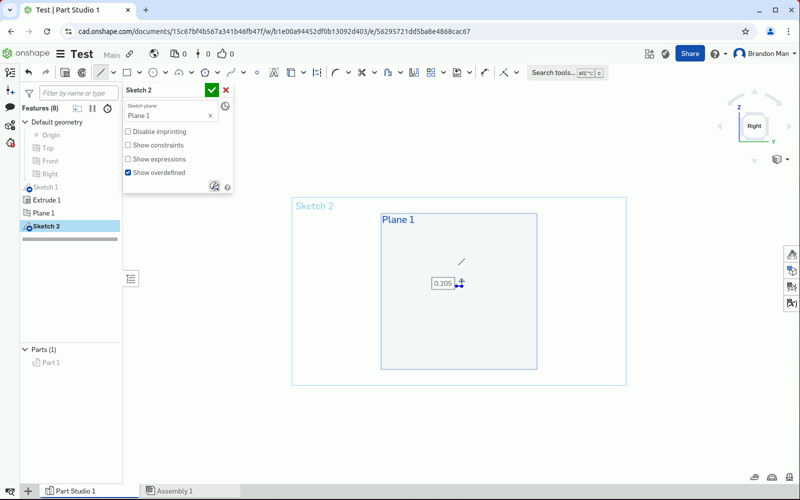
scroll(-6)
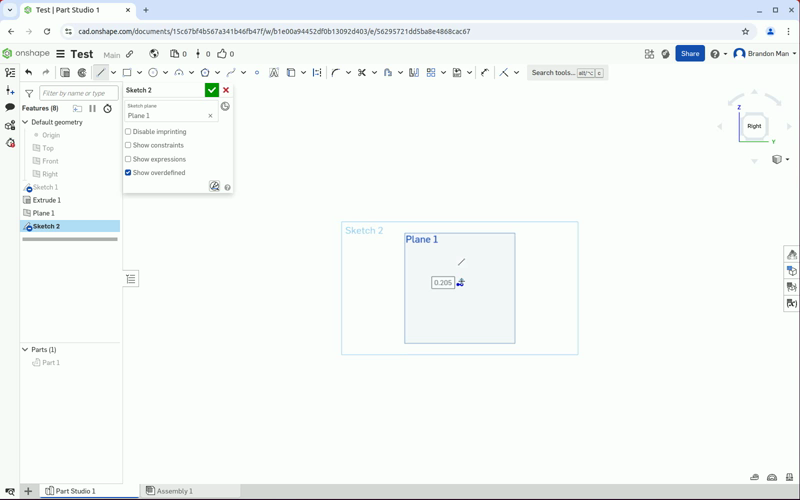
scroll(-6)
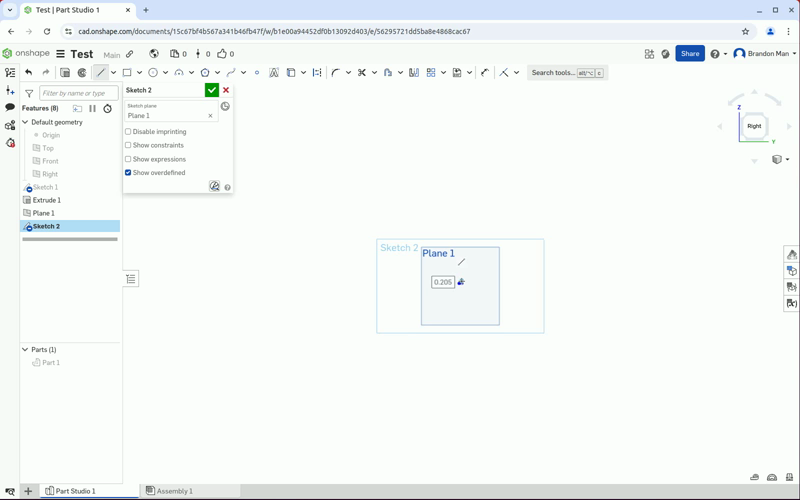
scroll(-6)
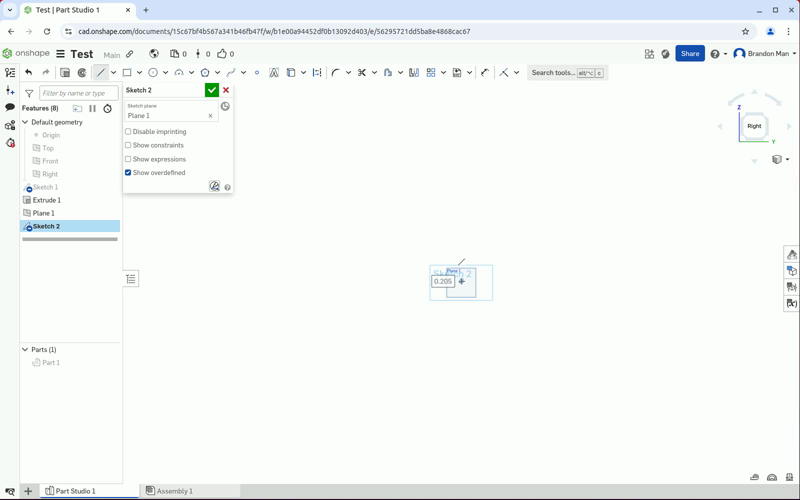
key_up(shift)
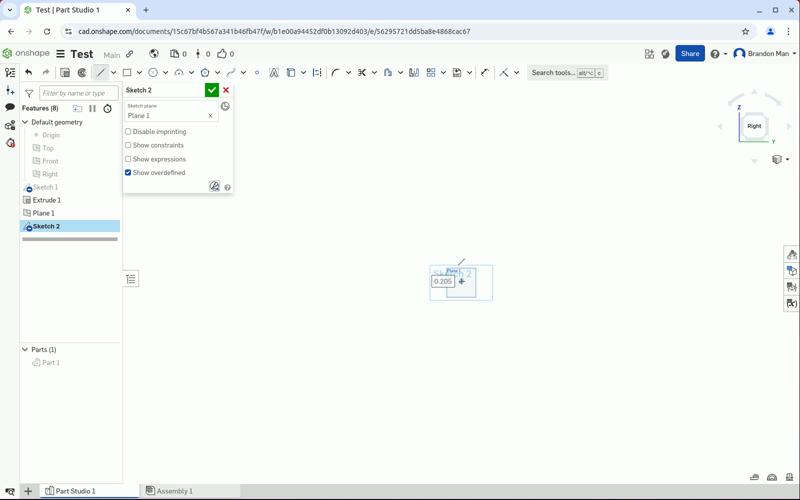
key_down(shift)
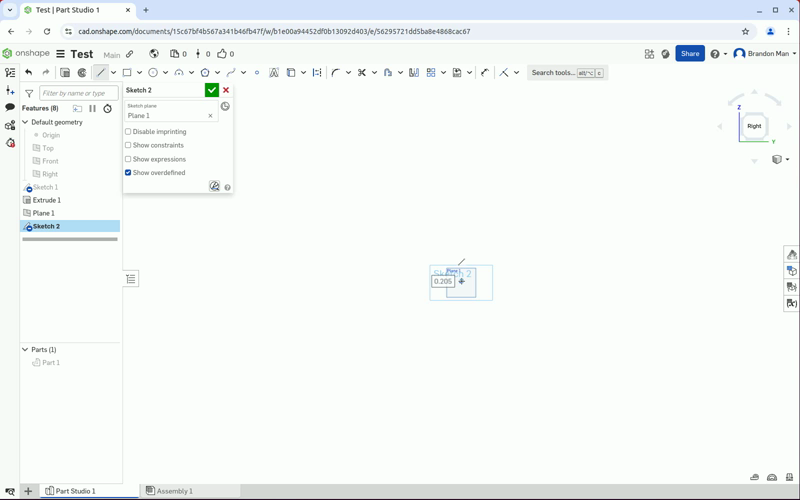
mouse_move(492, 280)
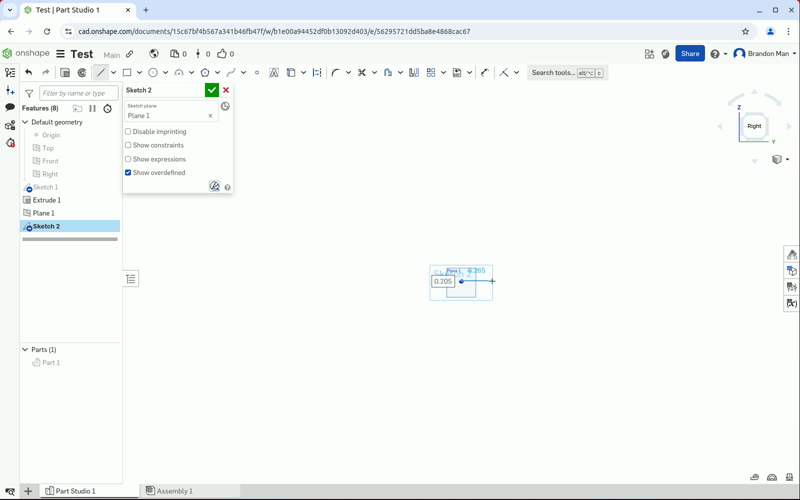
mouse_move(460, 280)
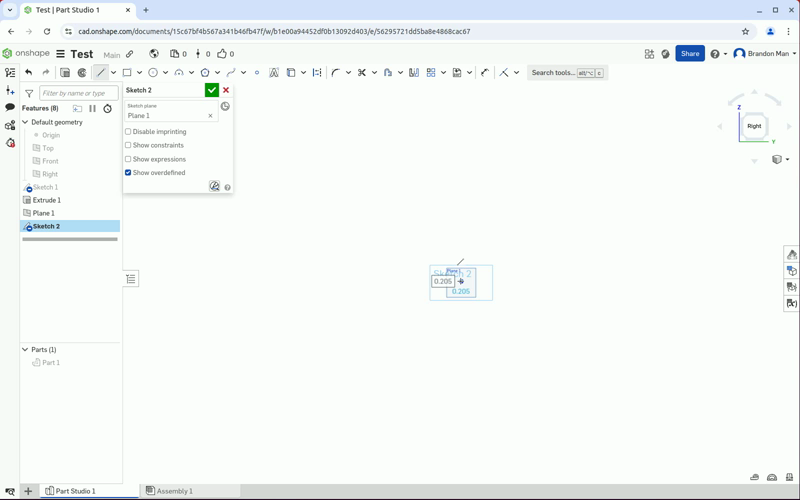
scroll(6)
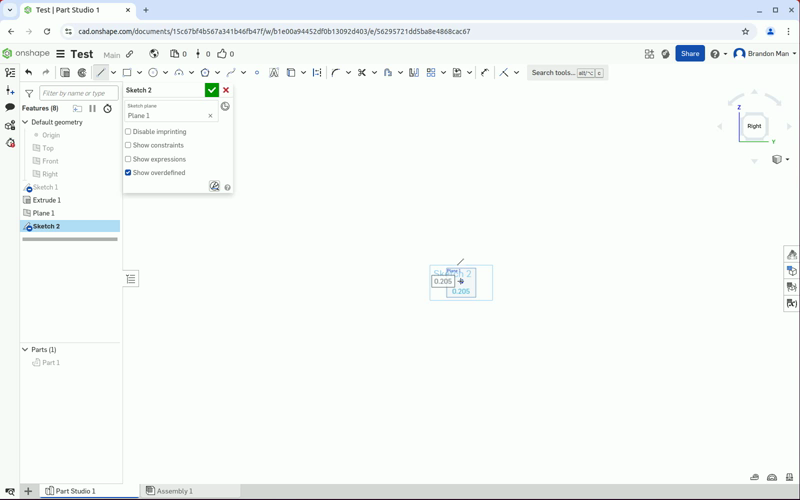
scroll(6)
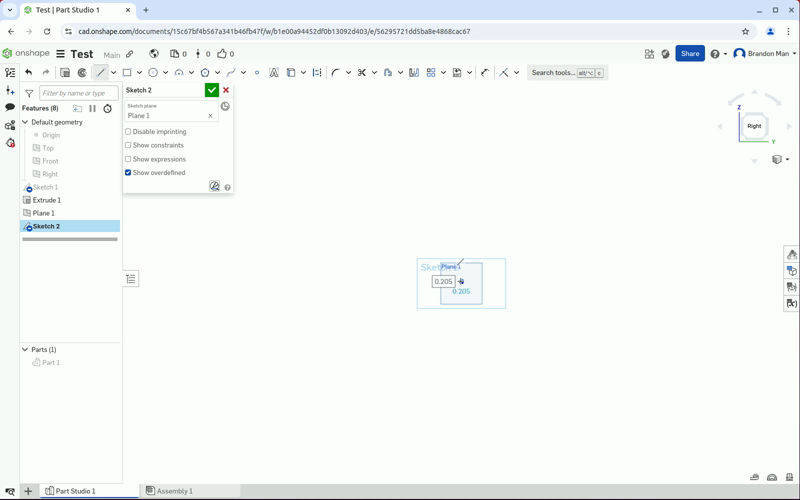
scroll(6)
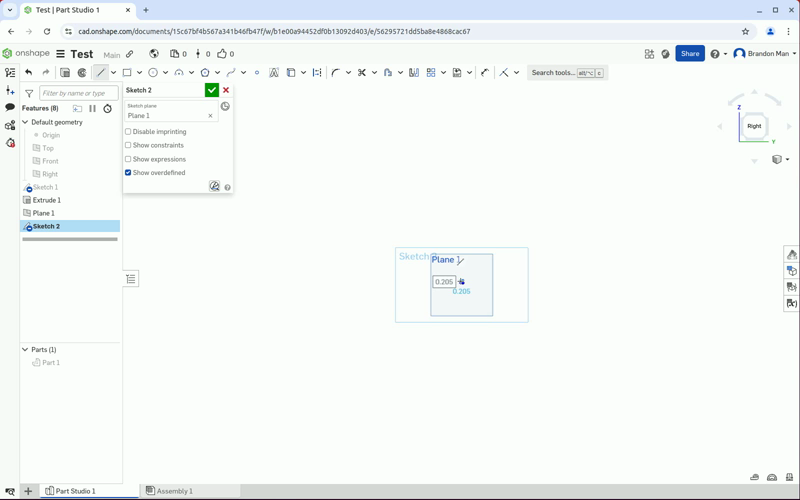
scroll(6)
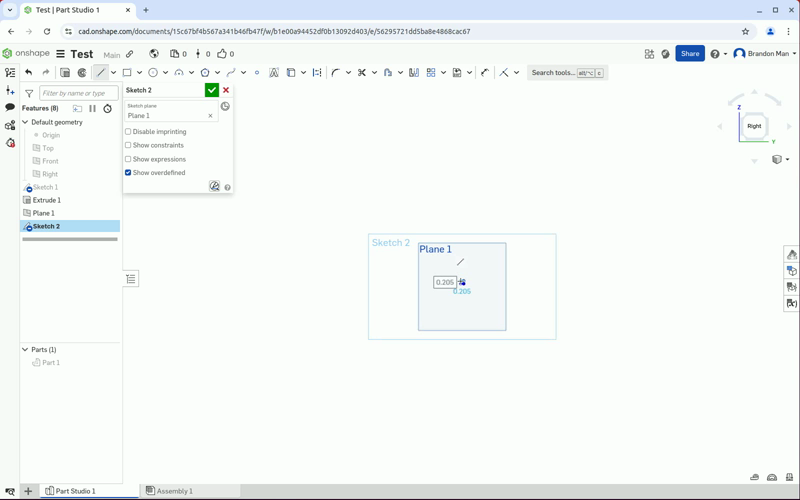
scroll(6)
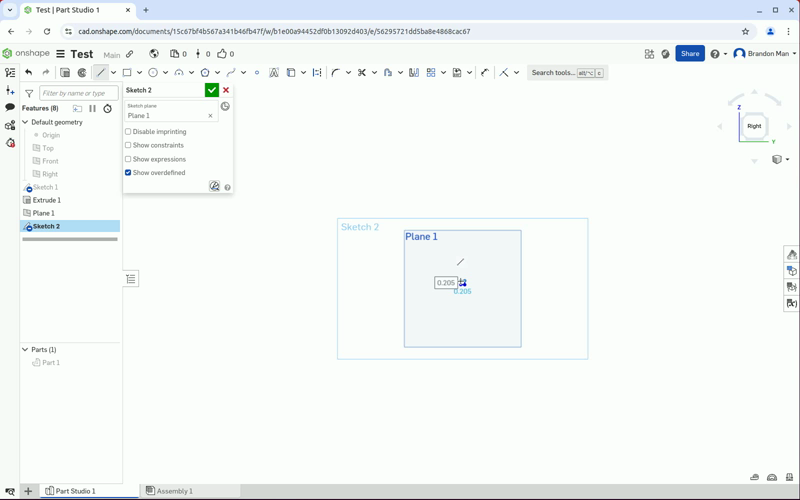
scroll(6)
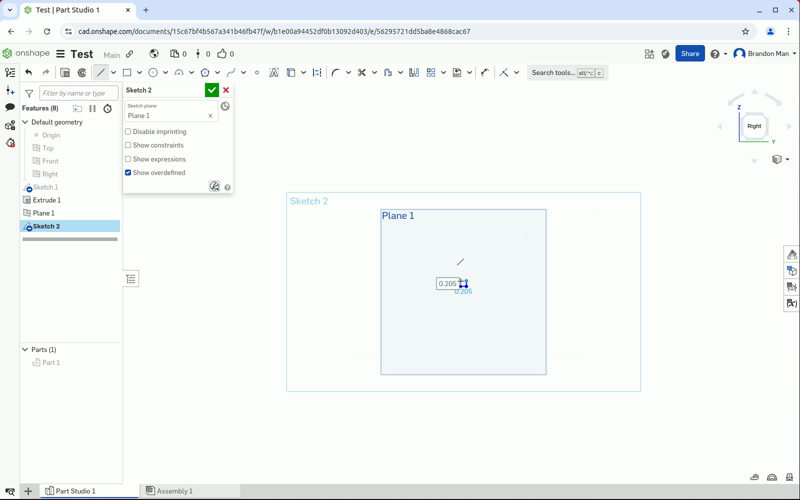
scroll(6)
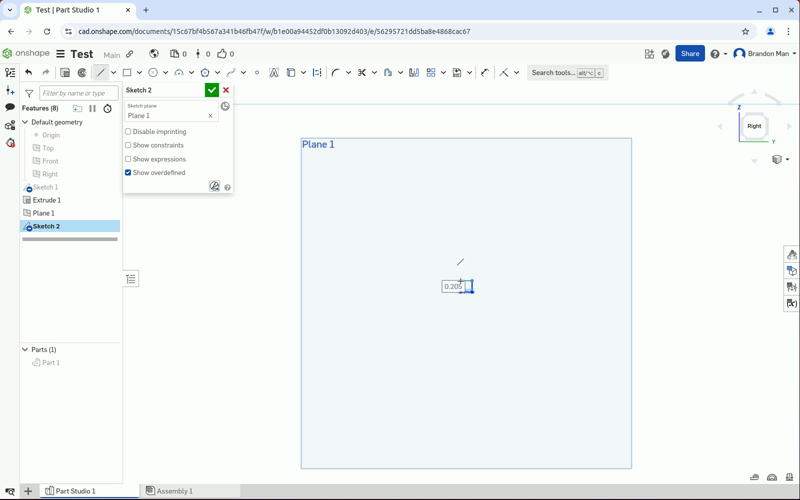
click(460, 280)
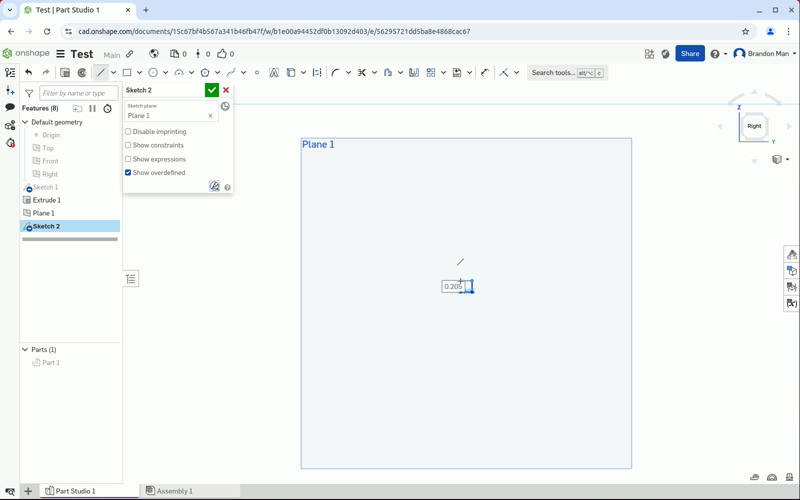
scroll(-6)
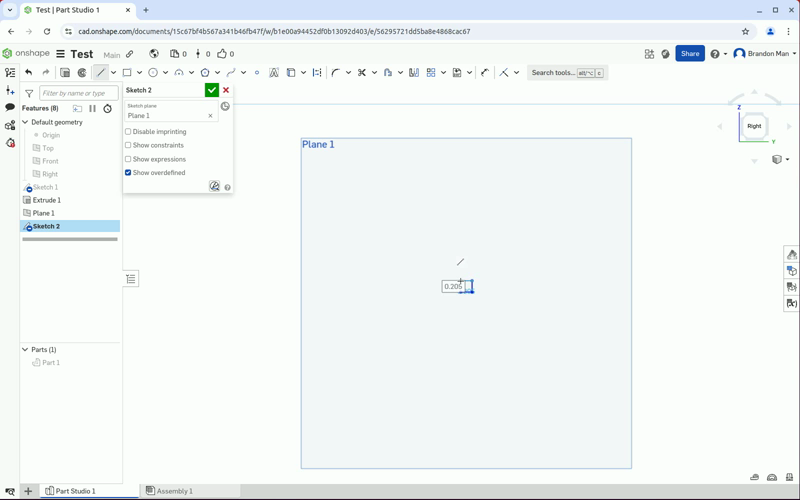
scroll(-6)
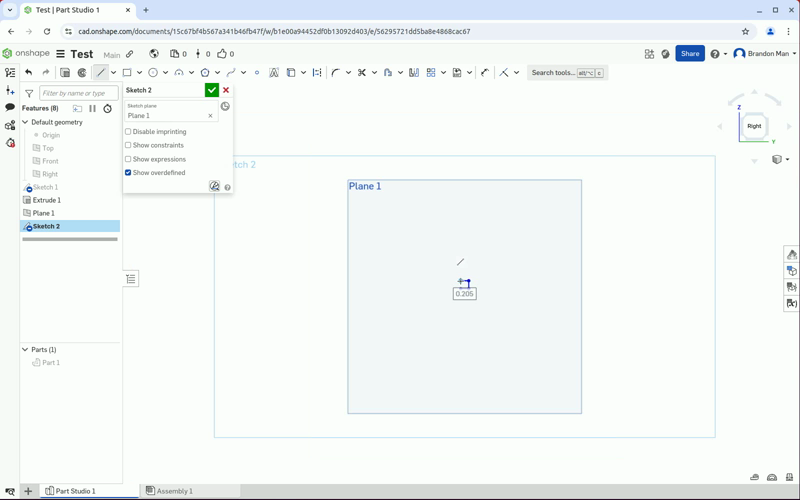
scroll(-6)
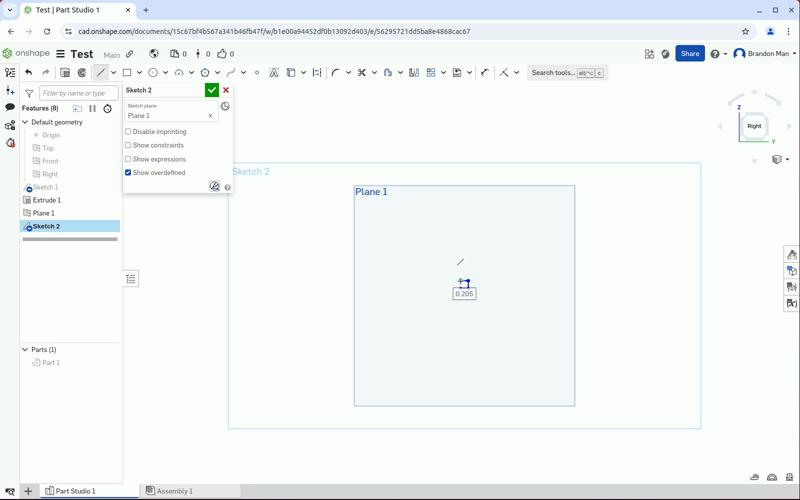
scroll(-6)
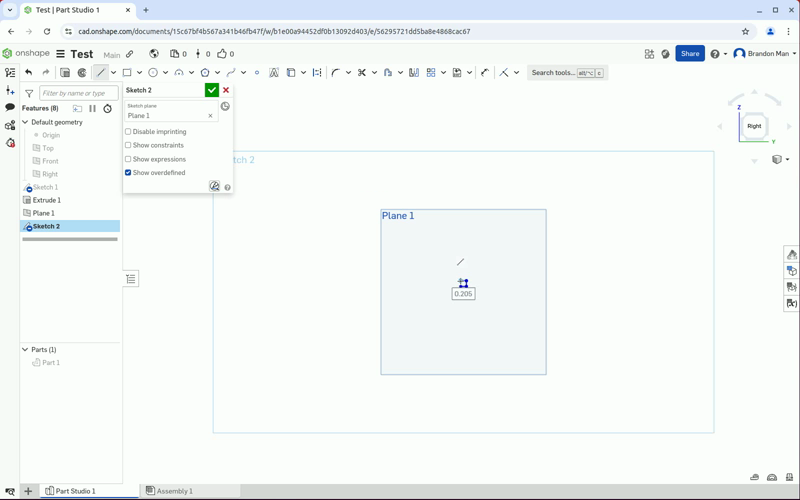
scroll(-6)
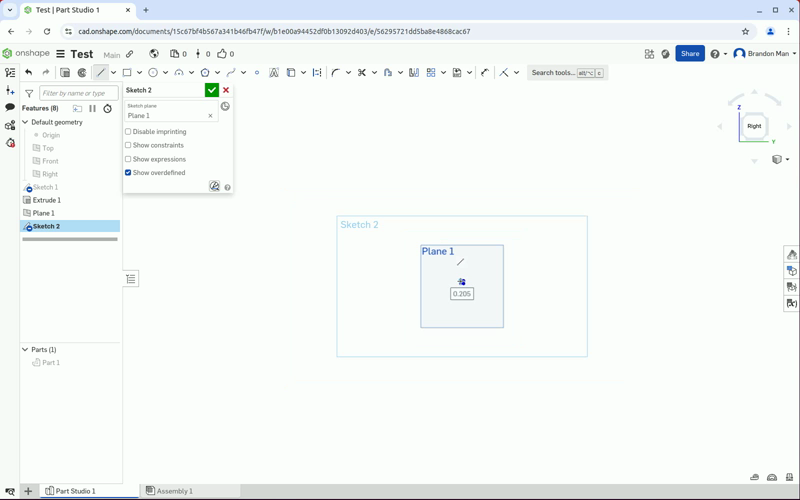
scroll(-6)
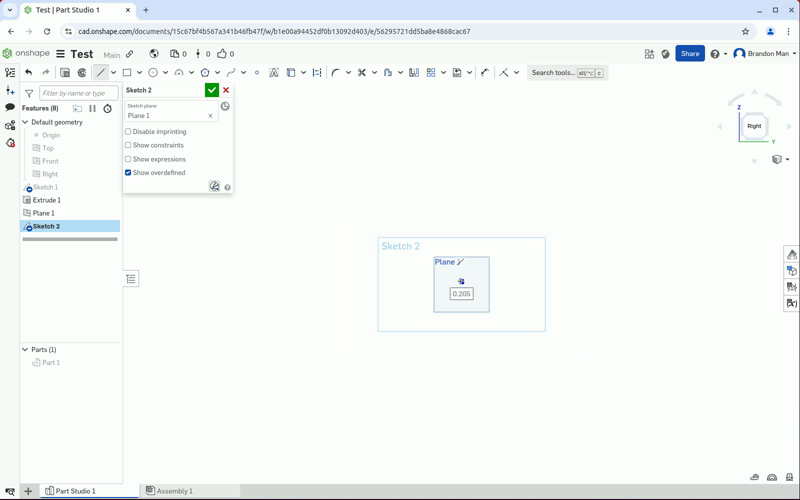
scroll(-6)
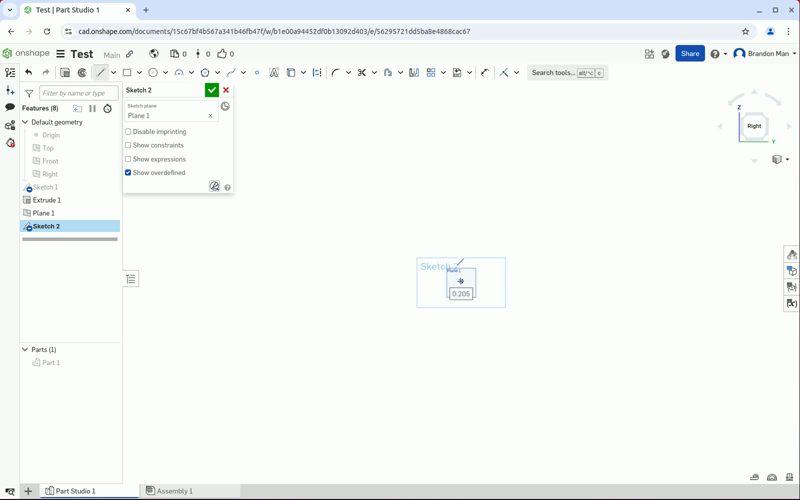
key_up(shift)
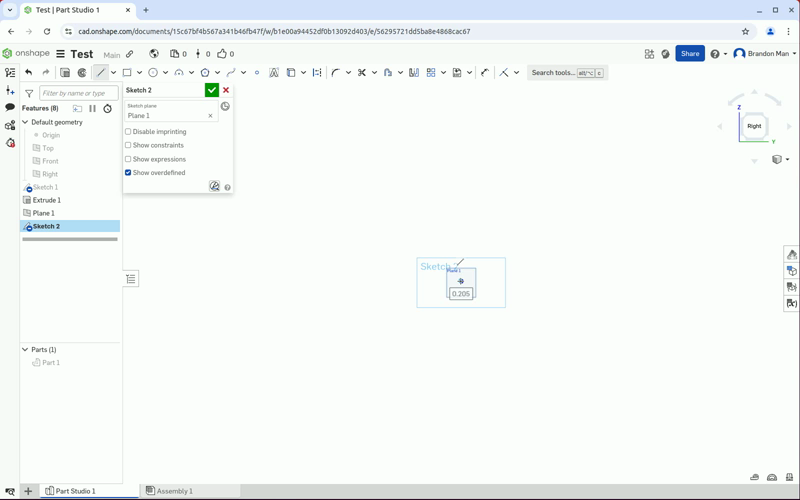
mouse_move(490, 280)
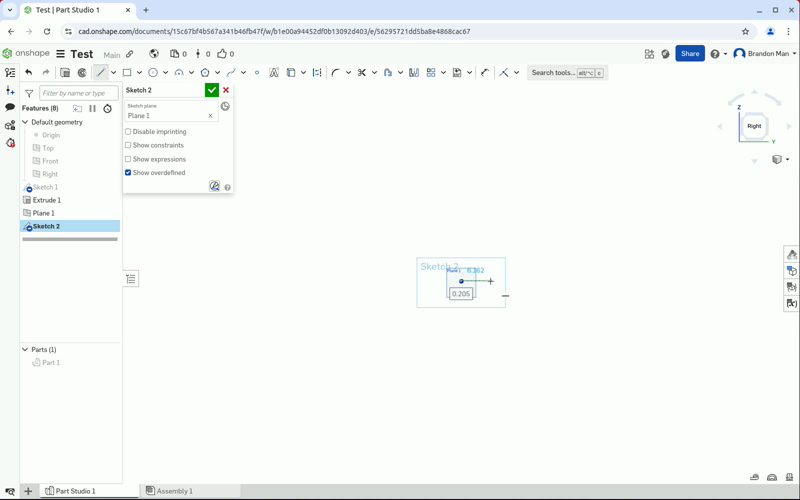
key_down(shift)
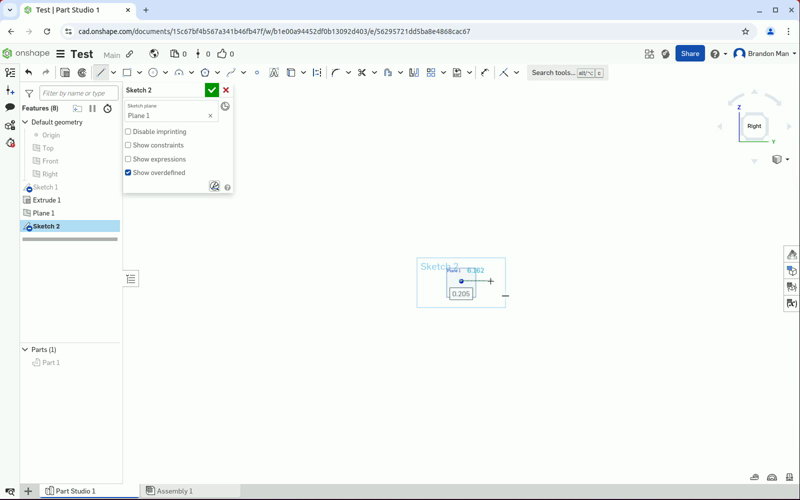
mouse_move(460, 281)
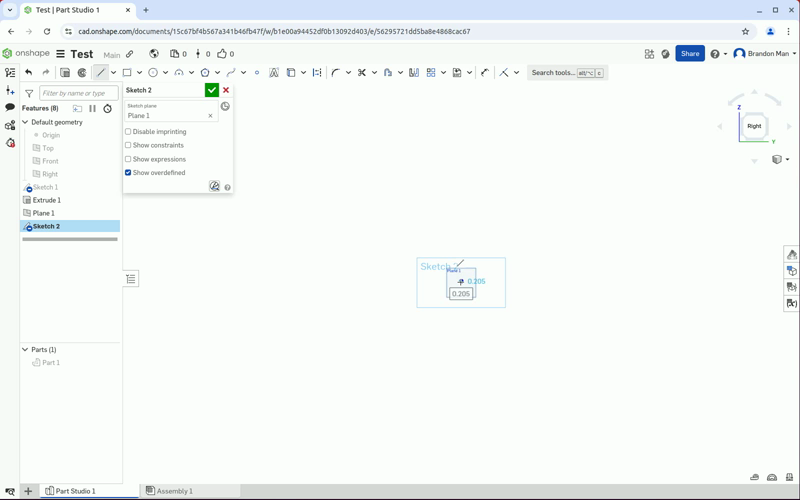
scroll(6)
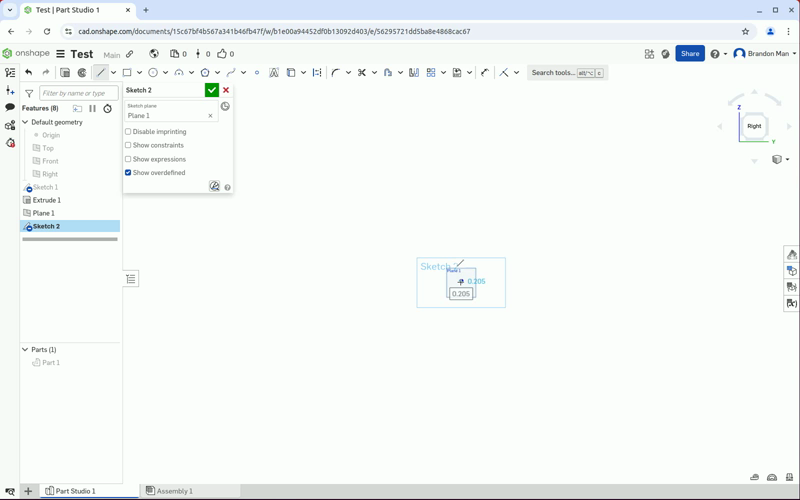
scroll(6)
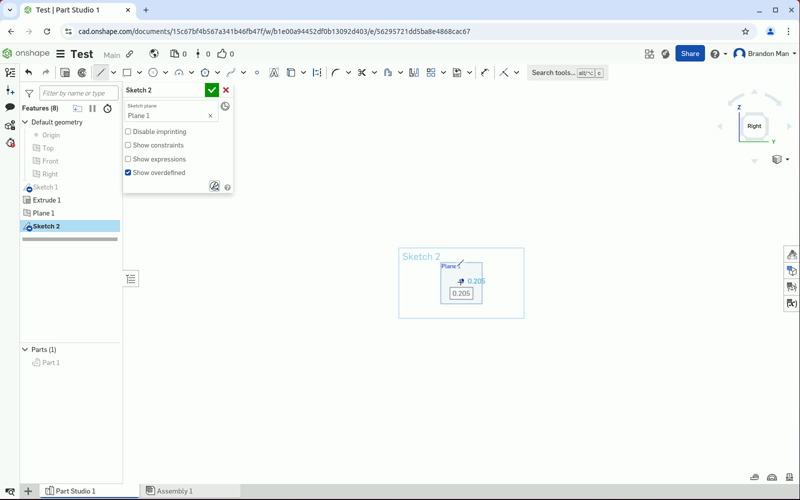
scroll(6)
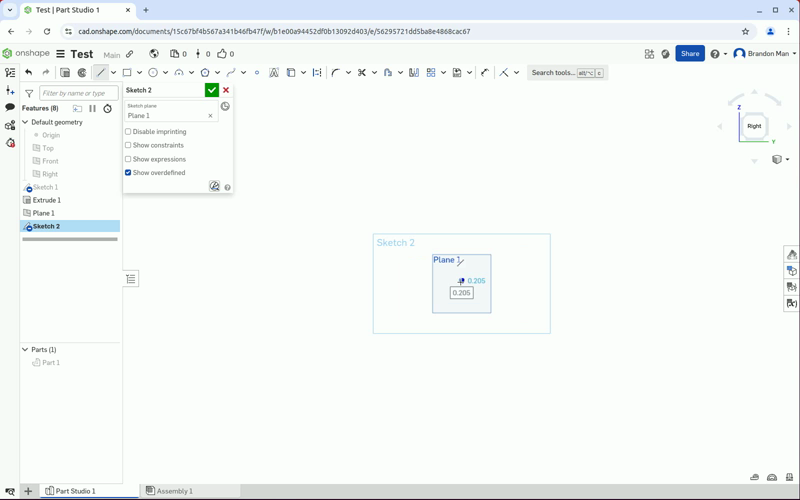
scroll(6)
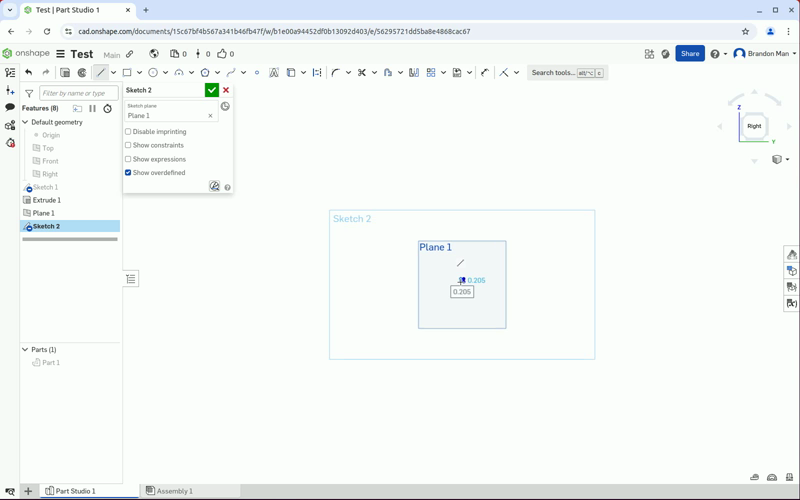
scroll(6)
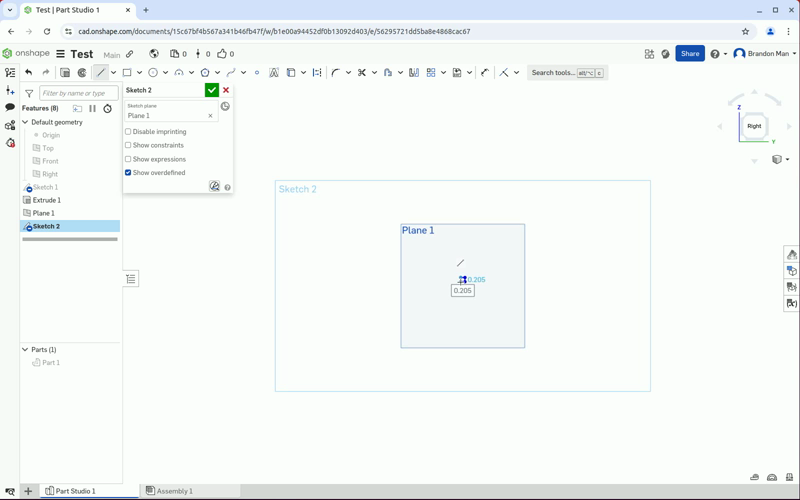
scroll(6)
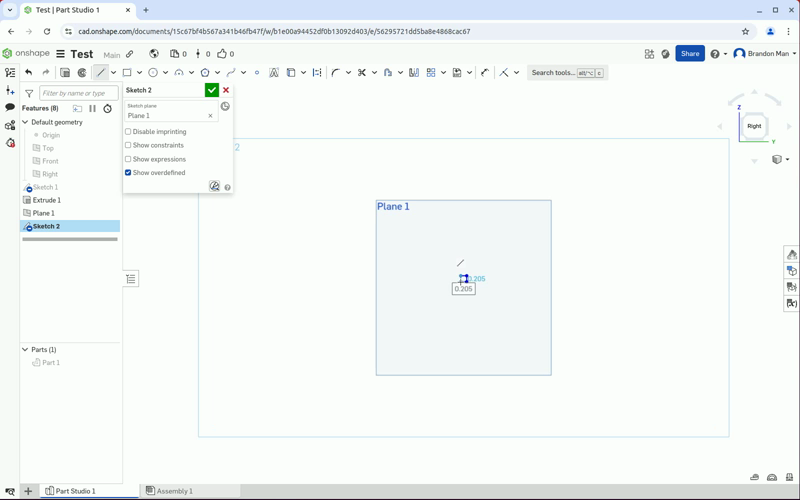
scroll(6)
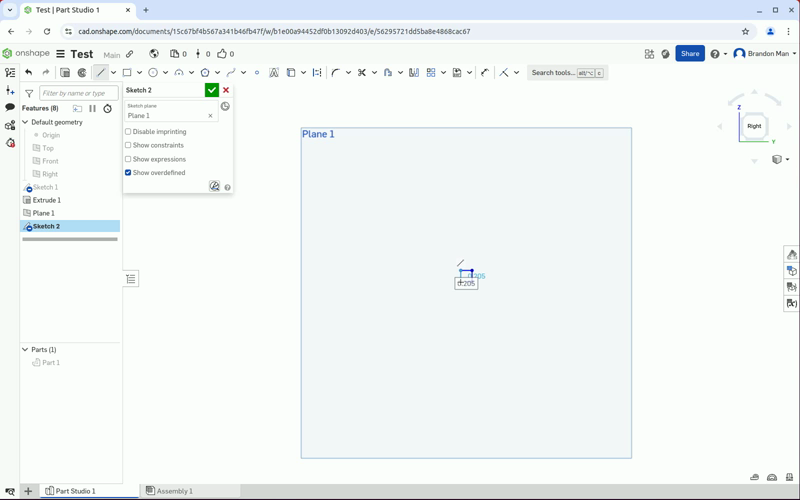
key_up(shift)
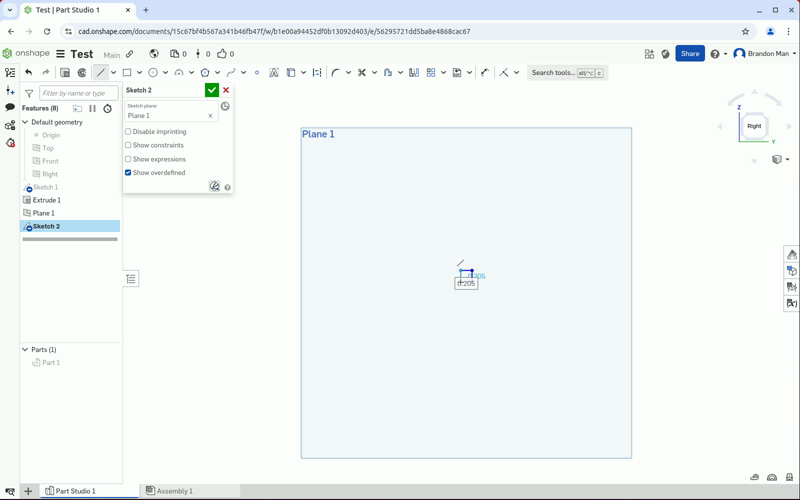
click(460, 281)
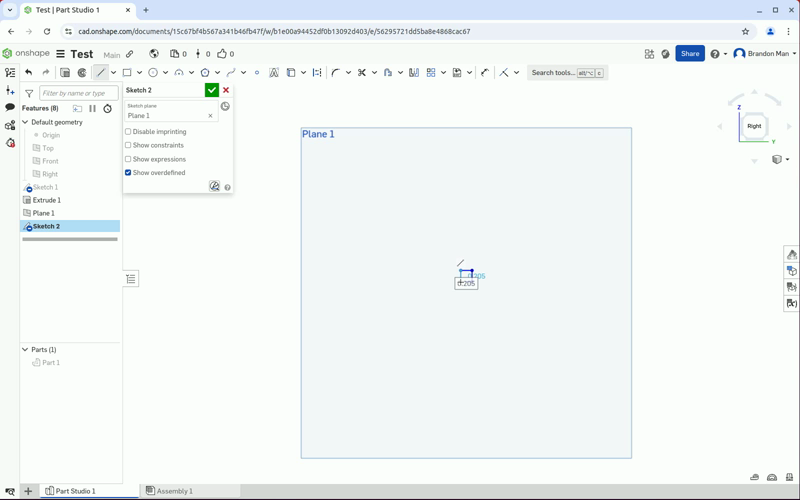
scroll(-6)
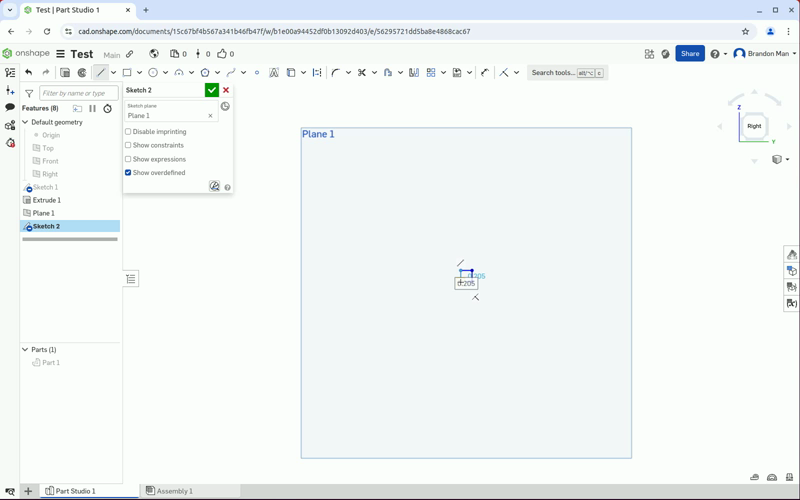
scroll(-6)
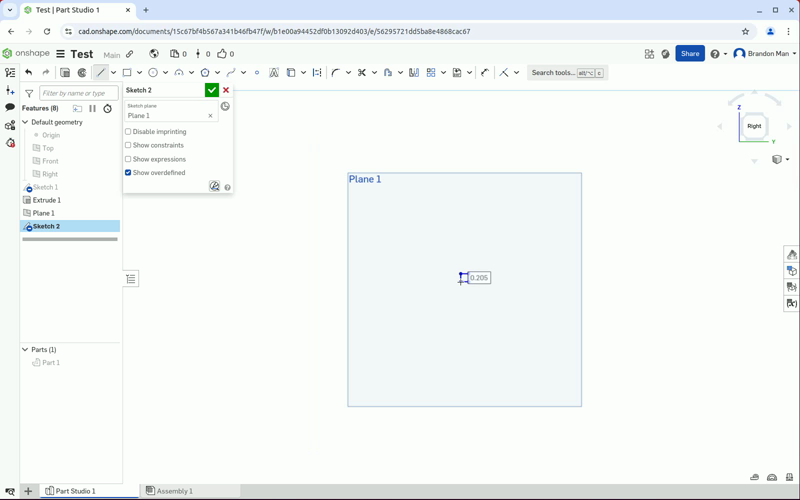
scroll(-6)
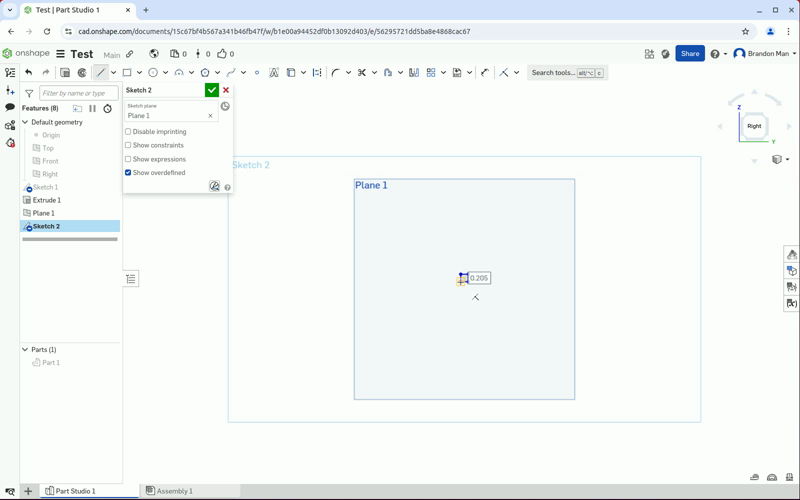
scroll(-6)
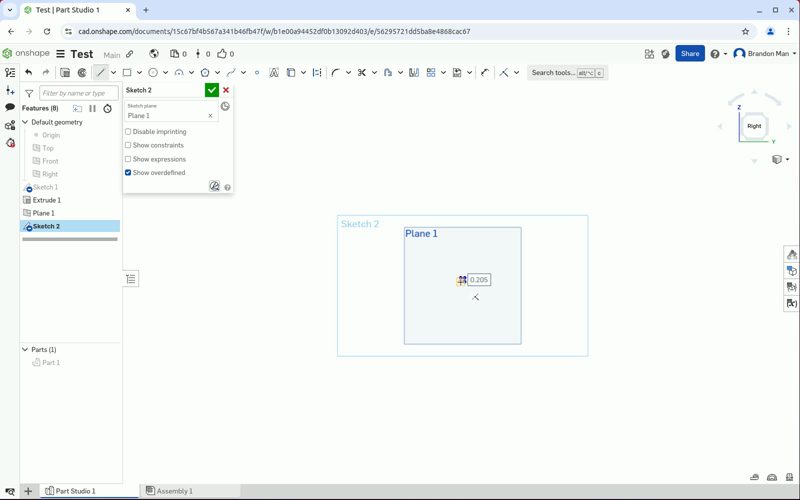
scroll(-6)
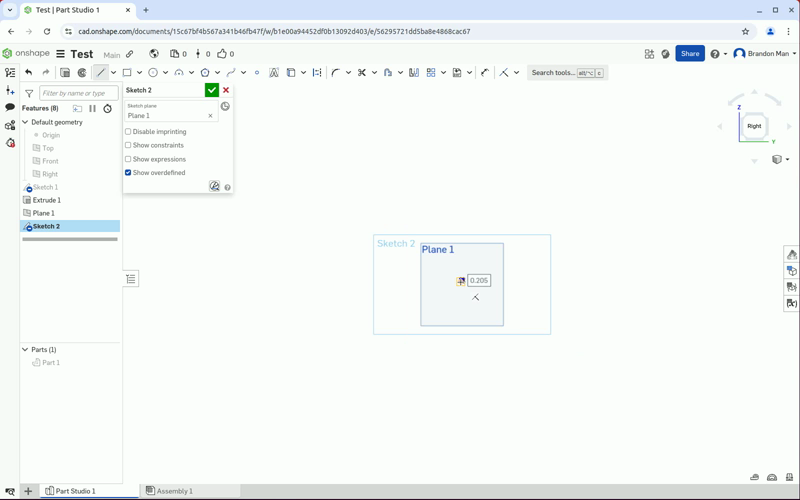
scroll(-6)
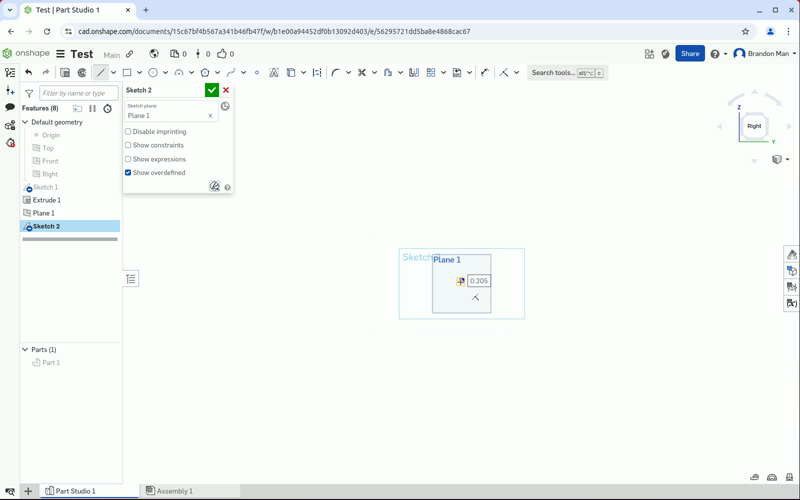
scroll(-6)
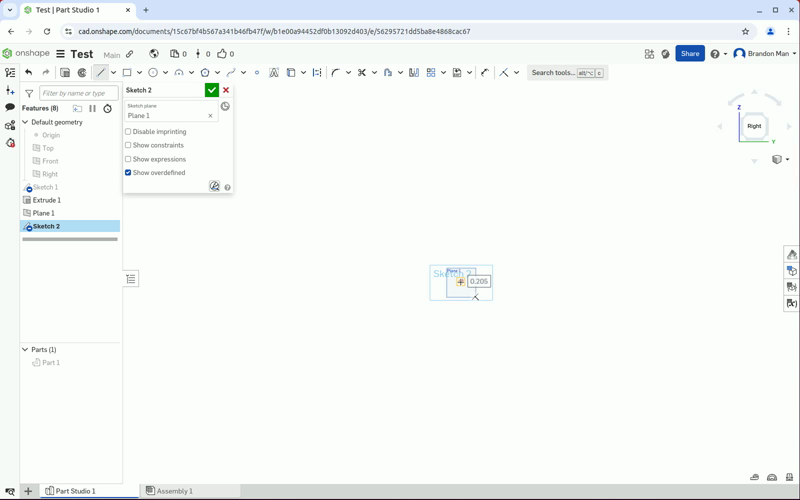
key(esc)
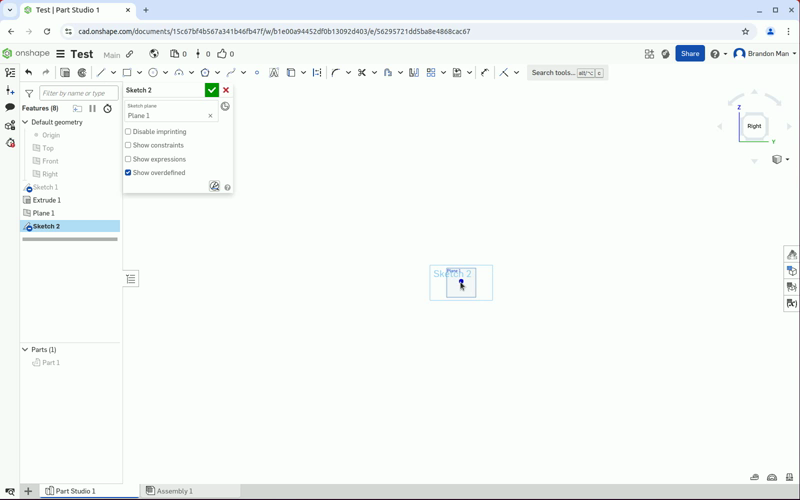
mouse_move(461, 281)
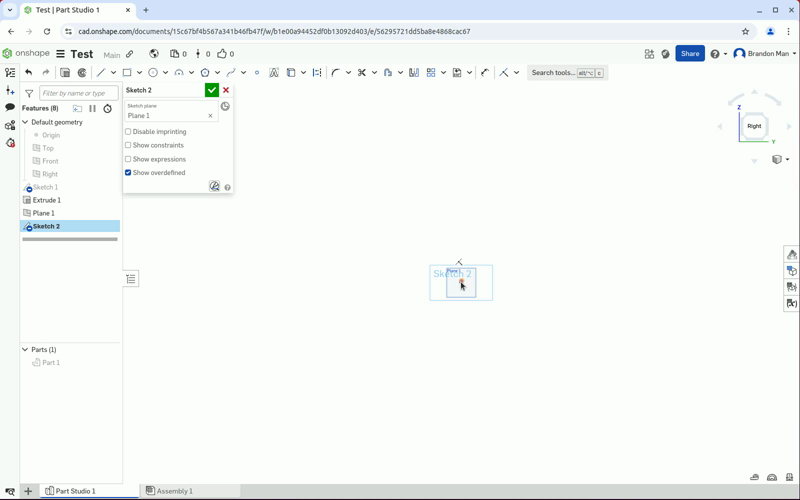
scroll(6)
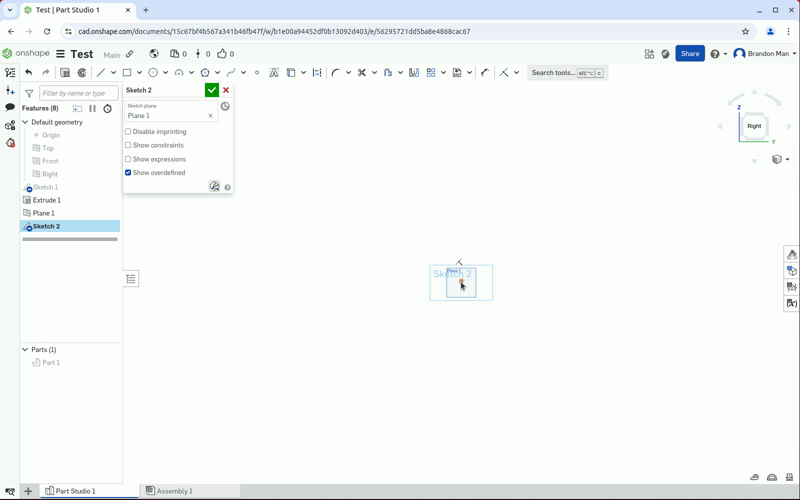
scroll(6)
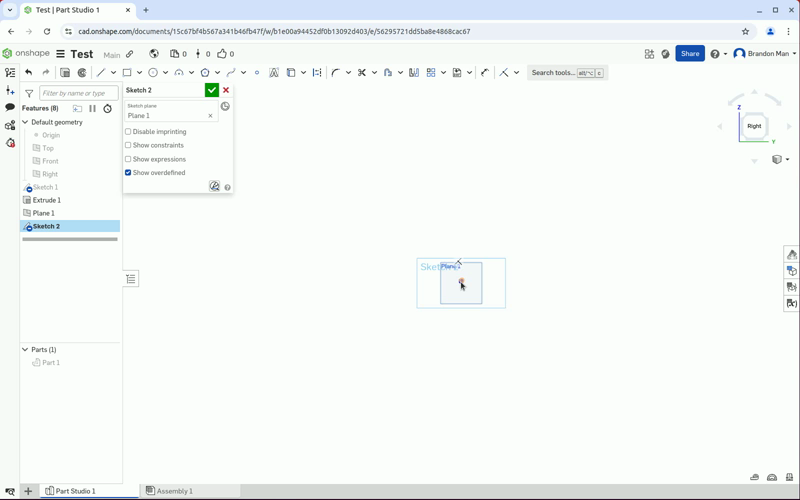
scroll(6)
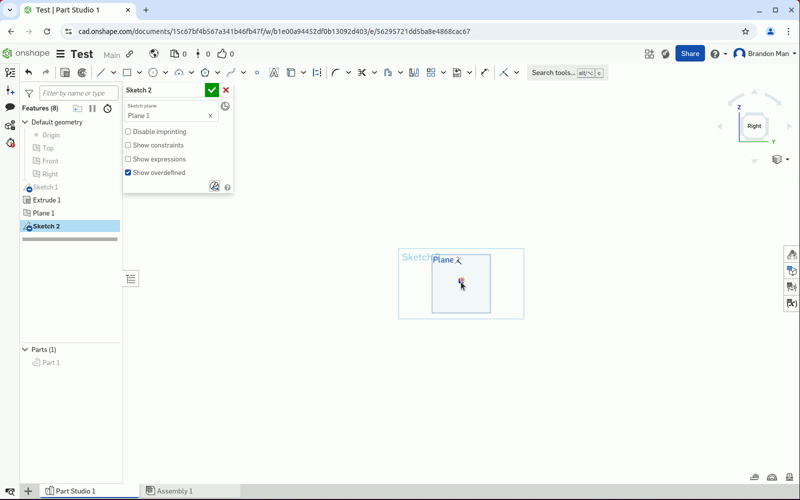
scroll(6)
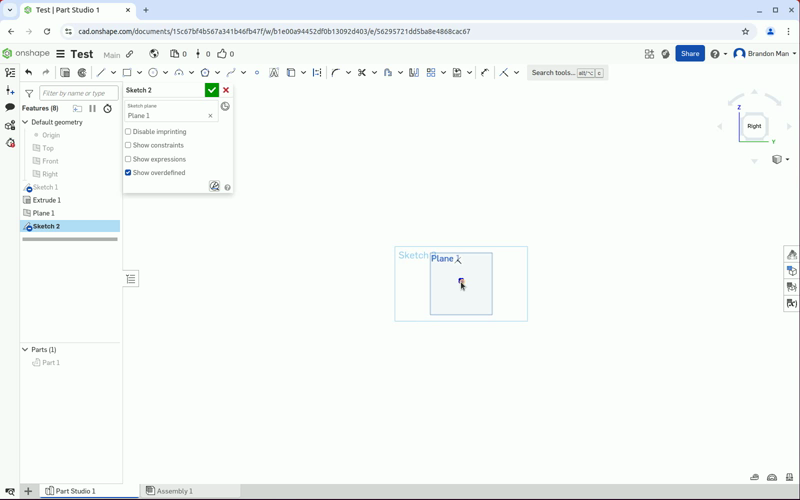
scroll(6)
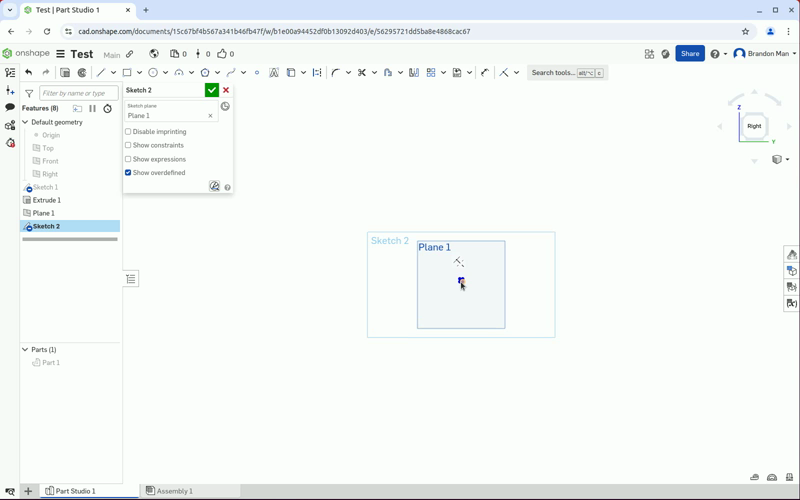
scroll(6)
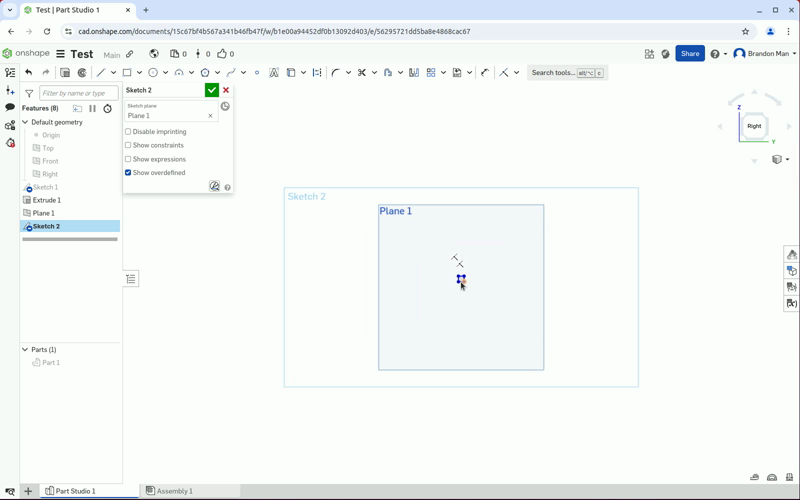
scroll(6)
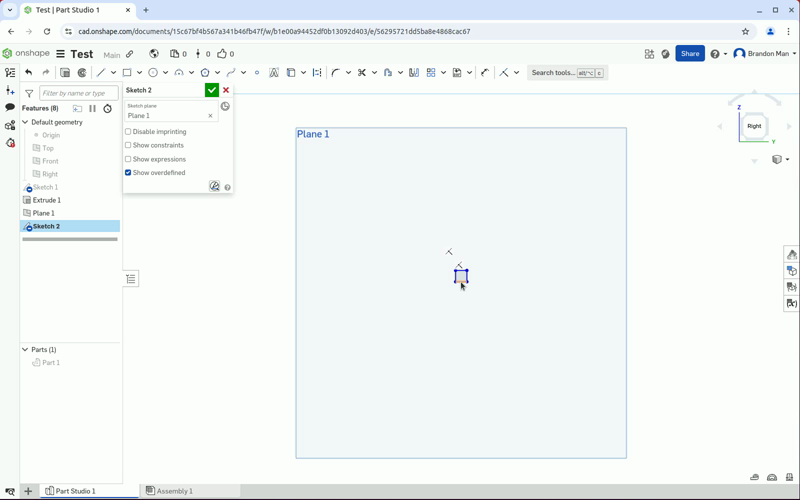
click(461, 281)
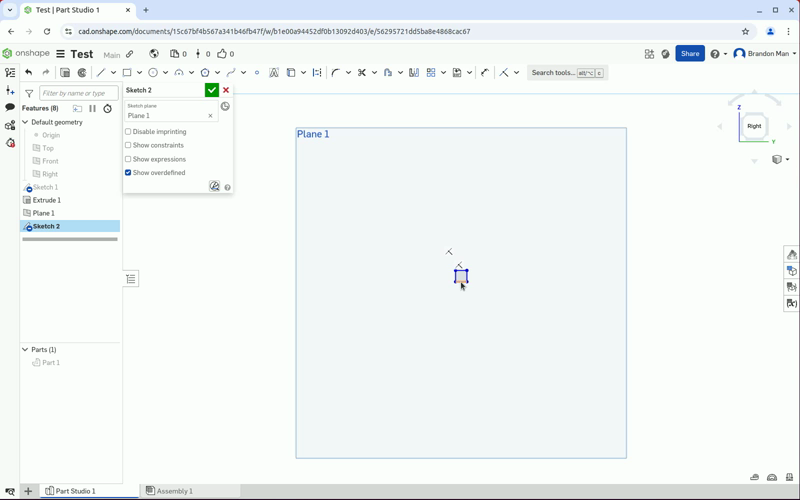
scroll(-6)
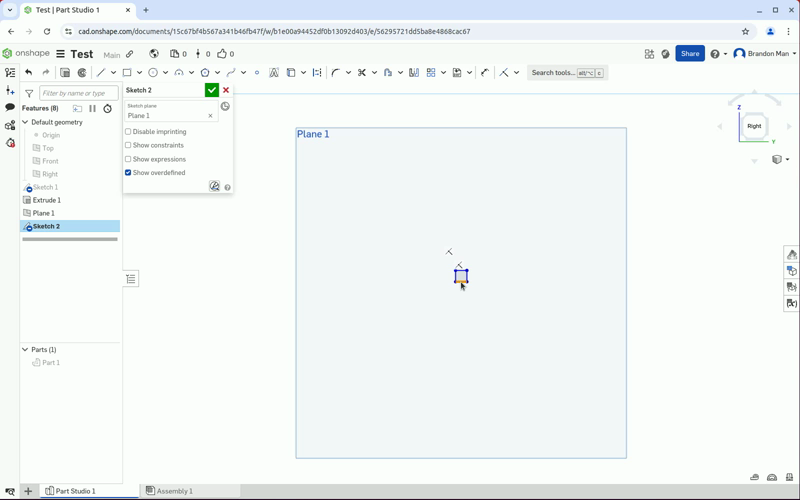
scroll(-6)
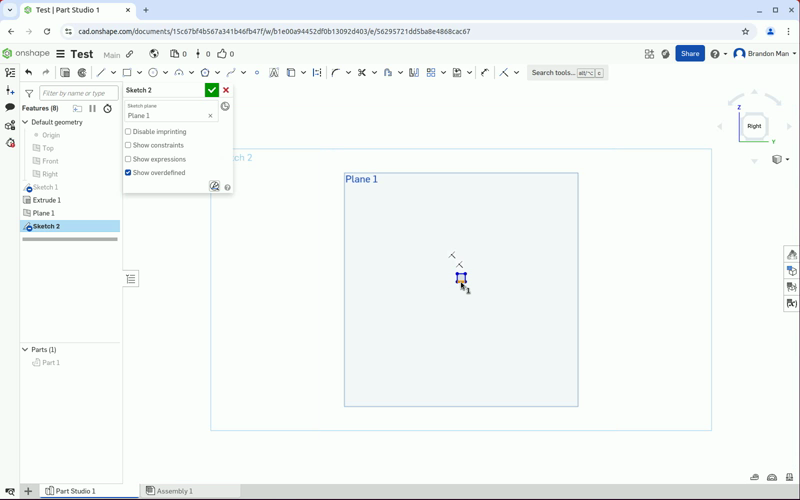
scroll(-6)
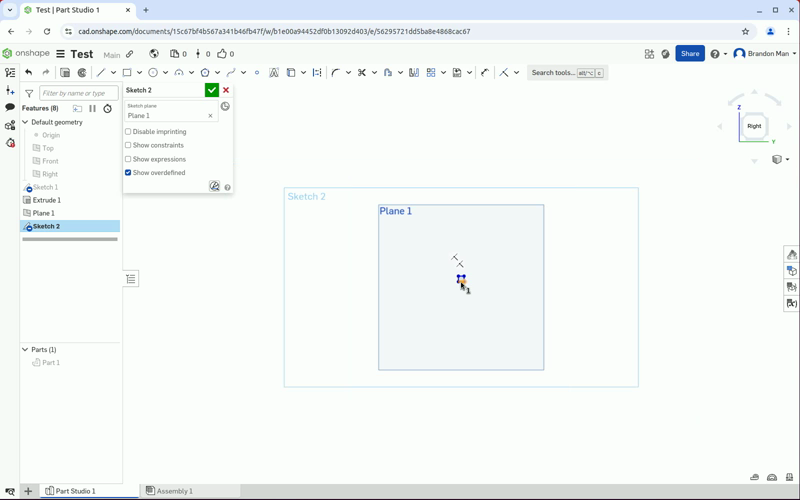
scroll(-6)
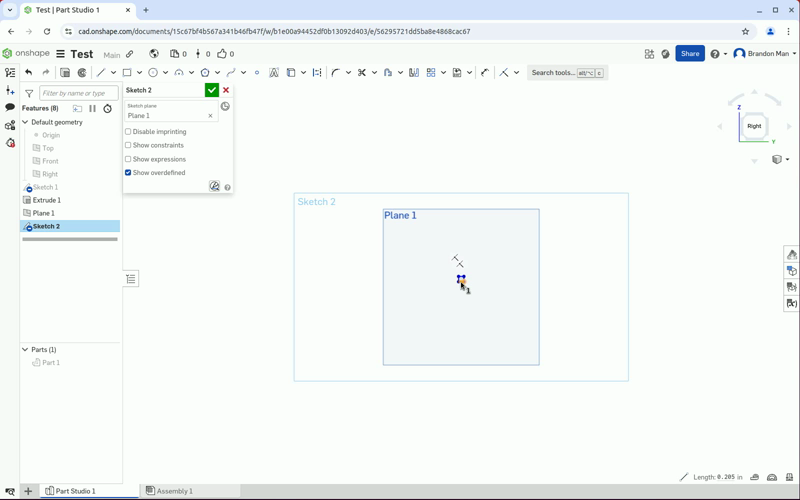
scroll(-6)
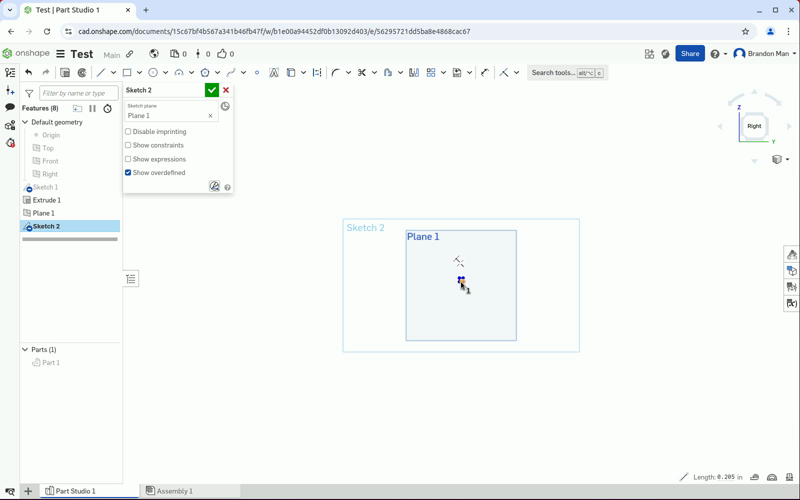
scroll(-6)
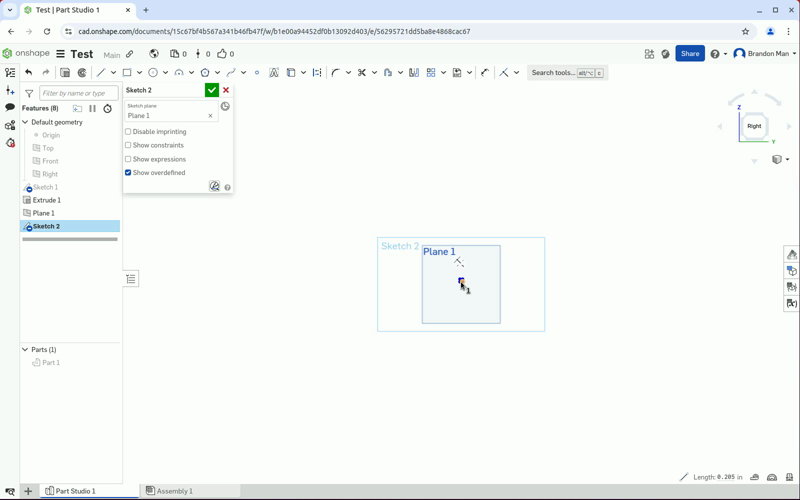
scroll(-6)
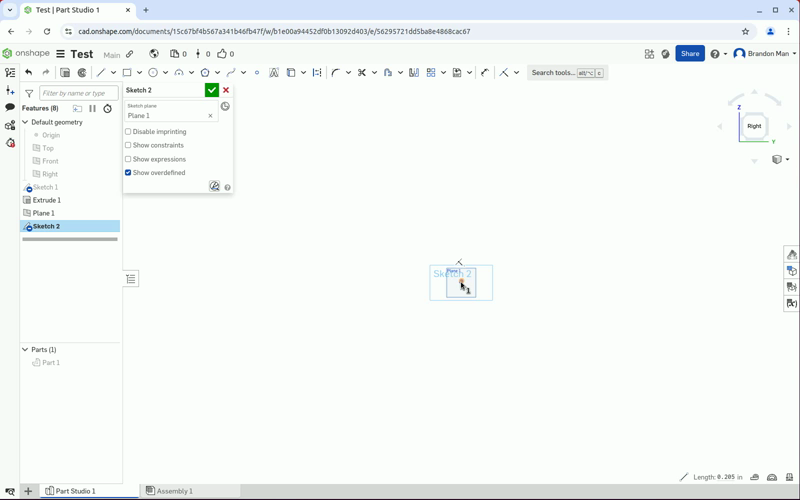
mouse_move(73, 352)
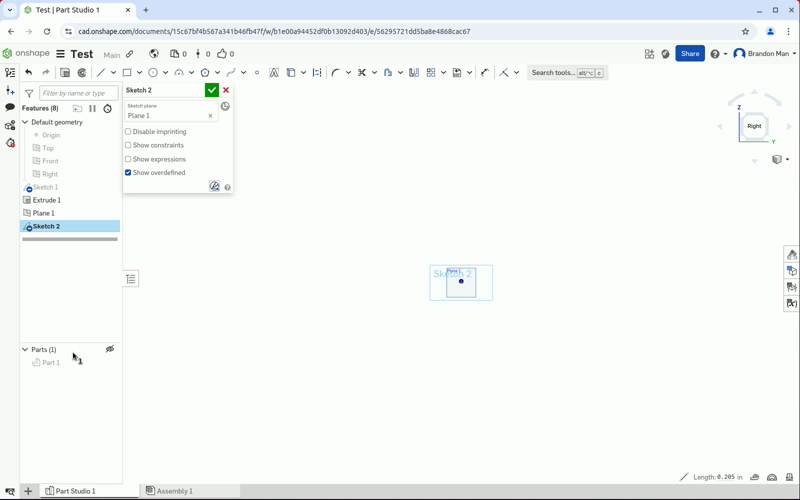
key(shift+y)
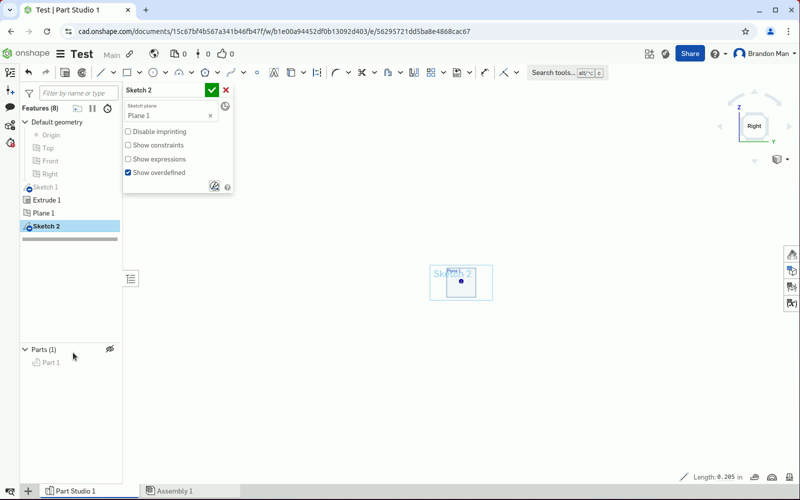
key(shift+e)
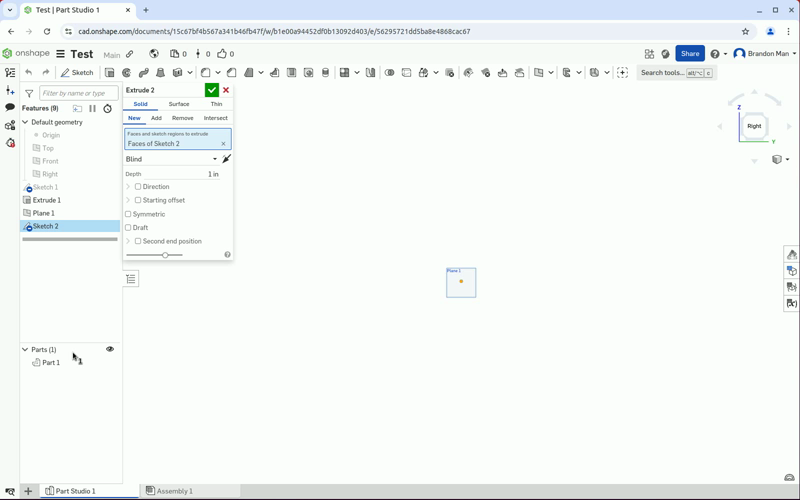
mouse_move(143, 106)
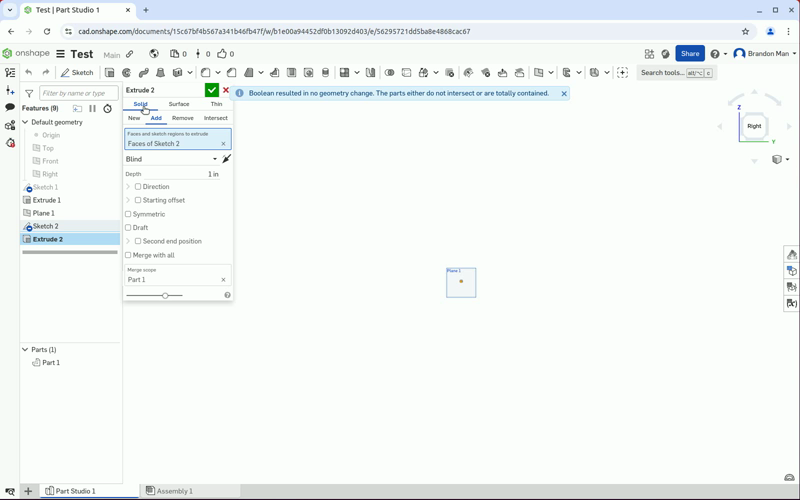
click(143, 106)
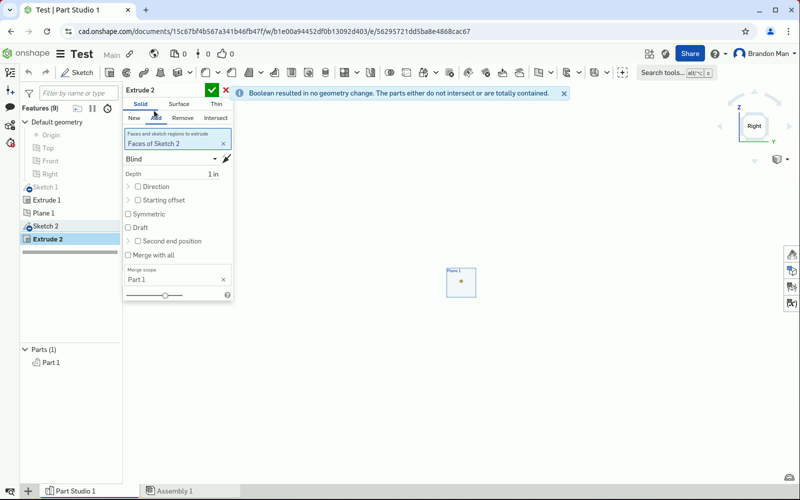
mouse_move(186, 120)
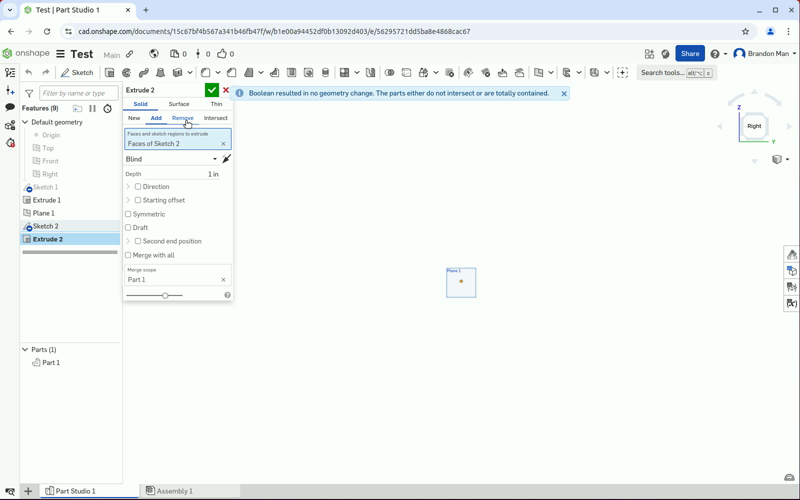
click(186, 120)
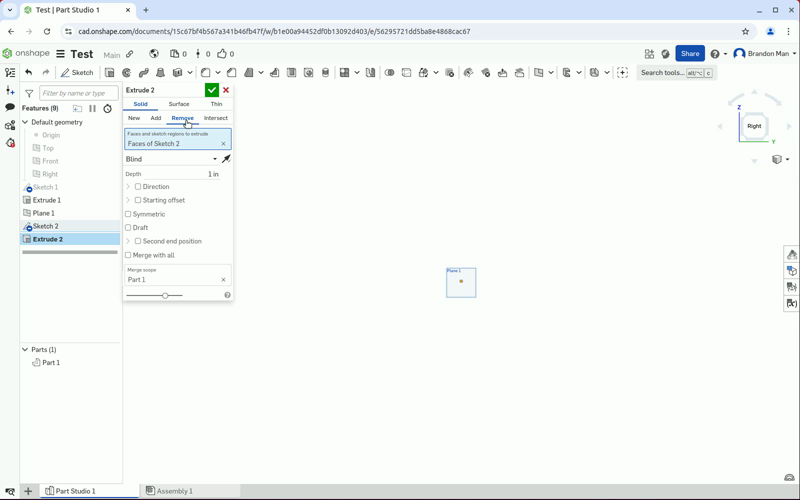
key(tab, 4)
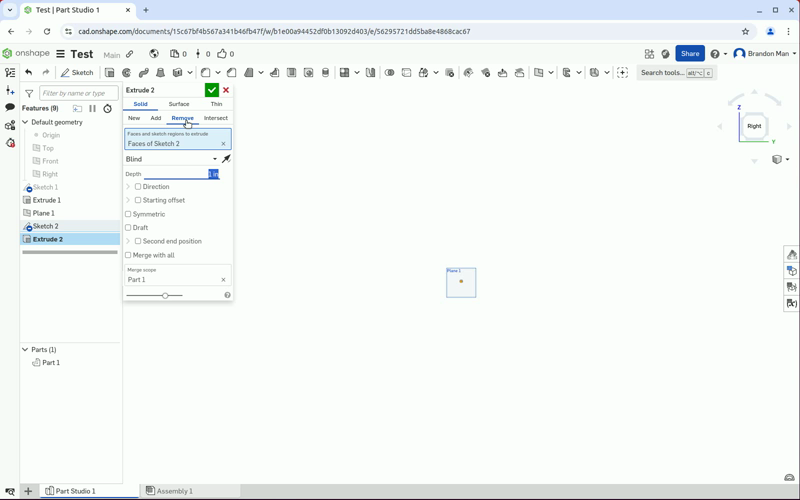
text(23.59)
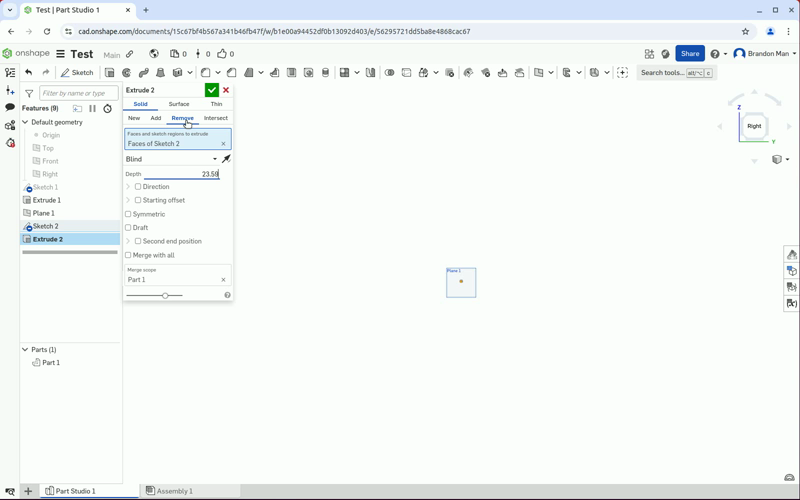
key(tab, 6)
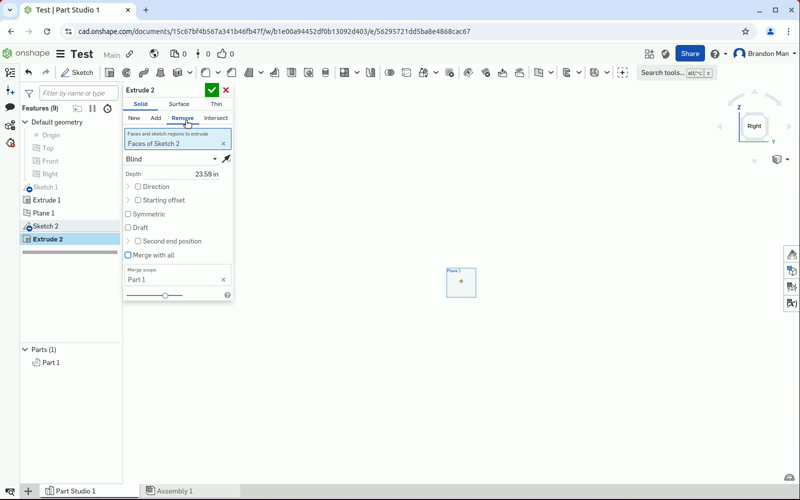
key(space)
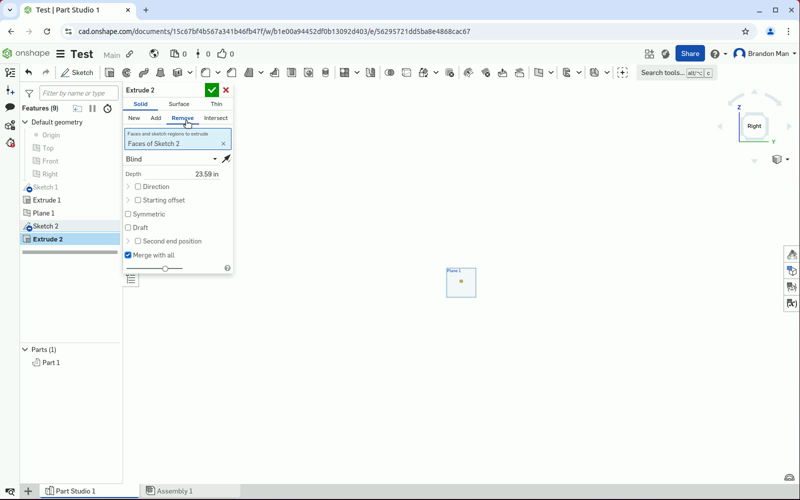
key(enter)
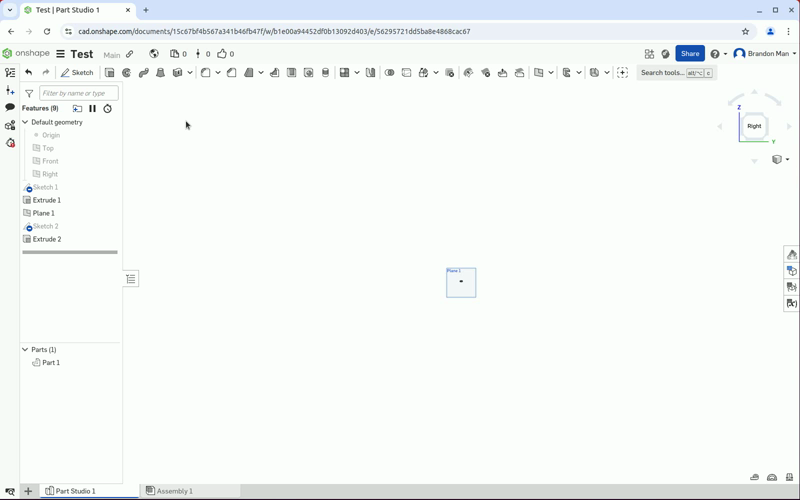
key(shift+h)
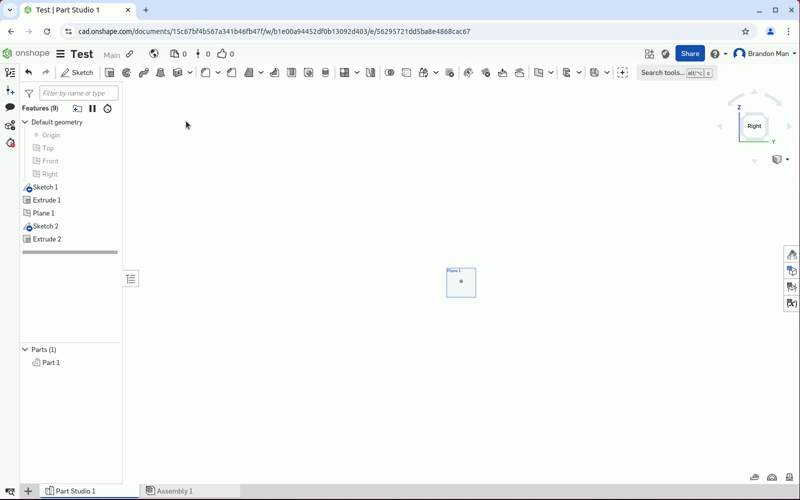
key(shift+h)
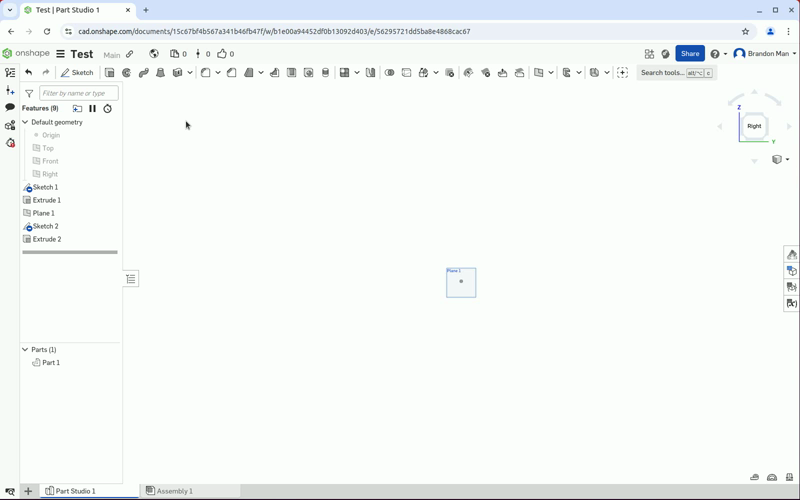
key(shift+7)
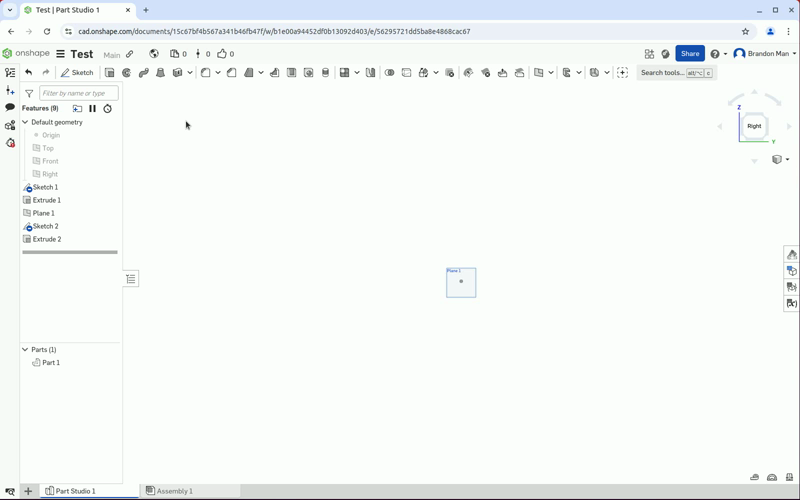
key(right, 2)
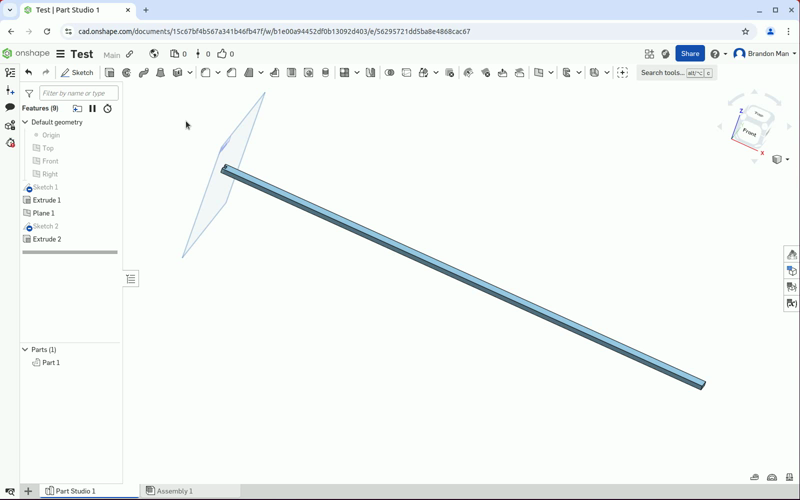
key(down, 2)
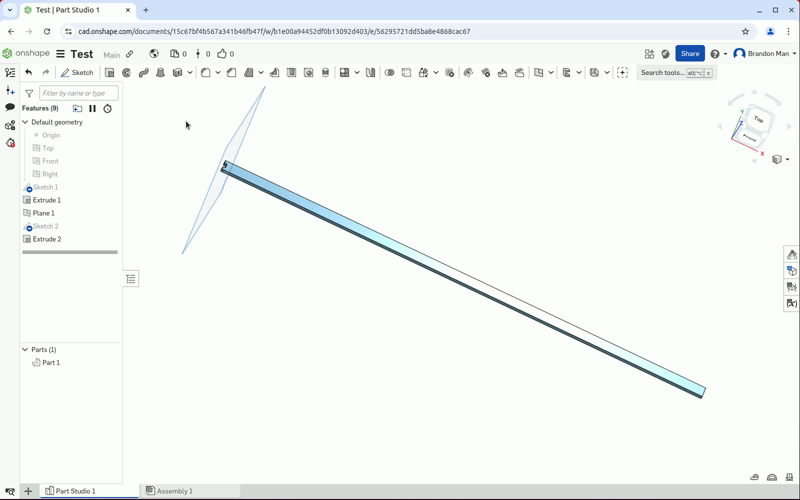
key(up, 2)
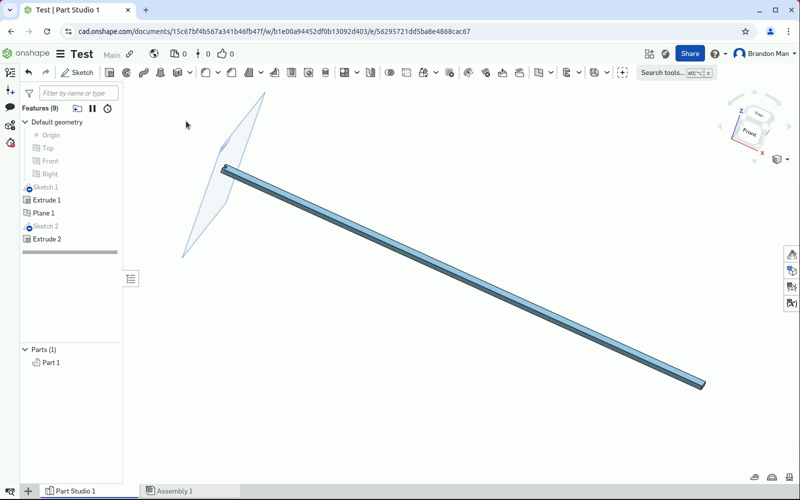
key(left, 2)
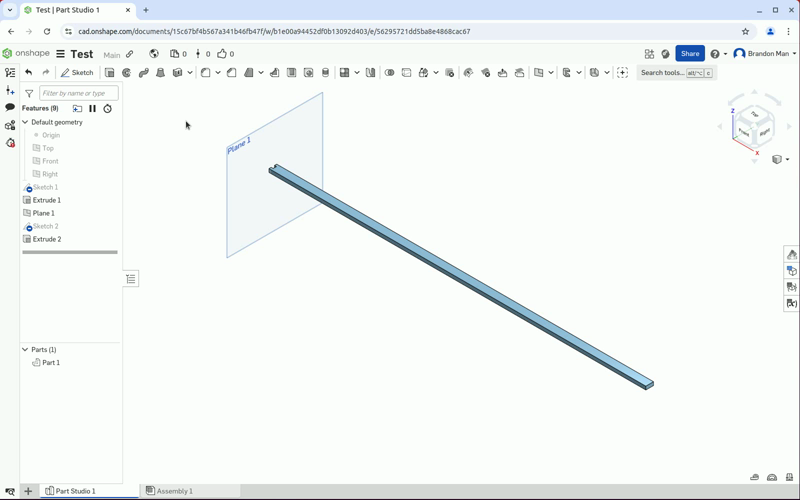
mouse_move(73, 189)
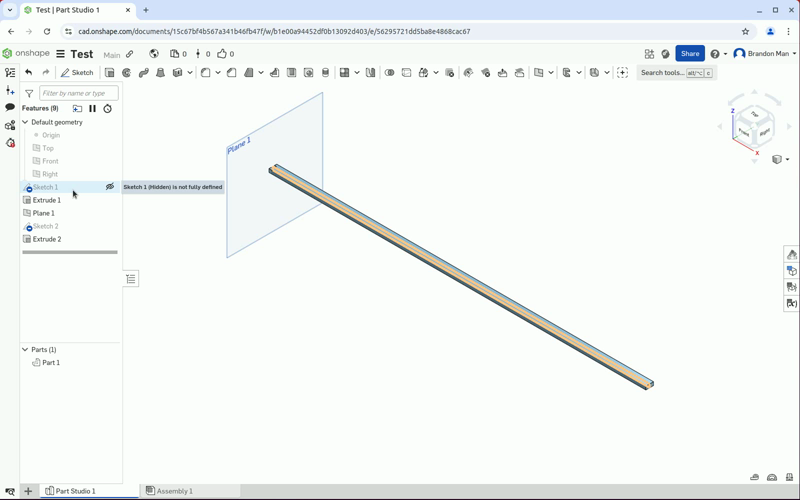
click(73, 189)